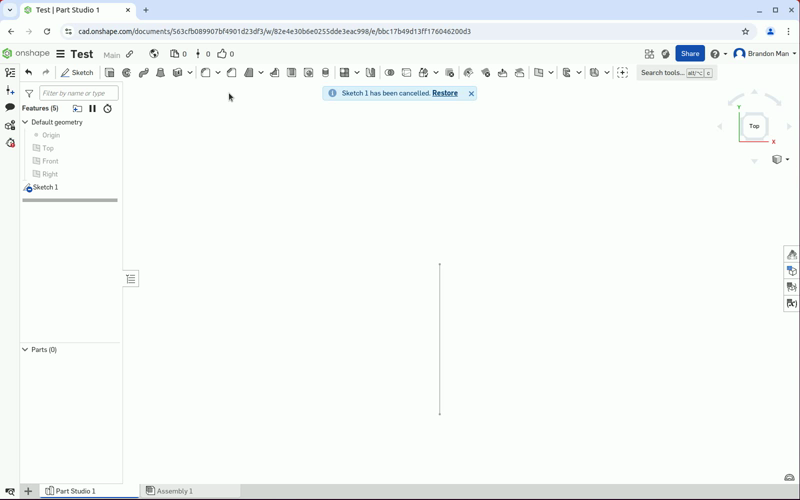
key(shift+h)
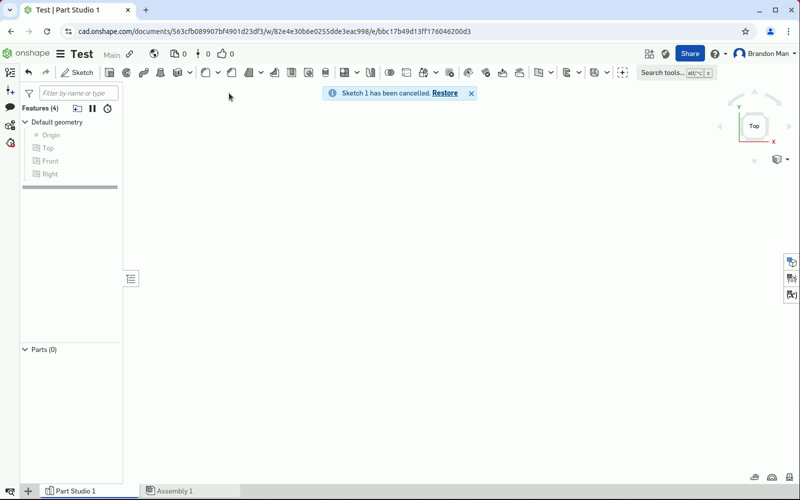
mouse_move(73, 352)
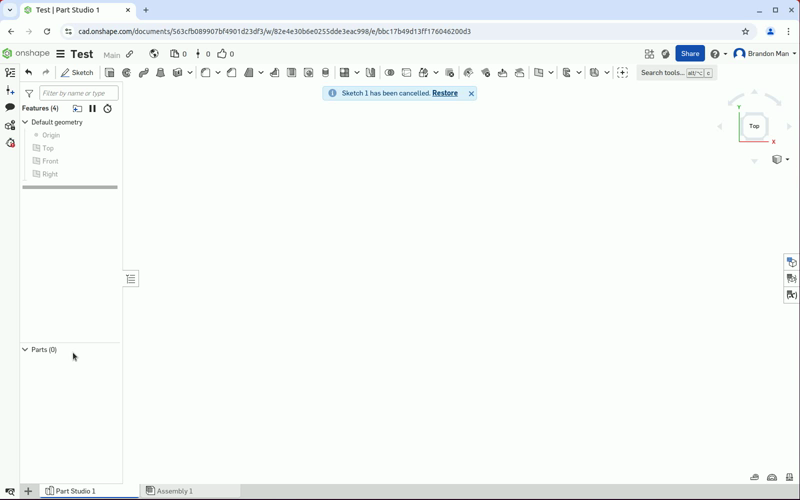
key(y)
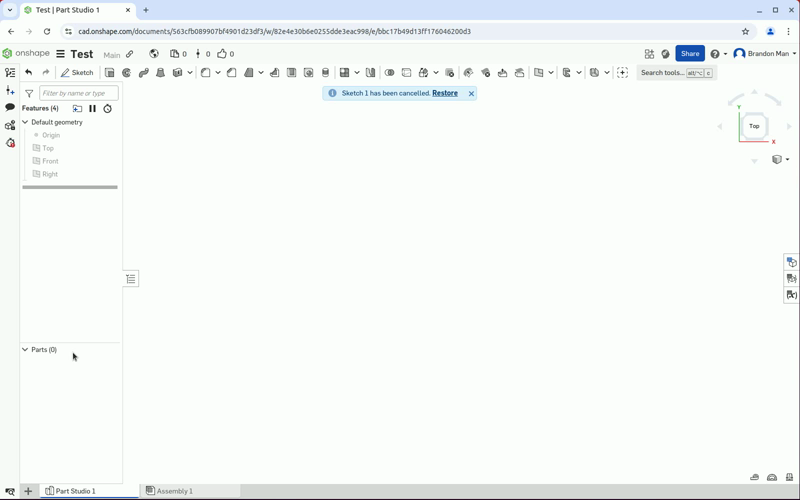
key(shift+p)
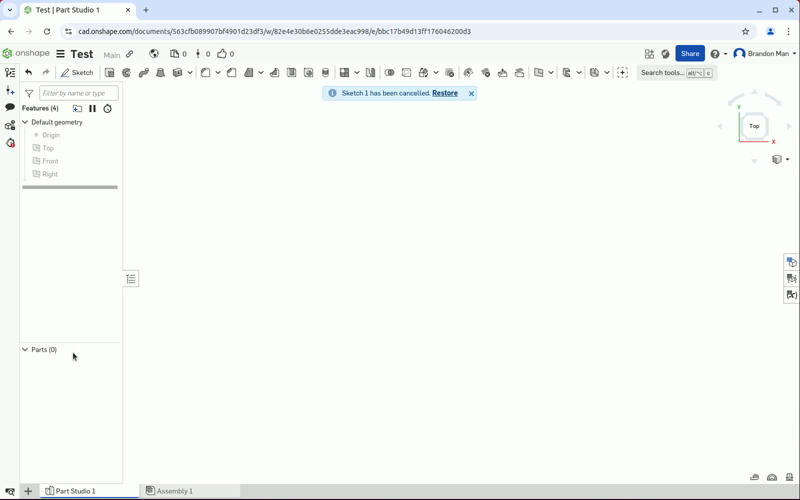
key(space)
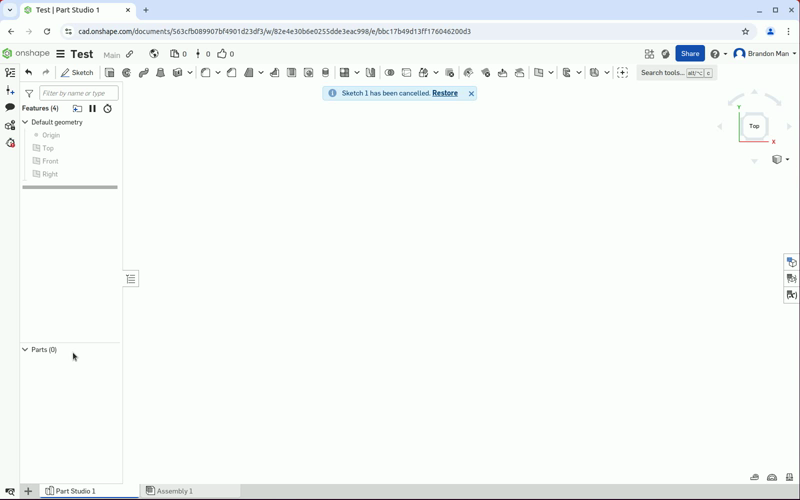
key_down(shift)
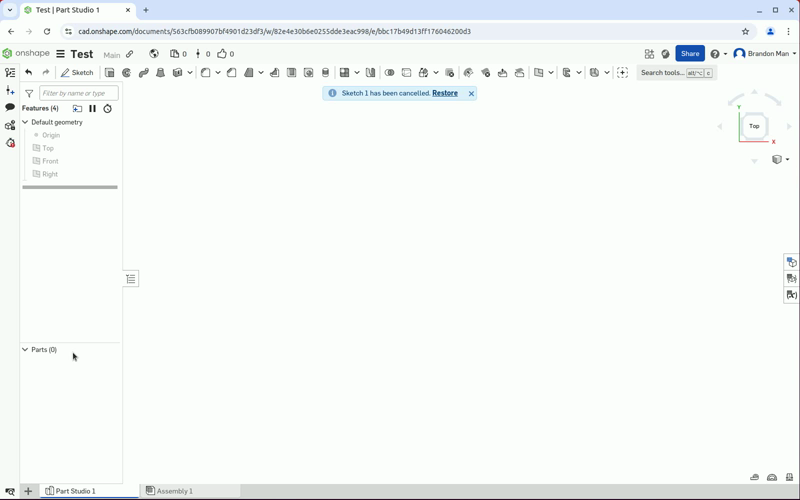
key(up)
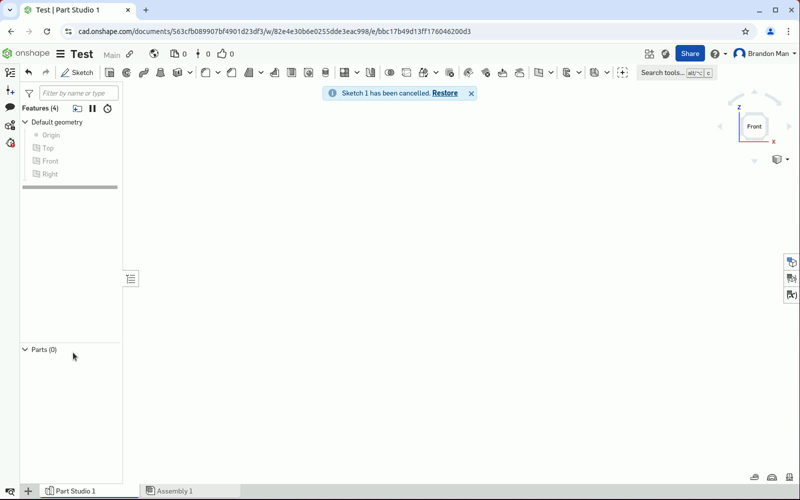
key_up(shift)
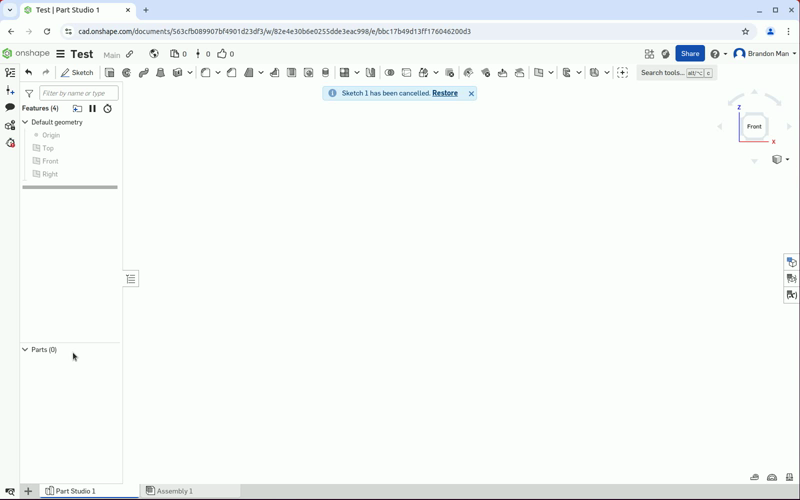
key(space)
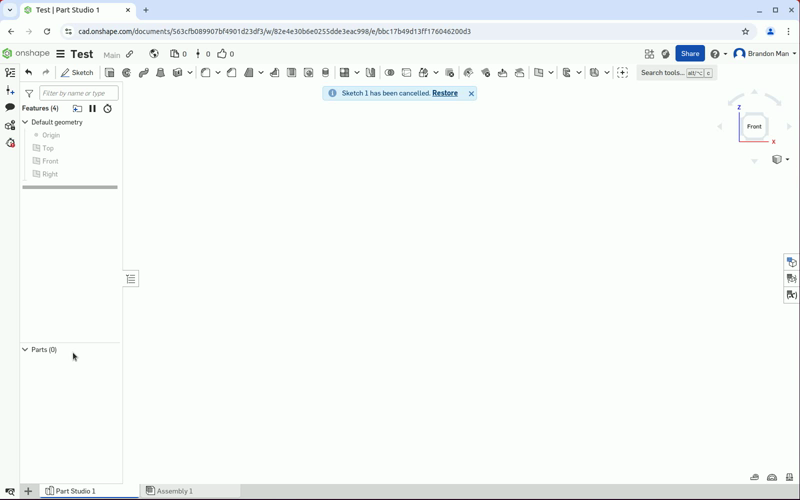
key_down(shift)
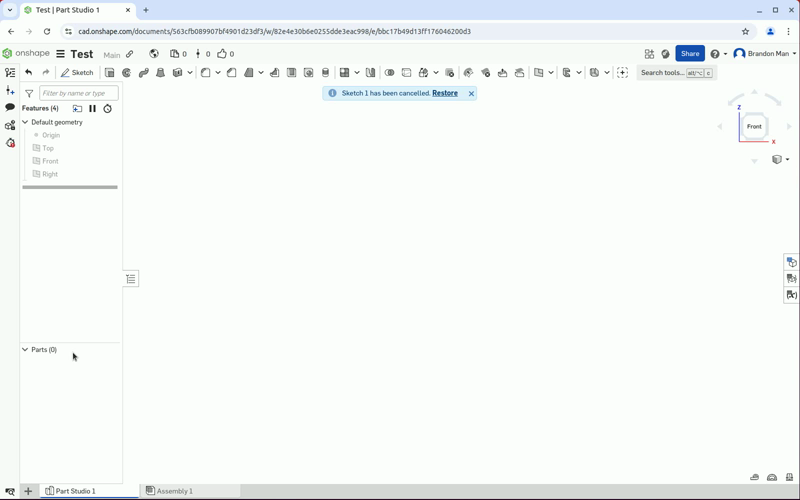
key(left)
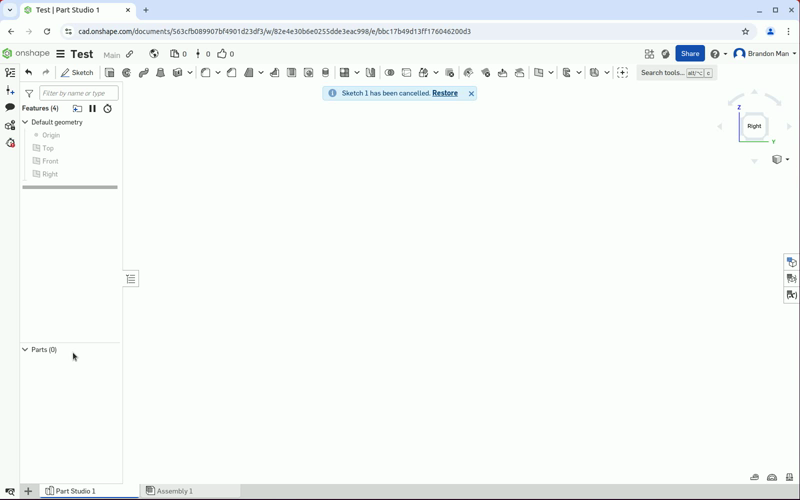
key_up(shift)
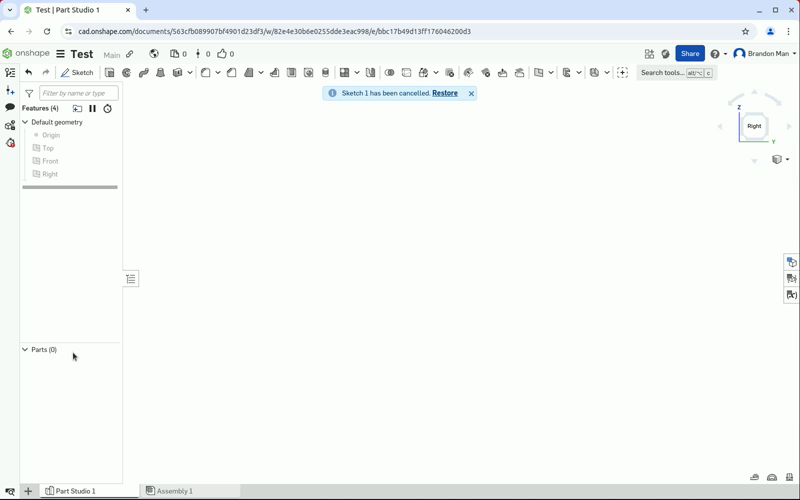
mouse_move(73, 352)
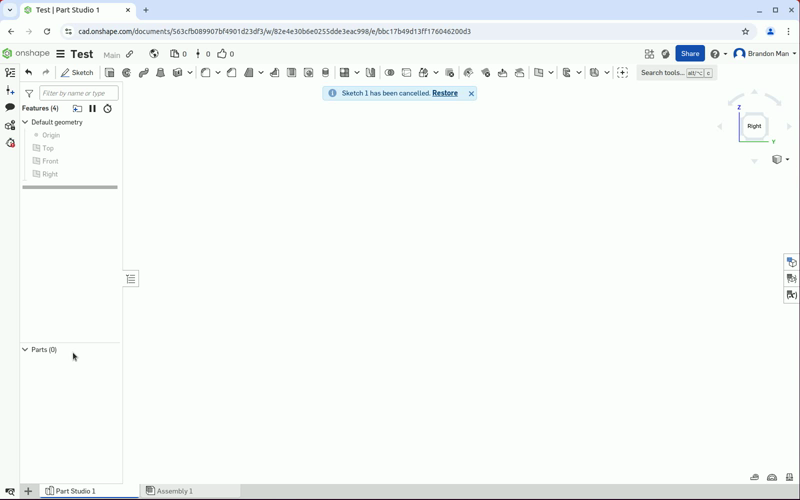
key(shift+y)
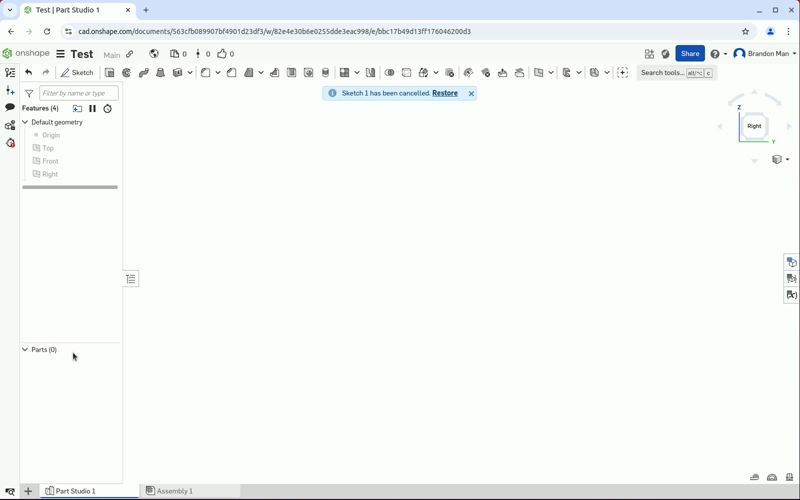
key(shift+s)
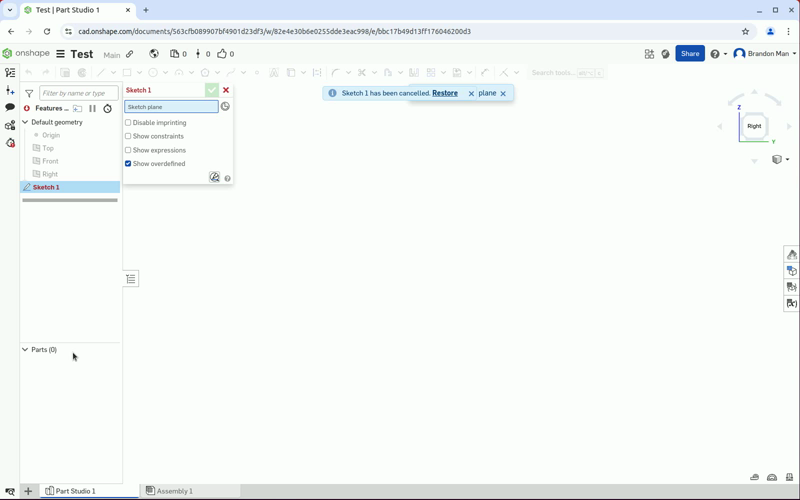
mouse_move(73, 176)
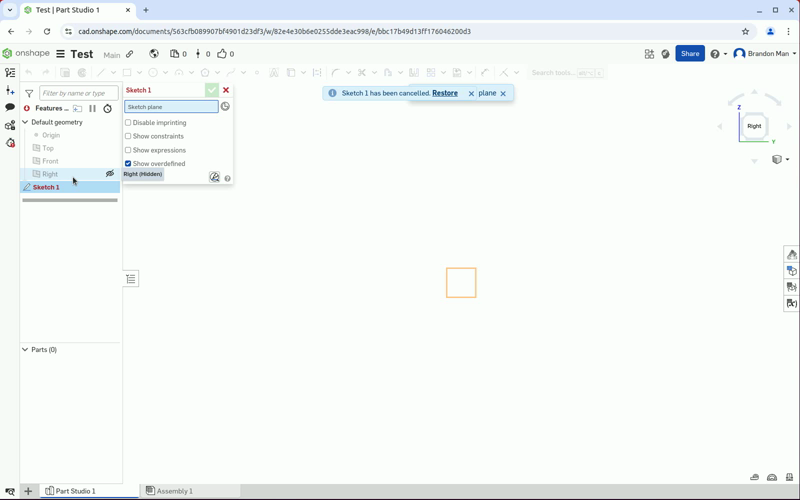
click(73, 176)
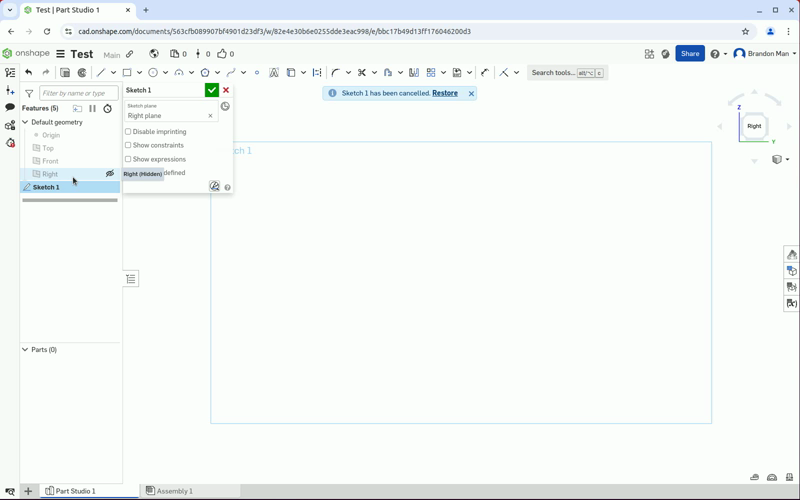
mouse_move(73, 352)
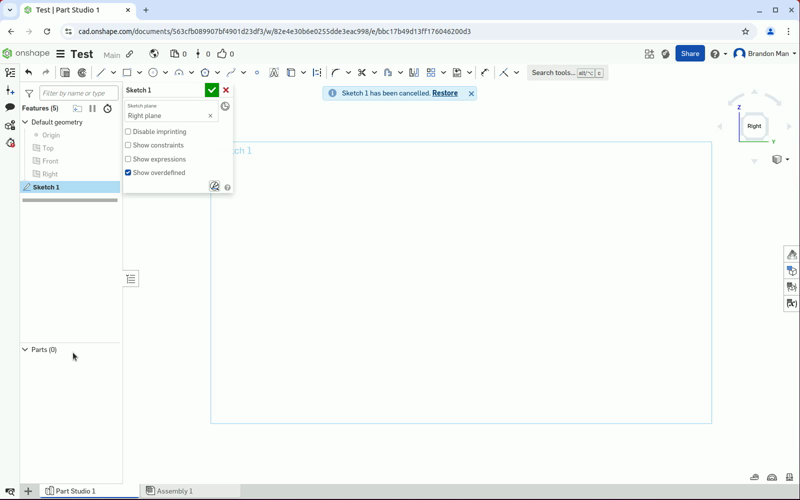
key(y)
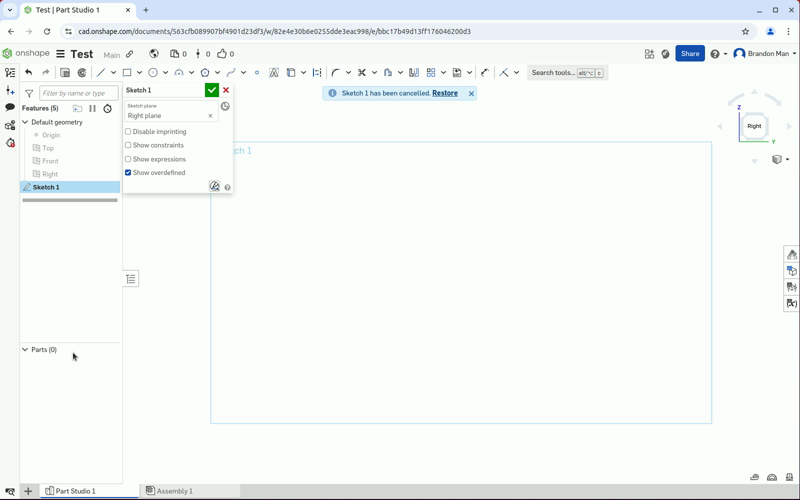
key(l)
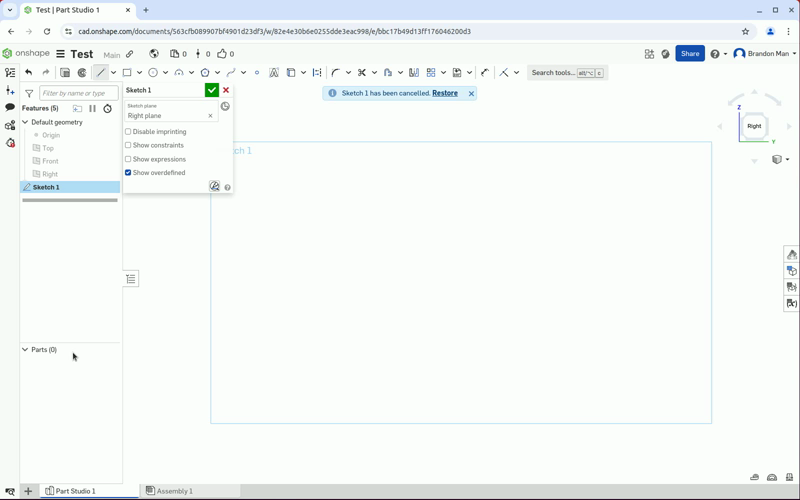
key_down(shift)
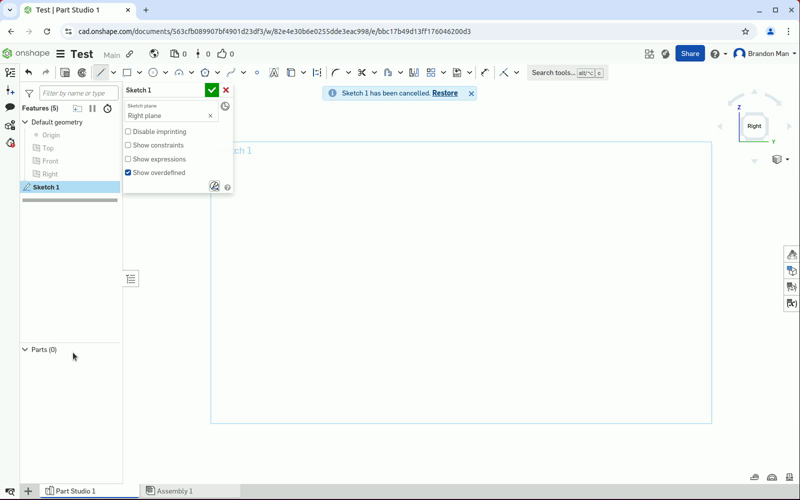
mouse_move(385, 330)
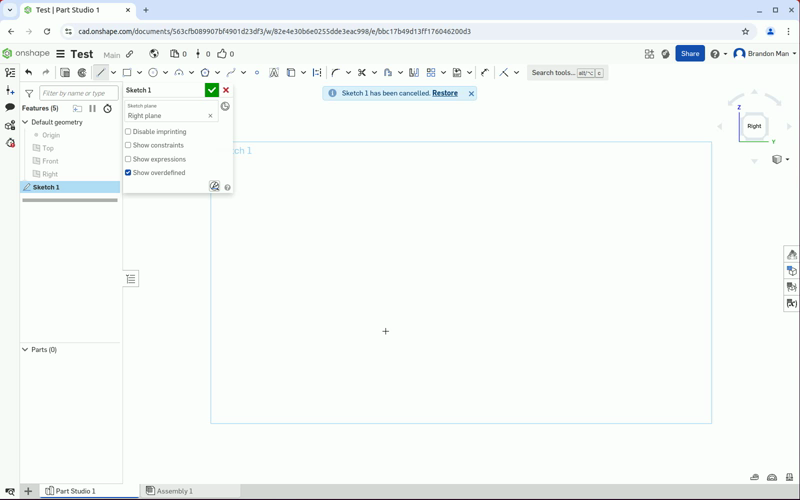
click(385, 330)
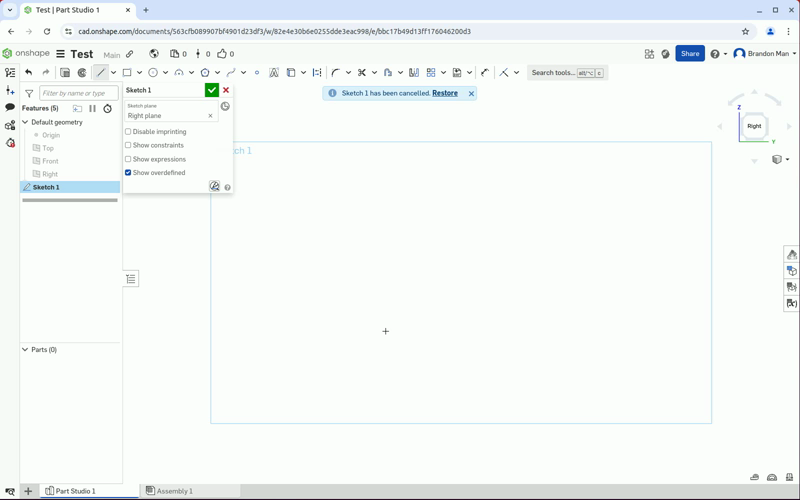
key_up(shift)
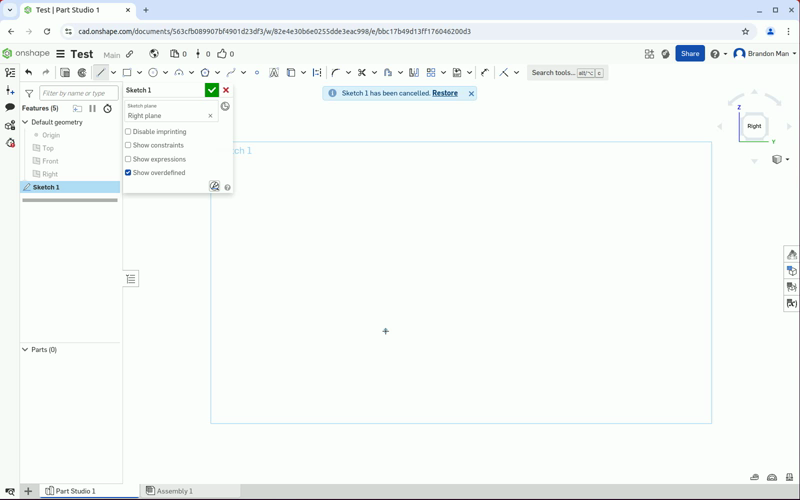
key_down(shift)
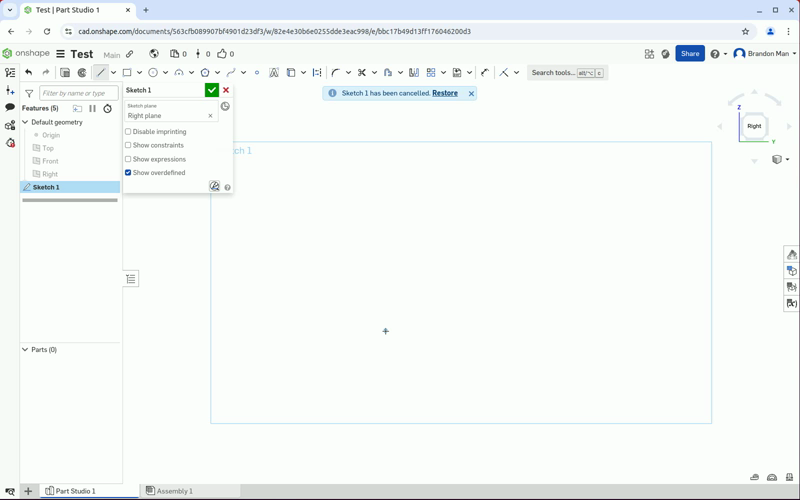
mouse_move(531, 330)
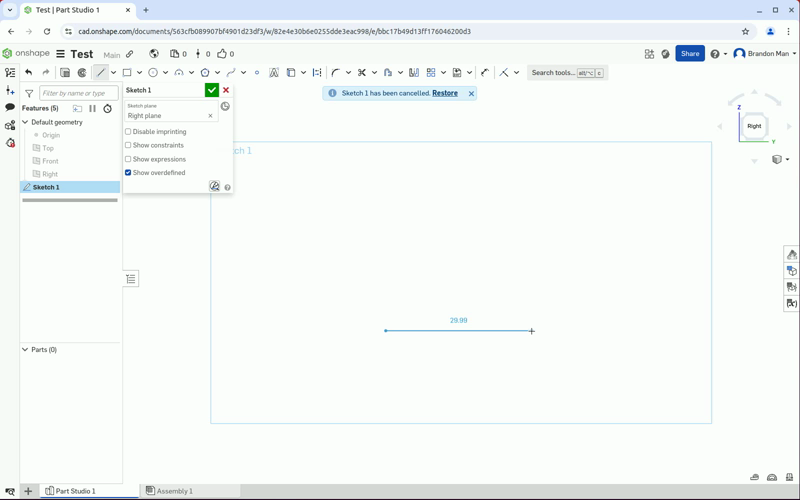
click(531, 330)
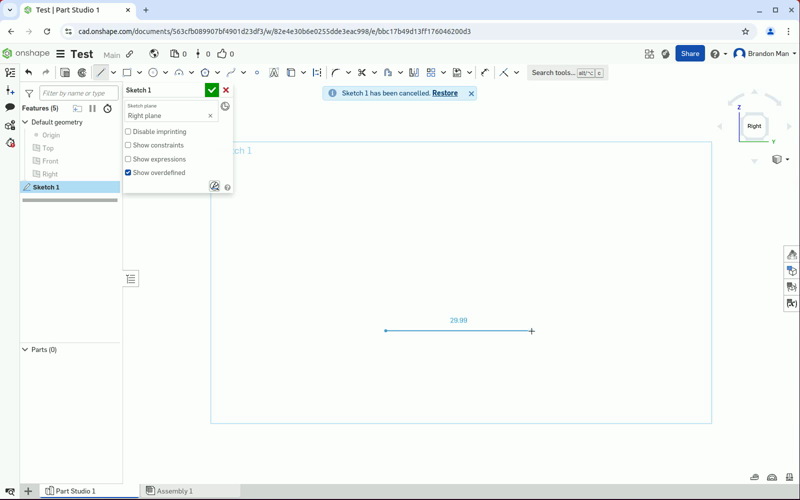
key_up(shift)
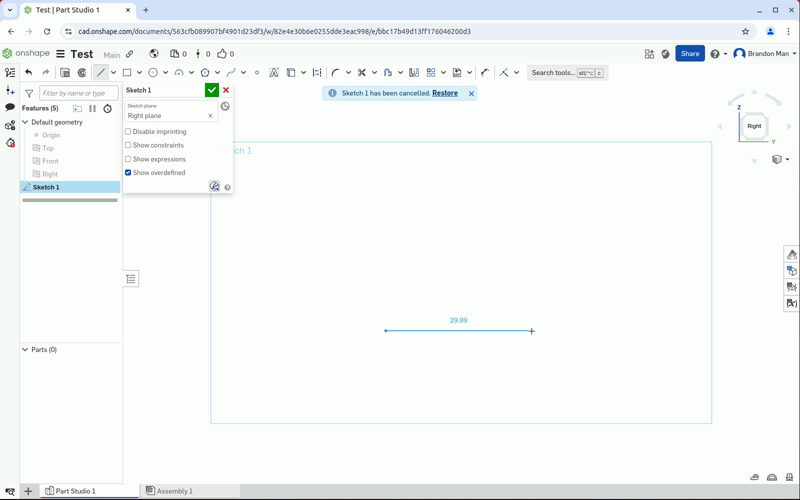
key_down(shift)
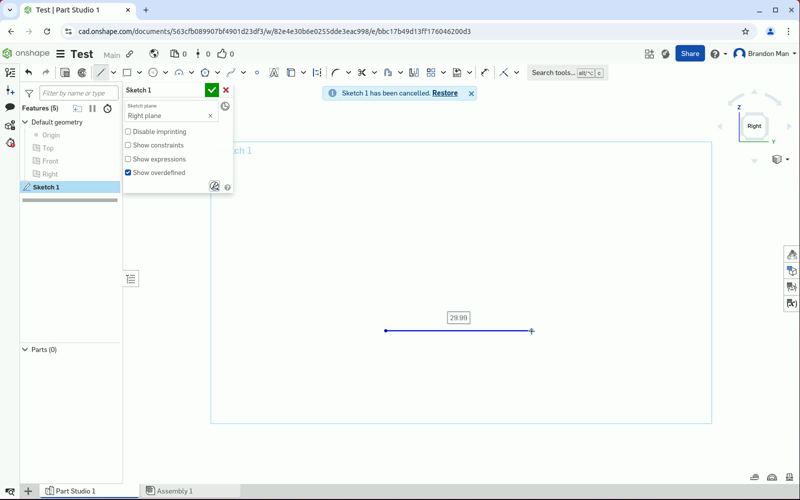
mouse_move(531, 240)
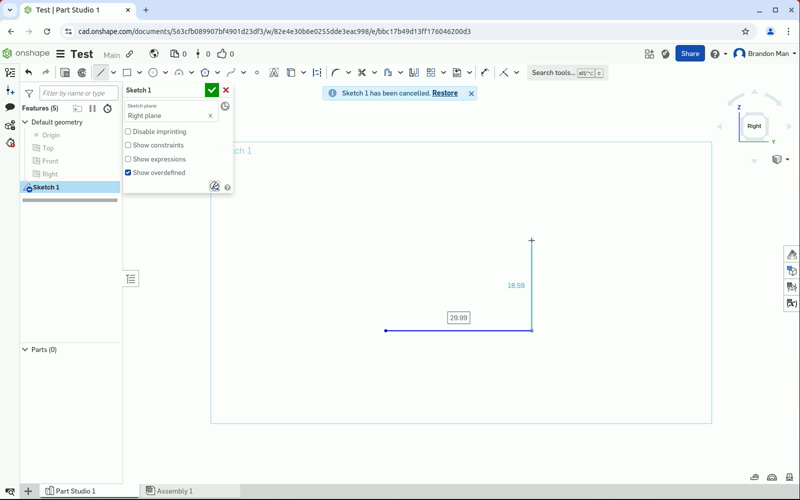
click(531, 240)
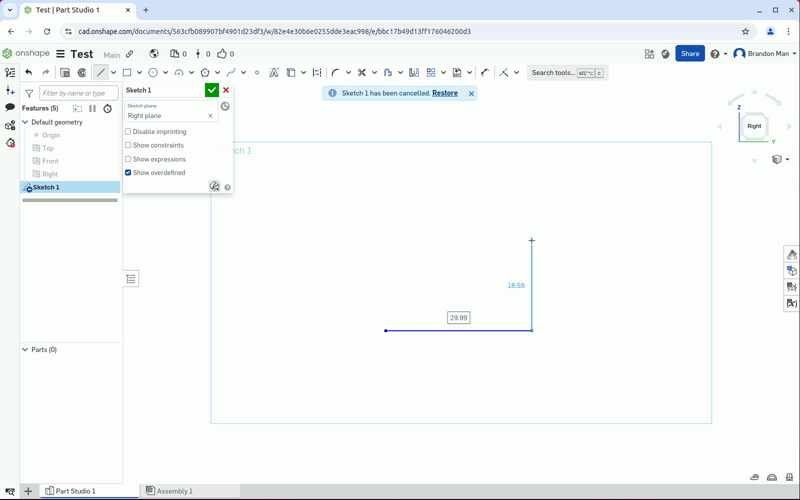
key_up(shift)
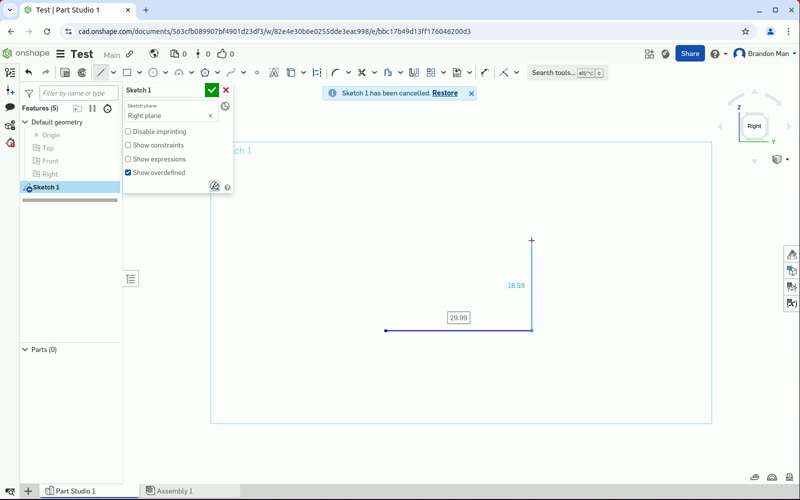
key_down(shift)
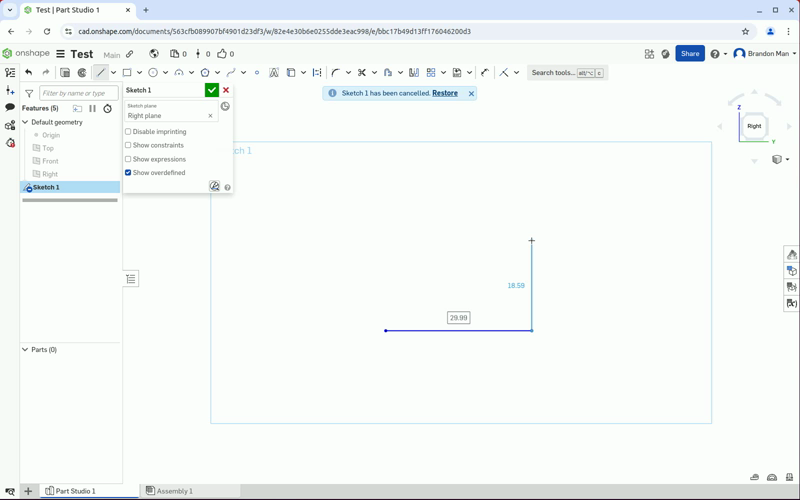
mouse_move(385, 240)
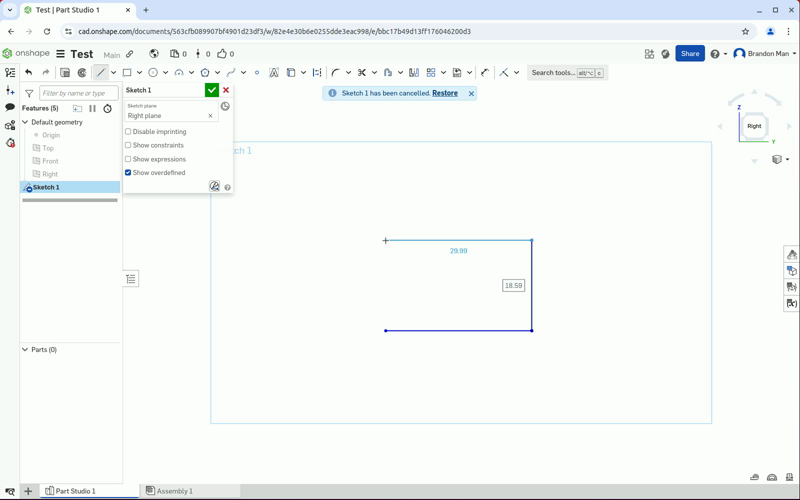
click(385, 240)
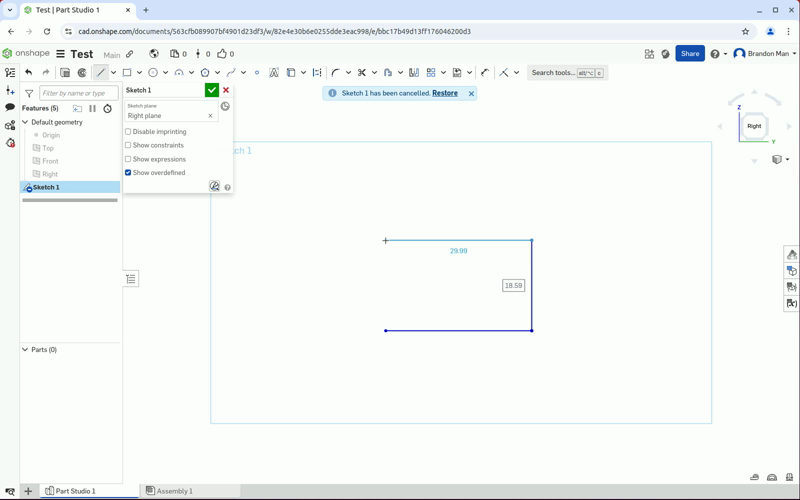
key_up(shift)
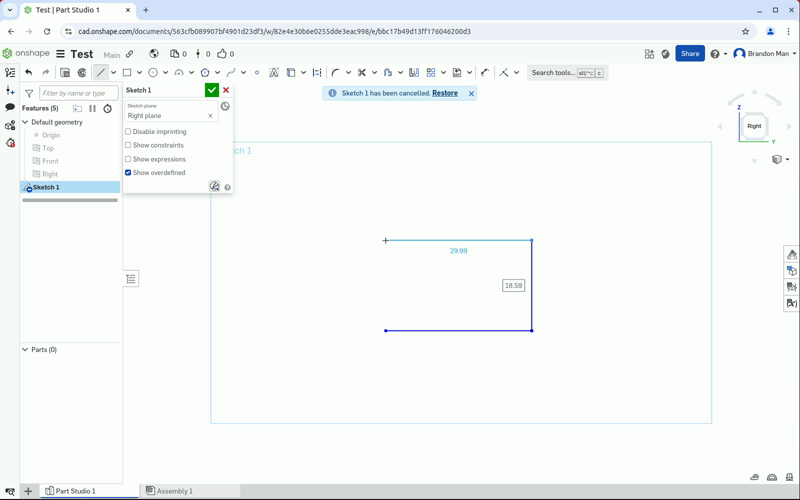
key_down(shift)
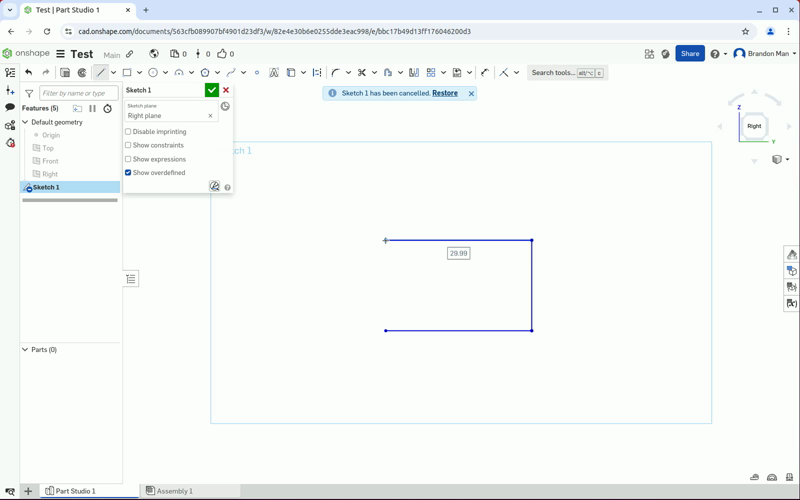
mouse_move(385, 330)
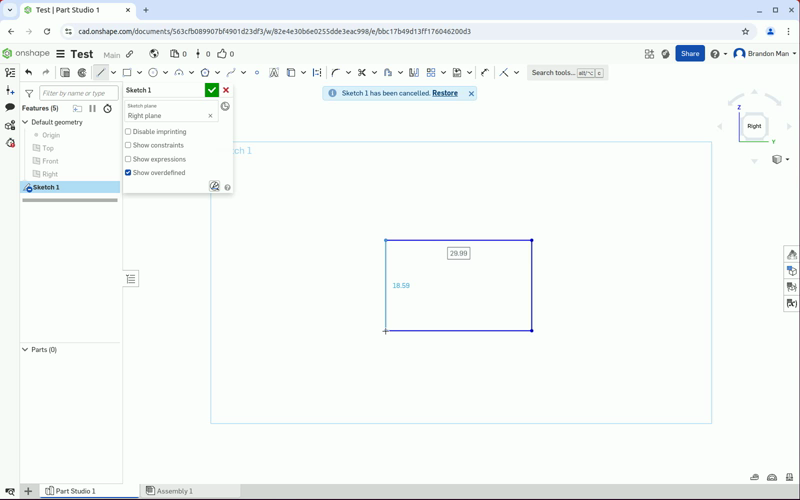
key_up(shift)
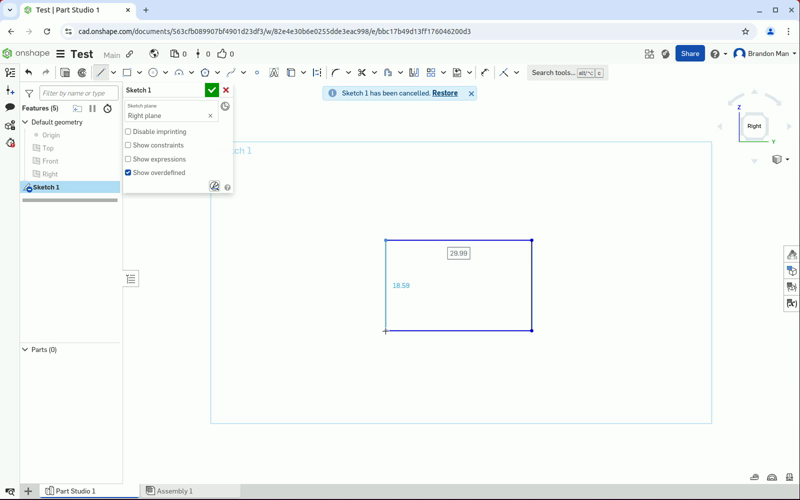
click(385, 330)
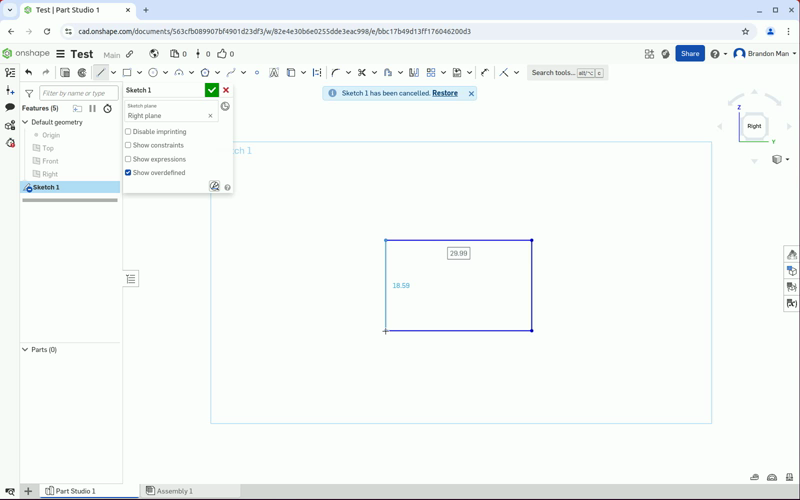
key(esc)
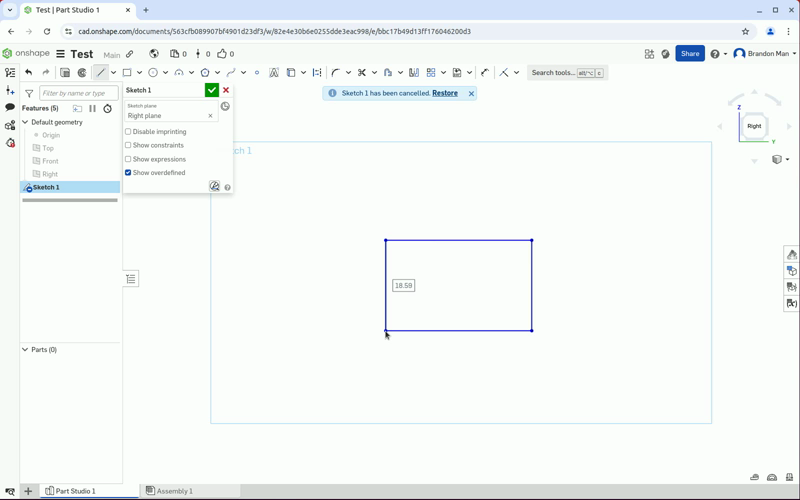
mouse_move(466, 272)
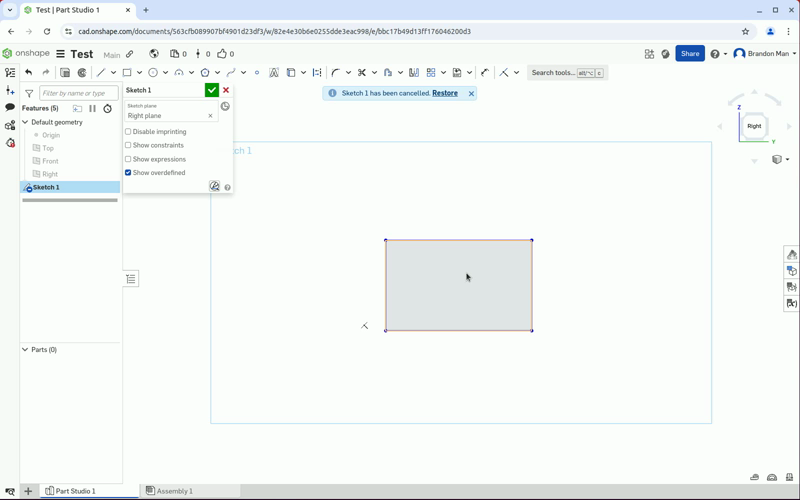
click(466, 272)
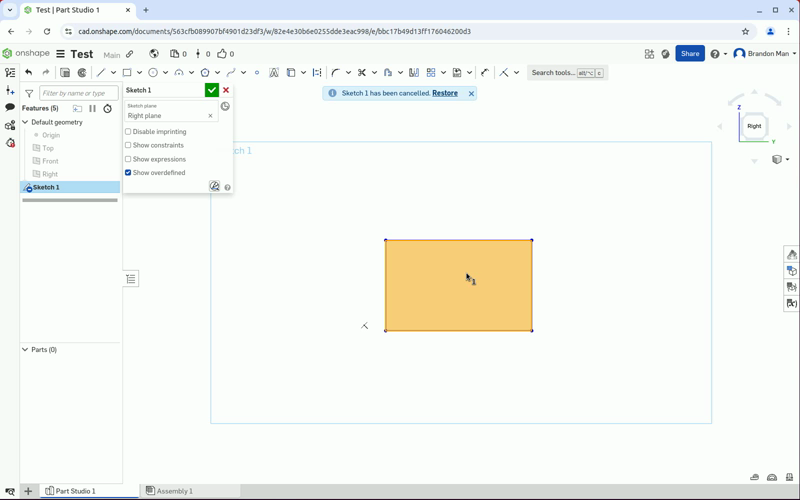
mouse_move(73, 352)
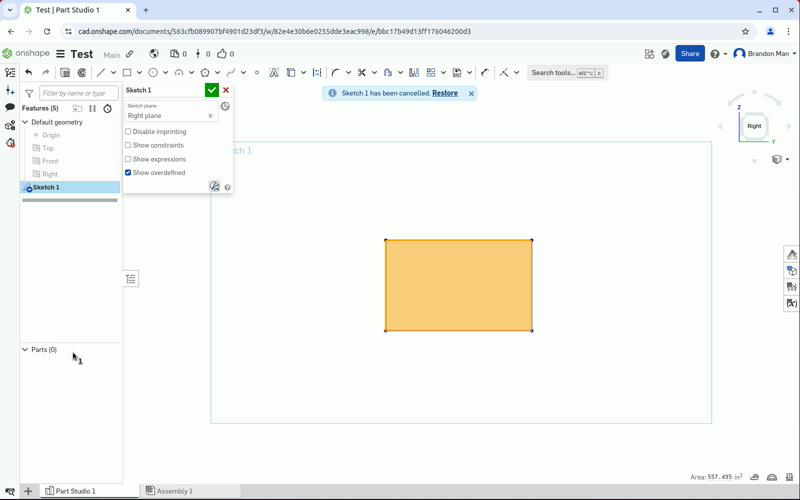
key(shift+y)
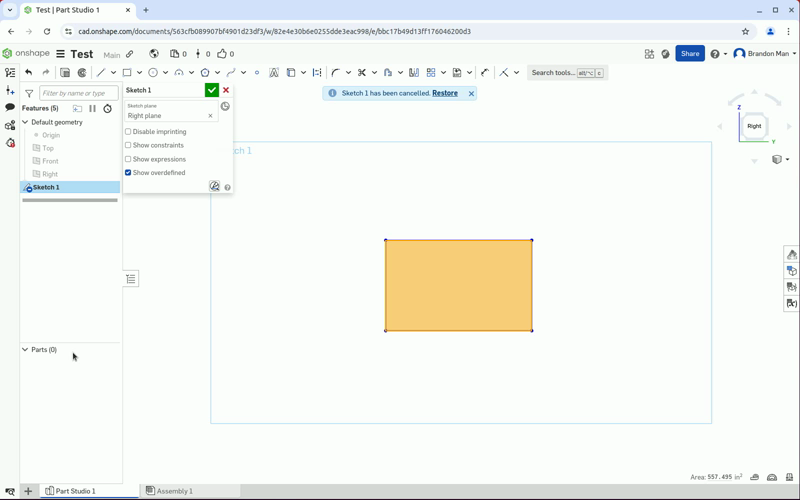
key(shift+e)
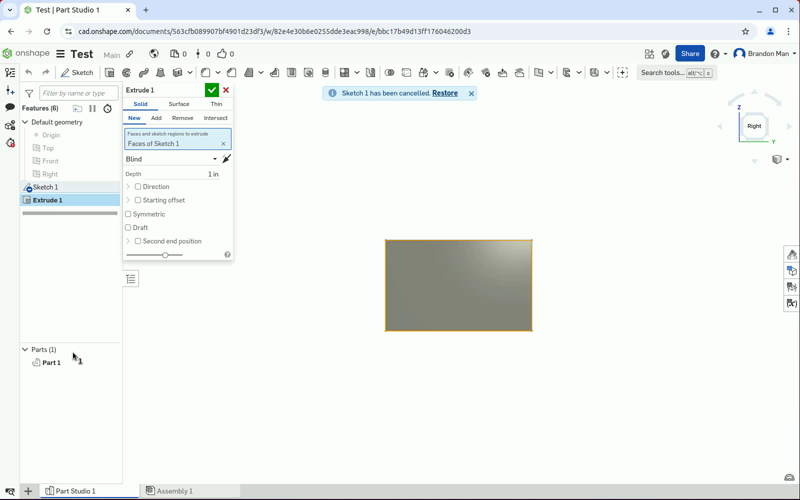
mouse_move(143, 106)
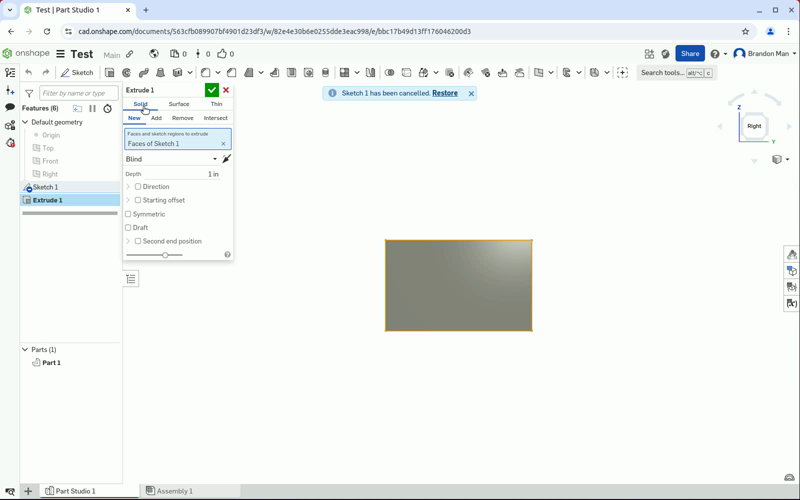
click(143, 106)
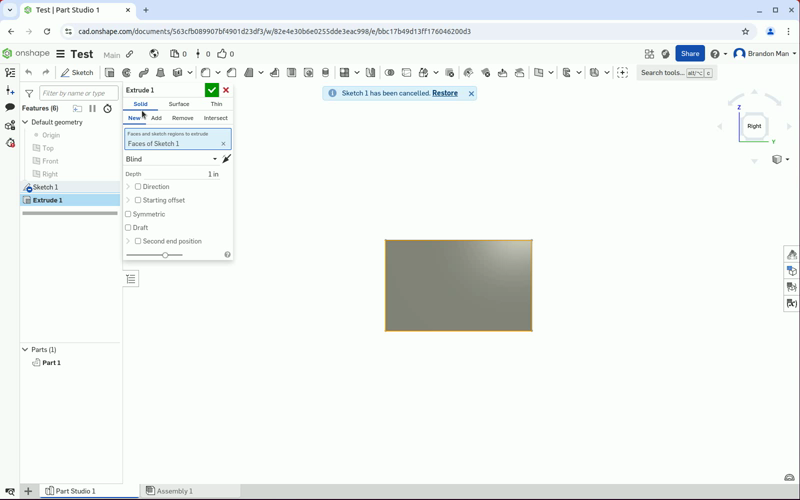
mouse_move(137, 120)
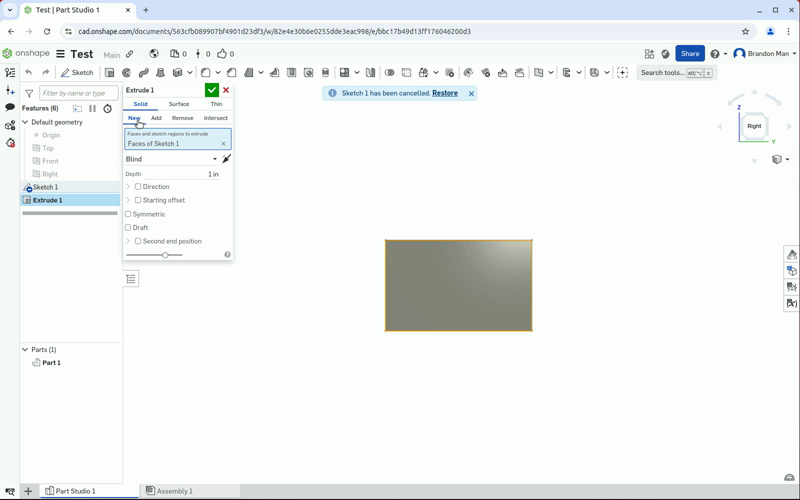
click(137, 120)
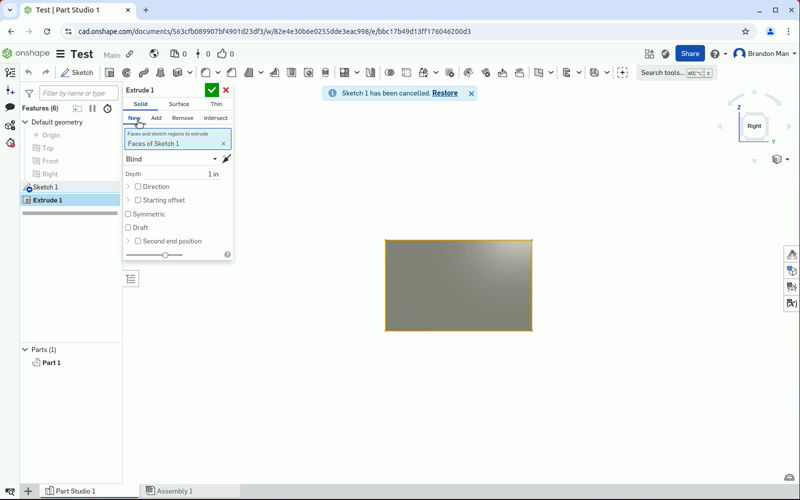
key(tab, 4)
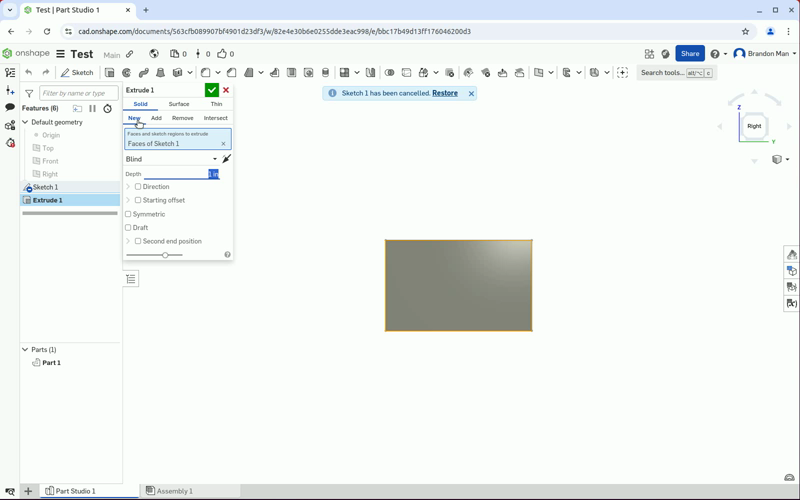
text(23.108)
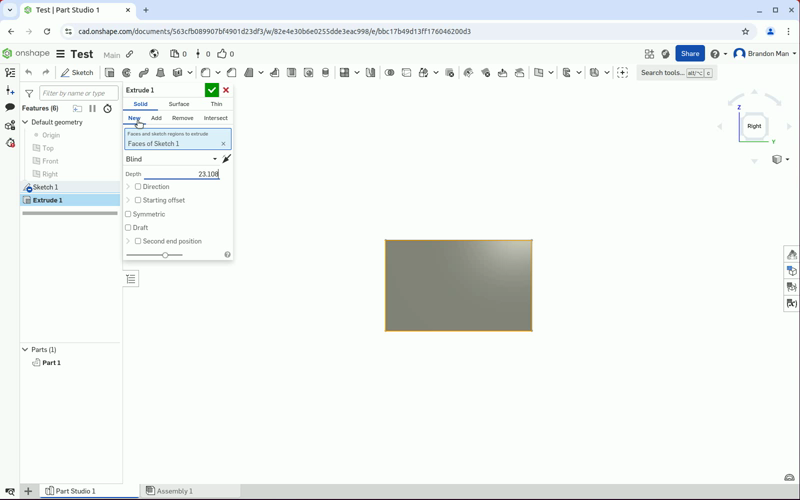
key(enter)
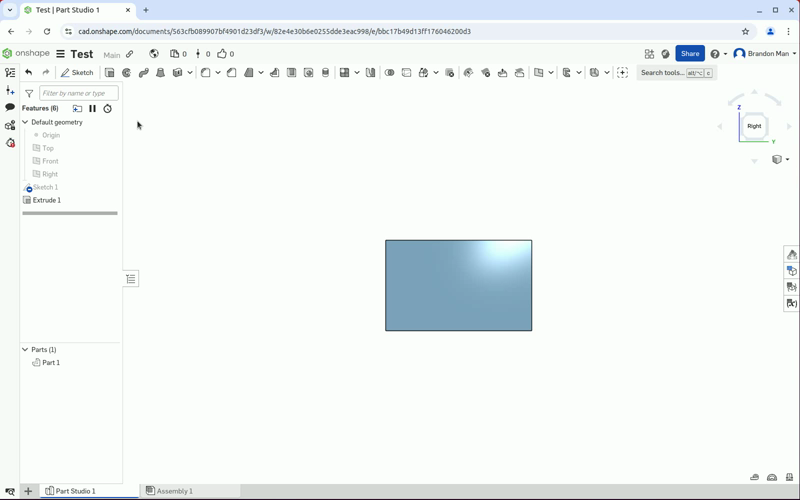
key(shift+h)
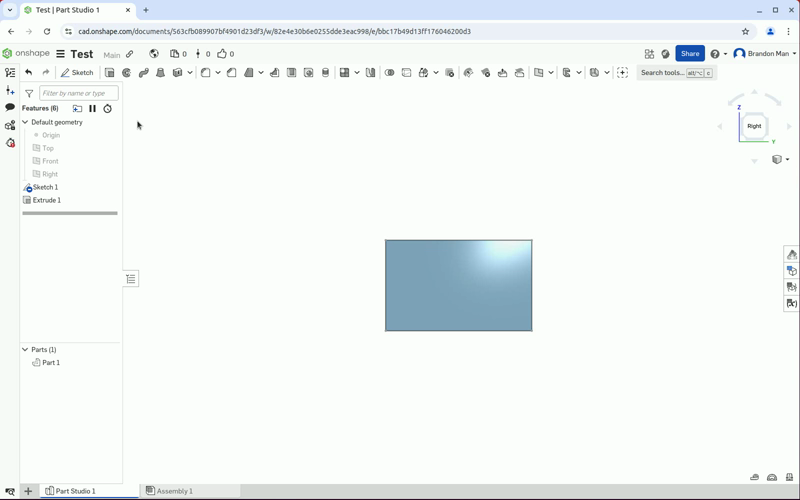
key(shift+h)
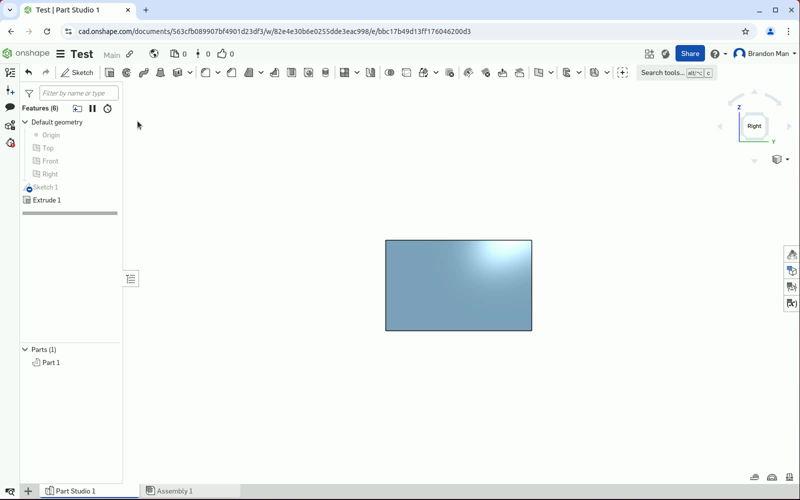
mouse_move(73, 189)
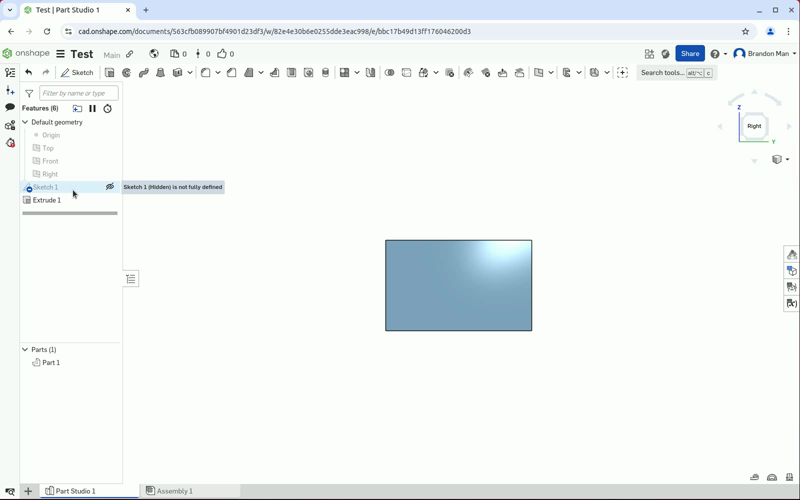
click(73, 189)
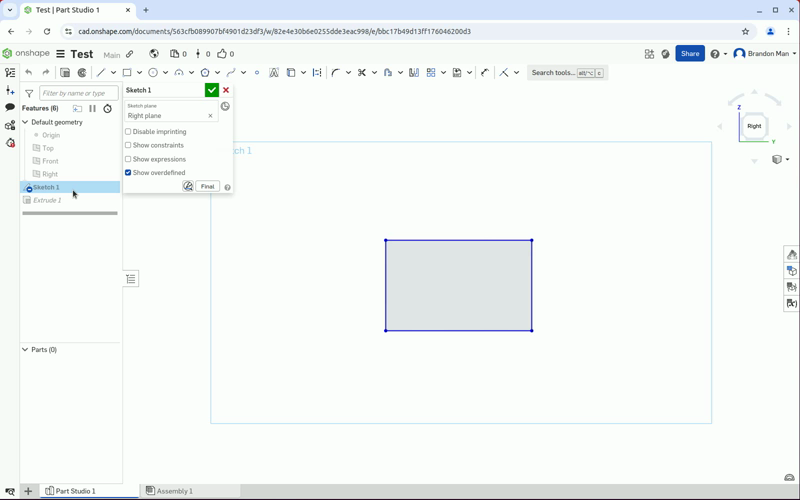
mouse_move(229, 92)
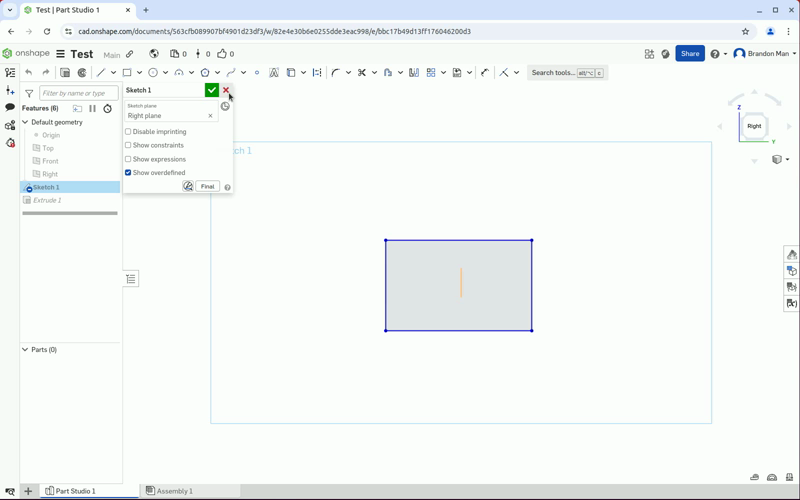
click(229, 92)
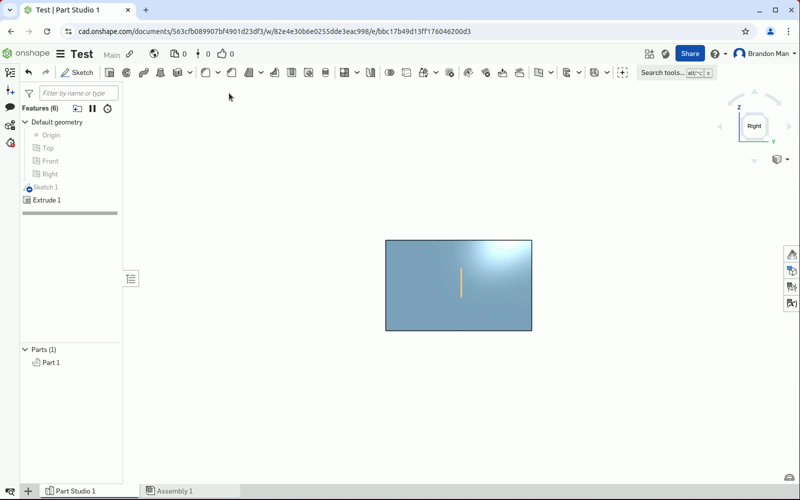
mouse_move(73, 352)
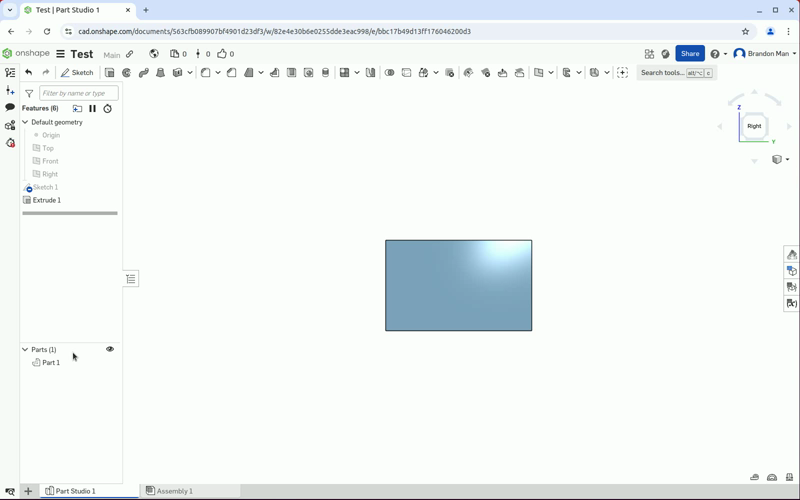
key(y)
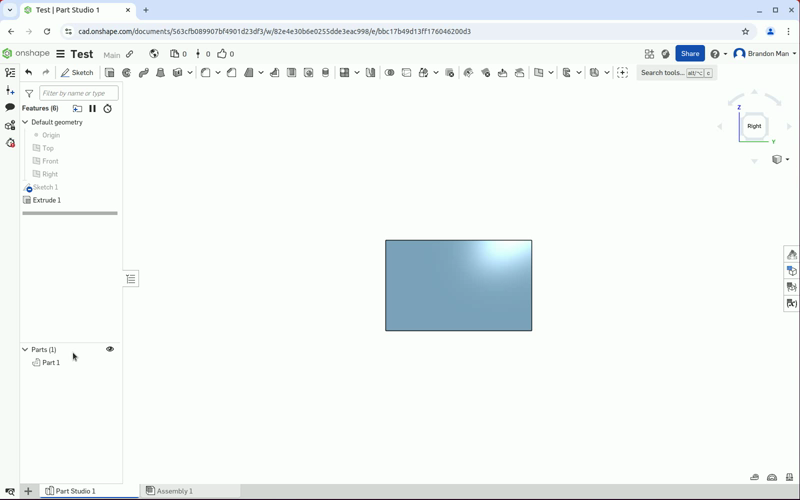
key(shift+p)
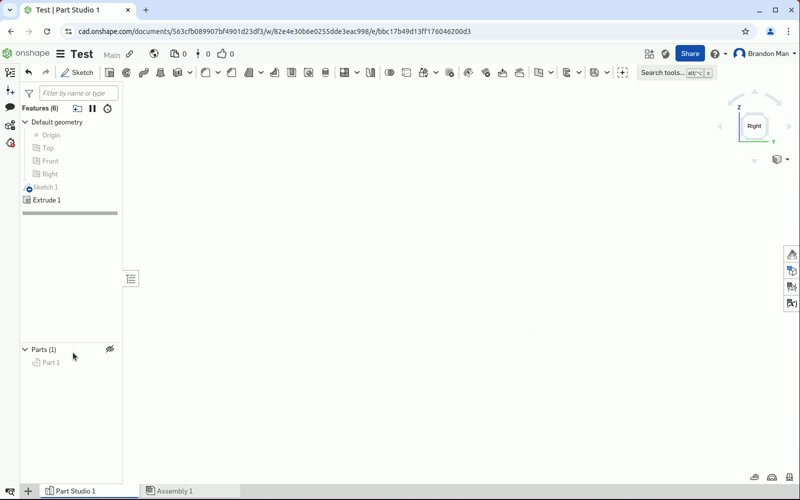
key(space)
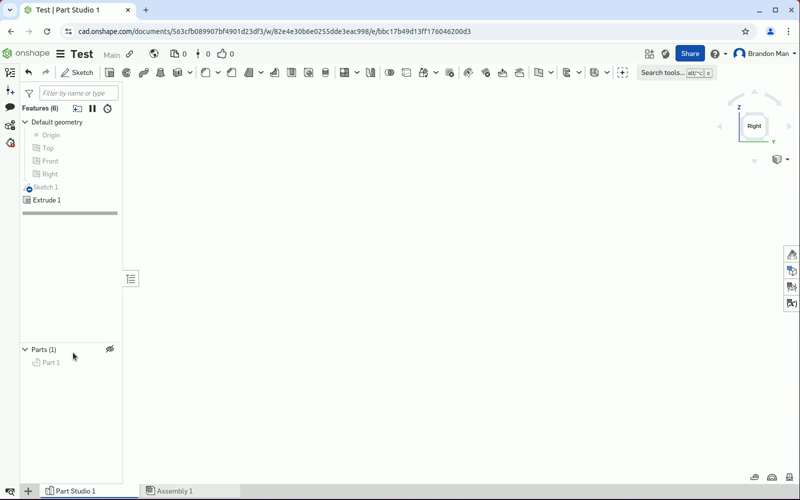
key_down(shift)
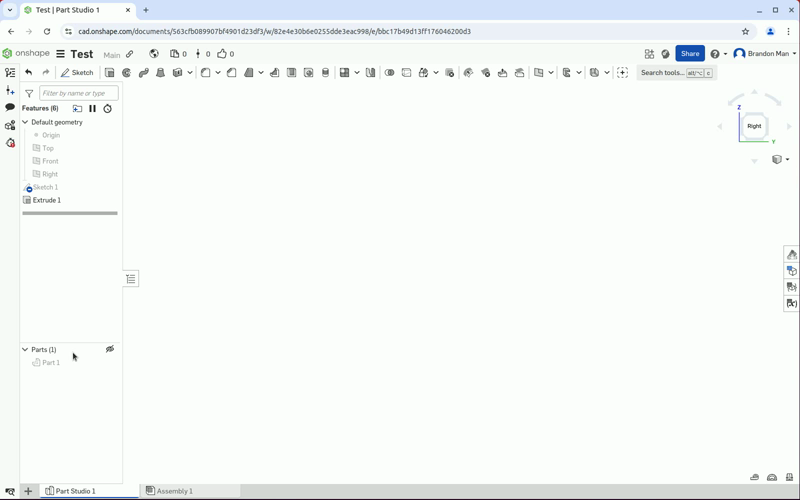
key(right)
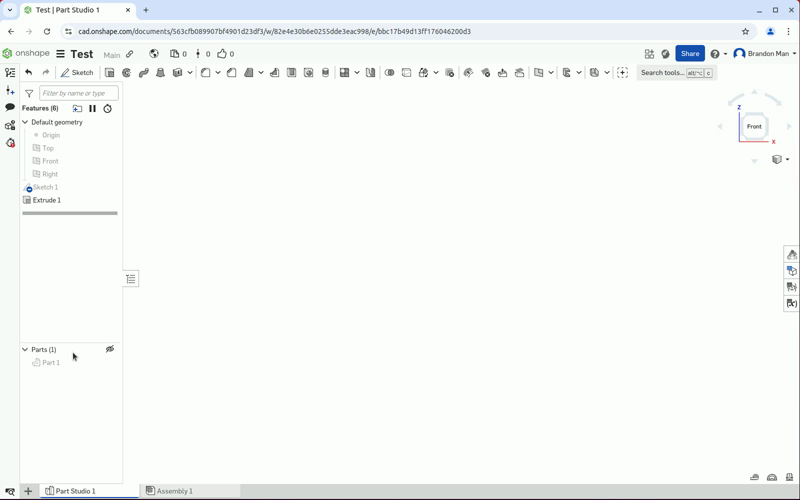
key_up(shift)
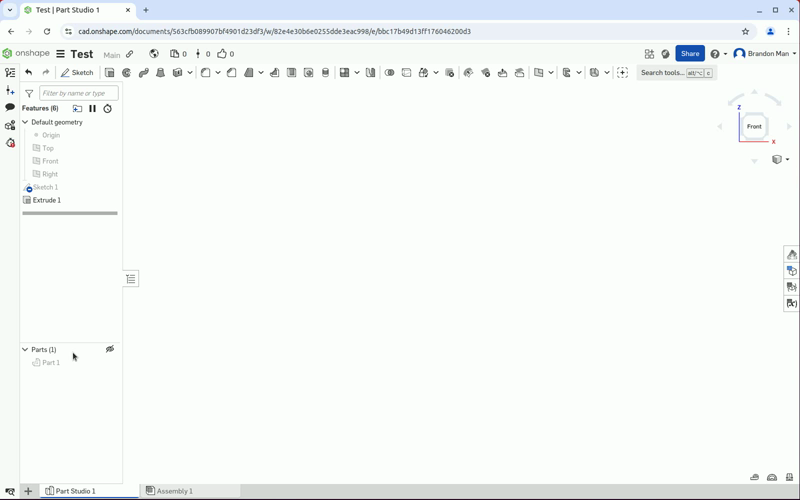
key(space)
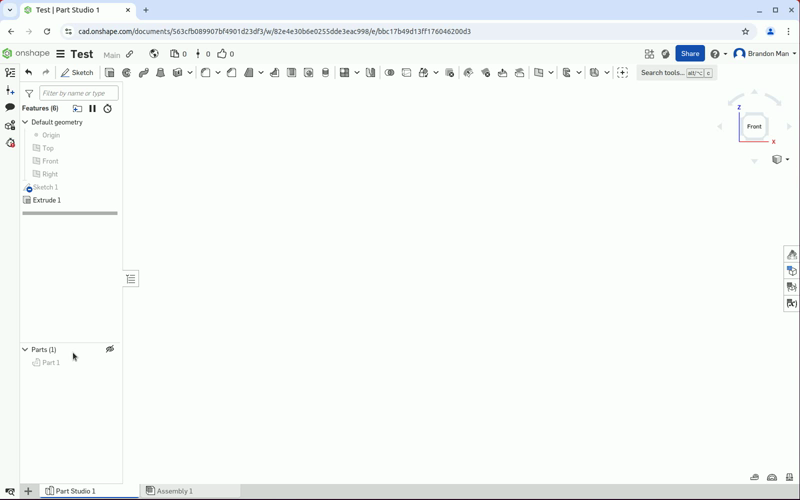
key_down(shift)
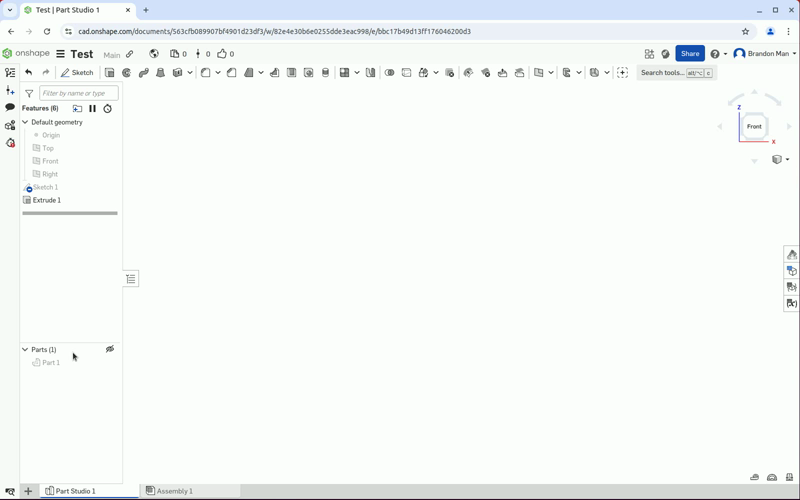
key(down)
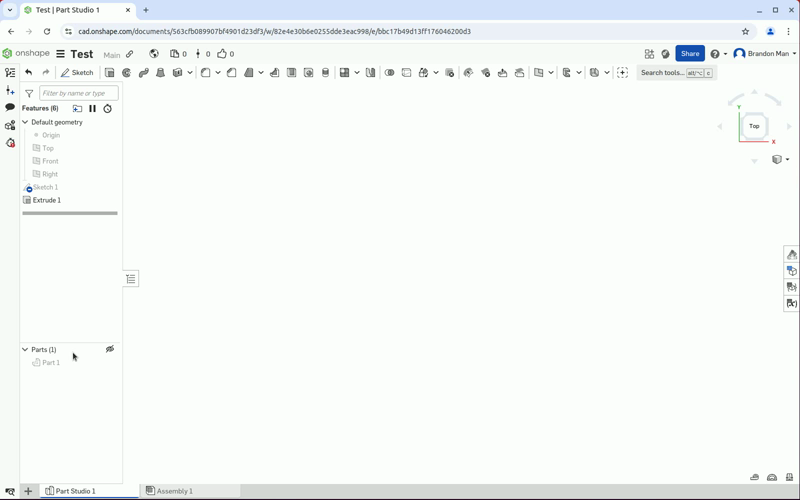
key_up(shift)
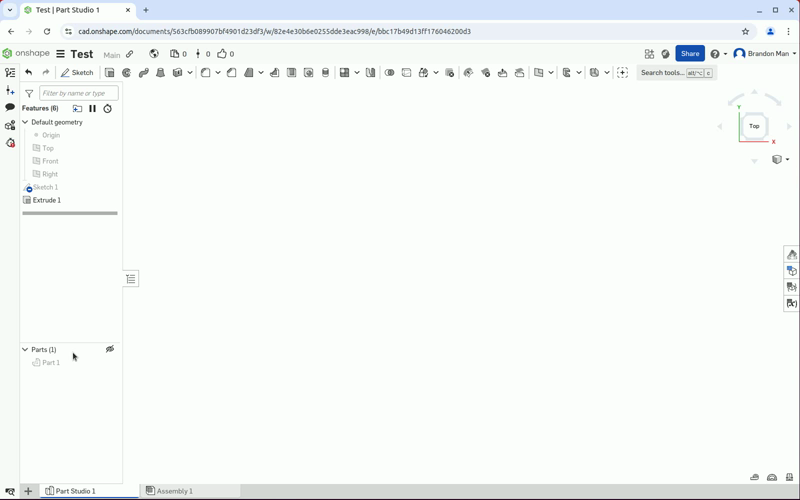
mouse_move(73, 352)
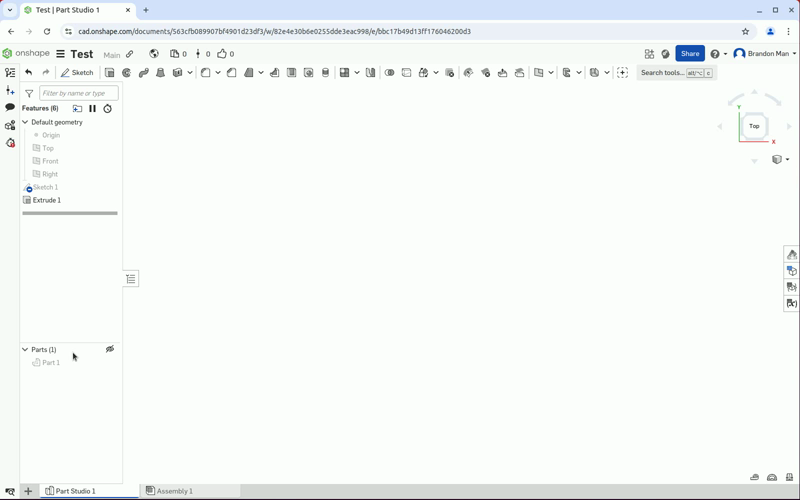
key(shift+y)
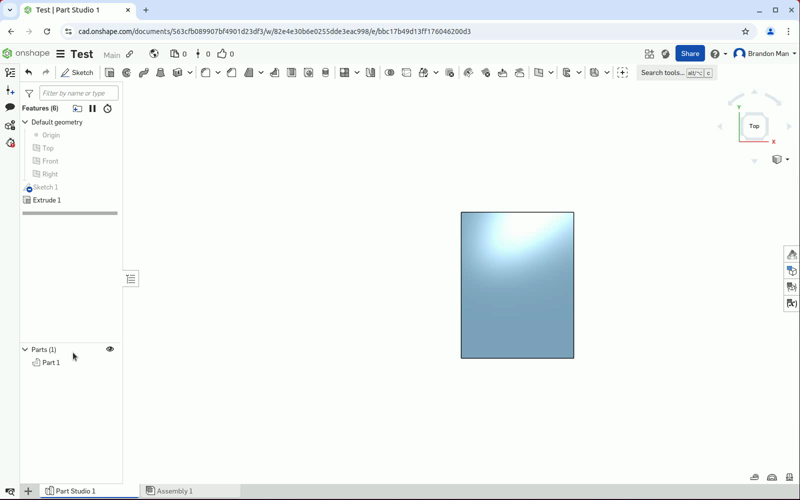
mouse_move(541, 75)
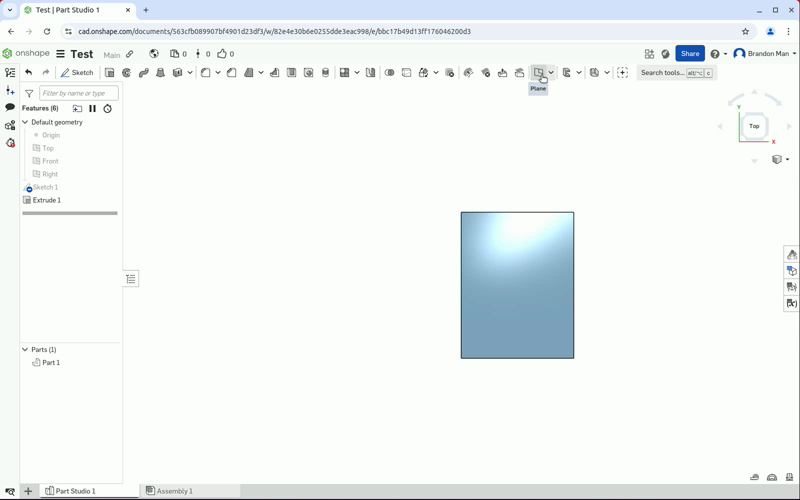
click(541, 75)
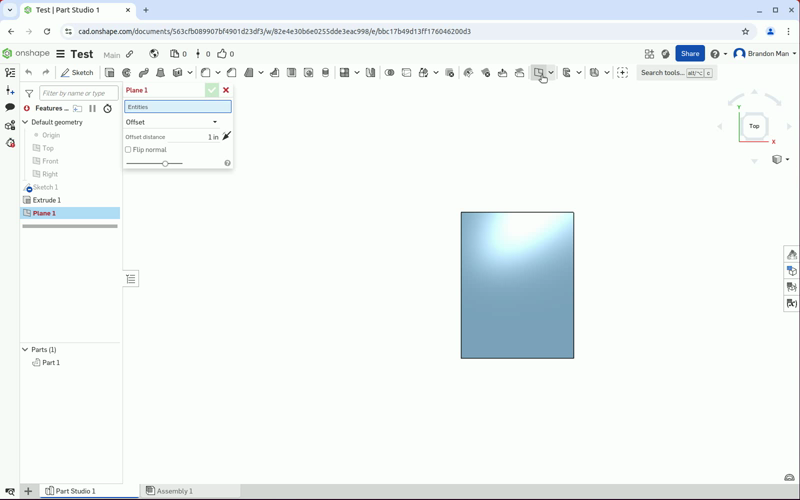
mouse_move(73, 150)
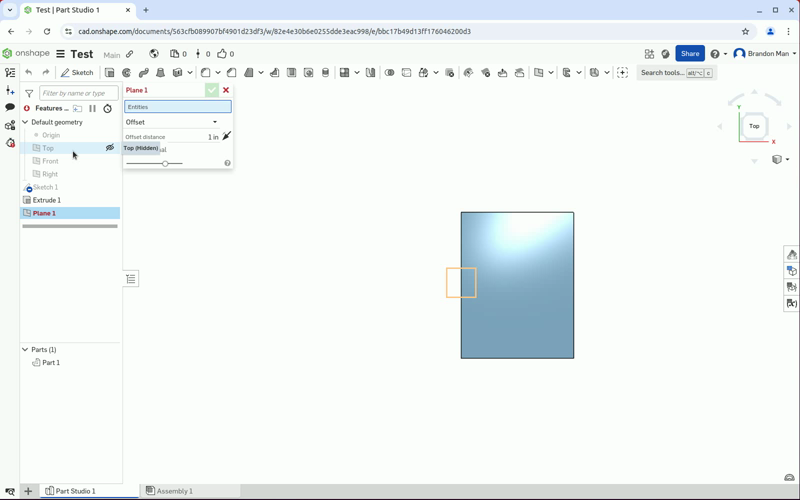
click(73, 150)
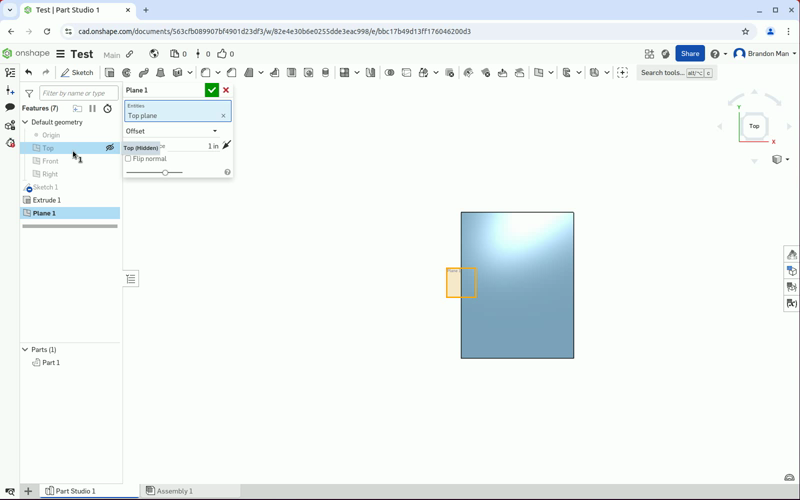
key(tab, 2)
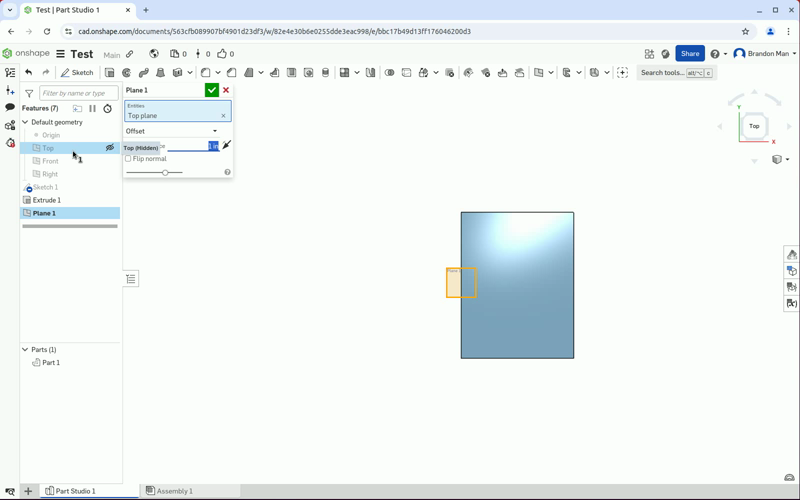
text(8.904)
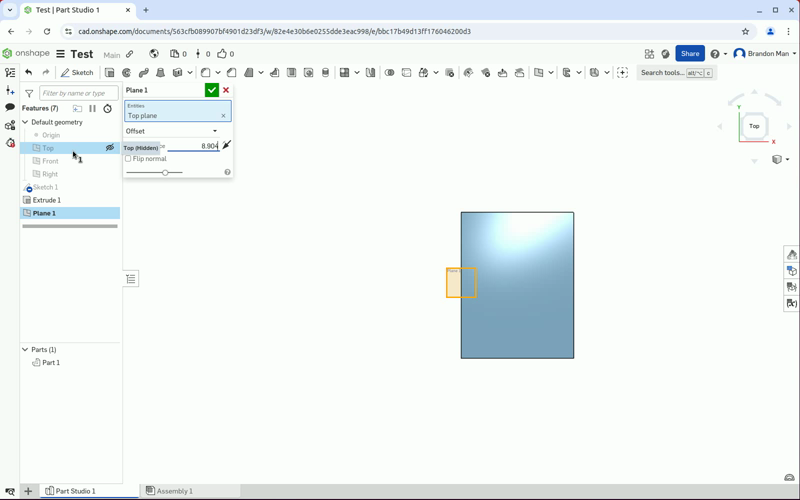
key(enter, 2)
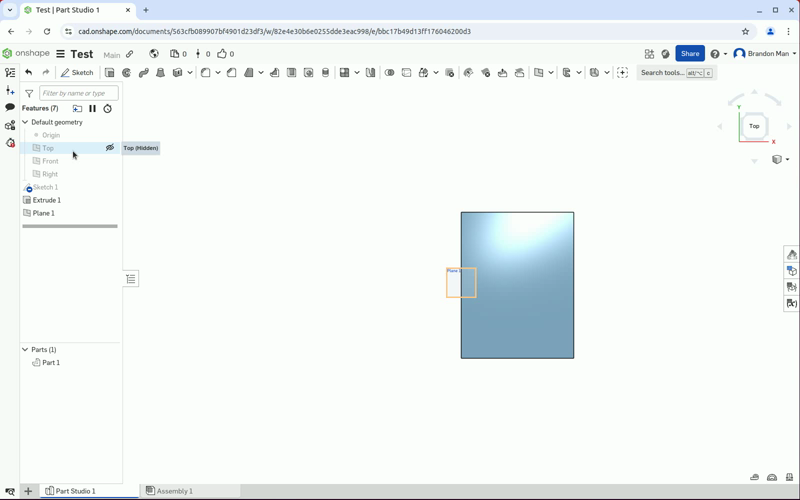
key(shift+s)
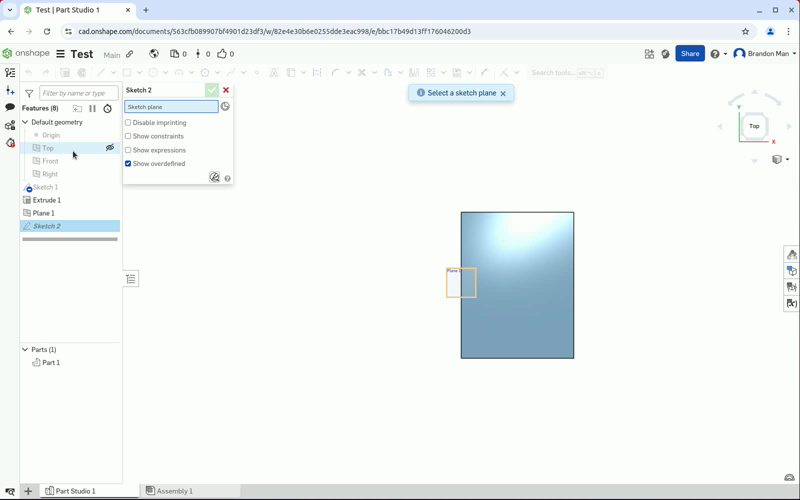
mouse_move(73, 215)
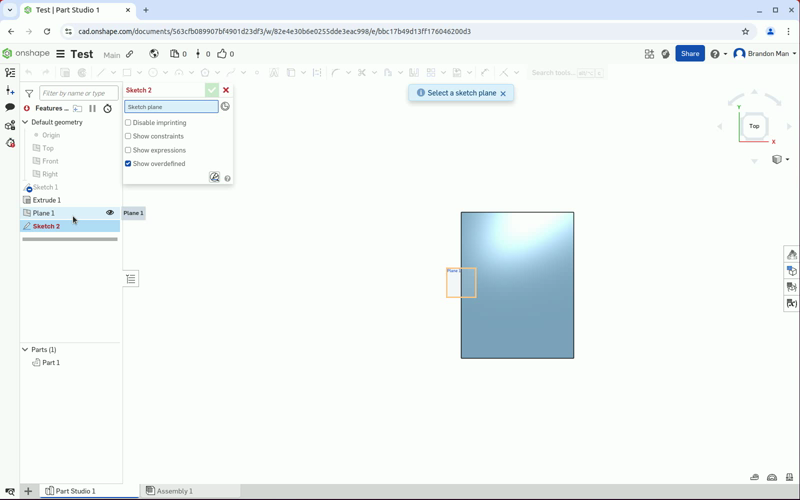
click(73, 215)
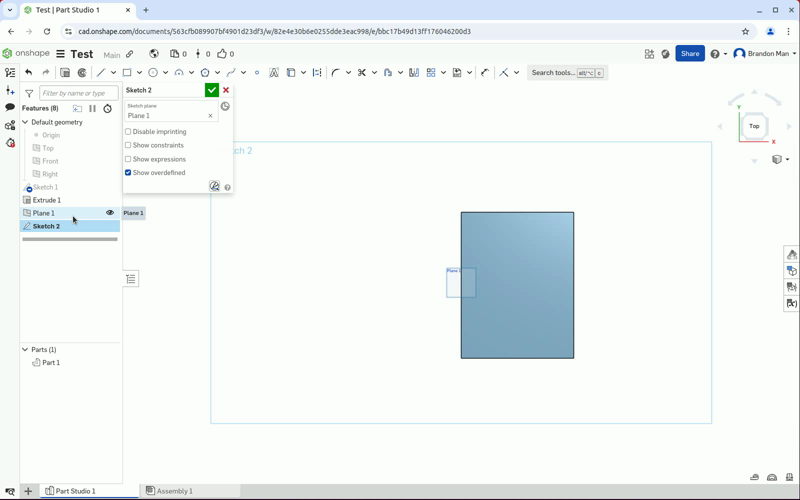
mouse_move(73, 352)
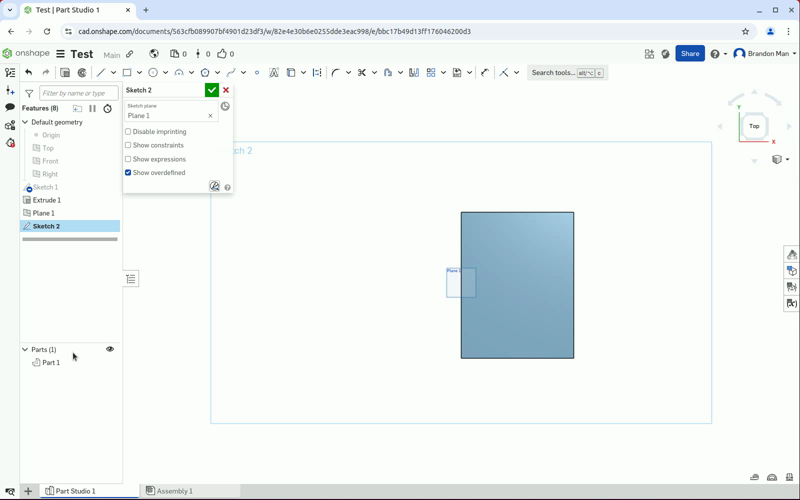
key(y)
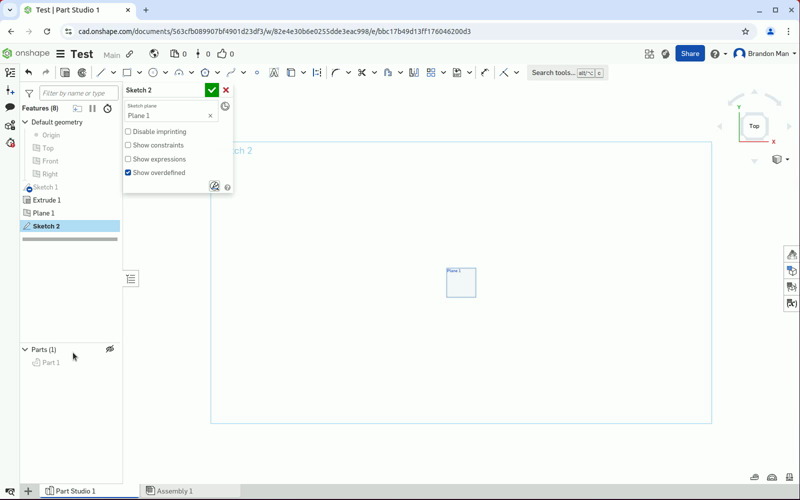
key(l)
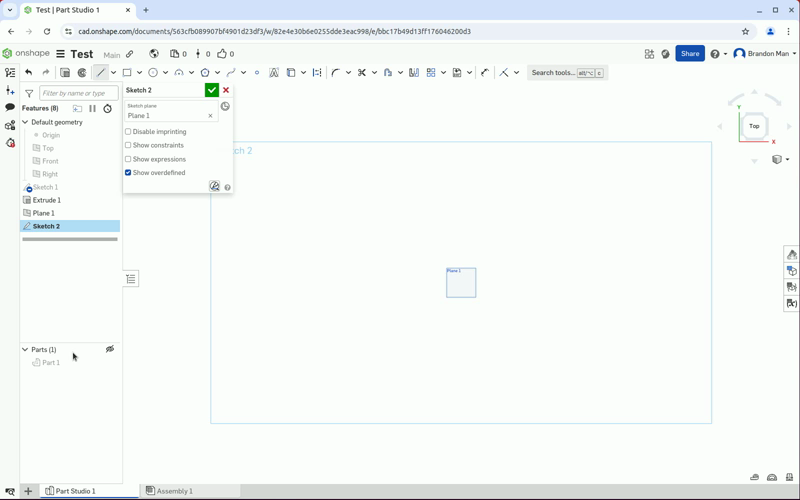
key_down(shift)
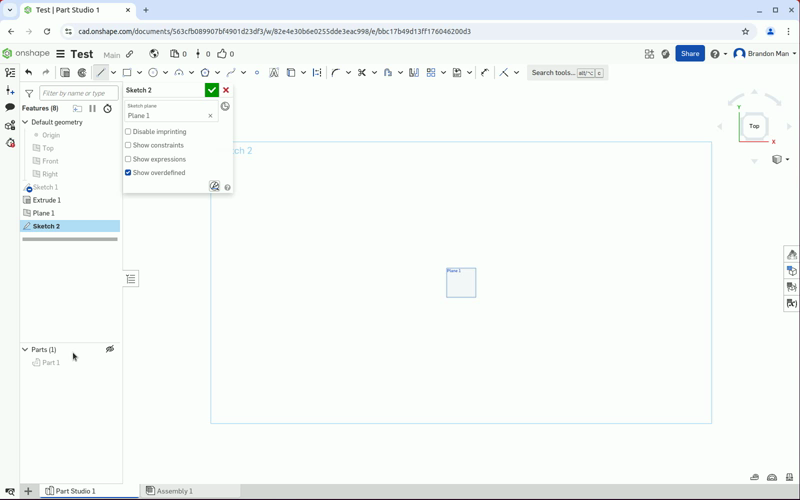
mouse_move(471, 336)
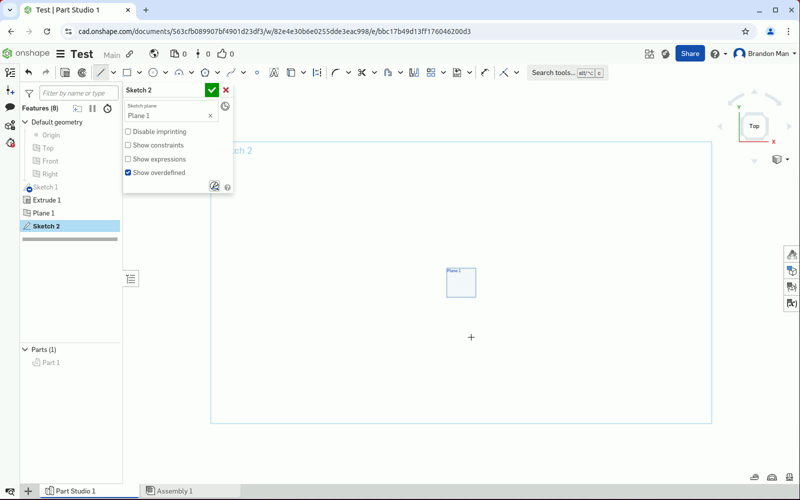
click(471, 336)
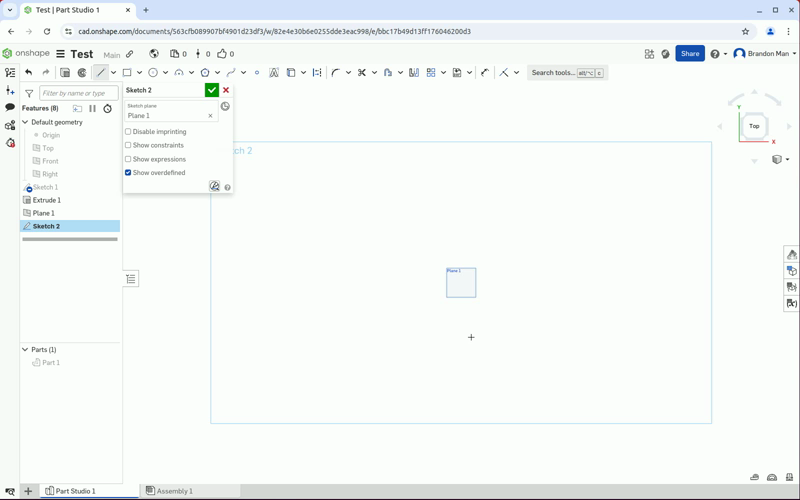
key_up(shift)
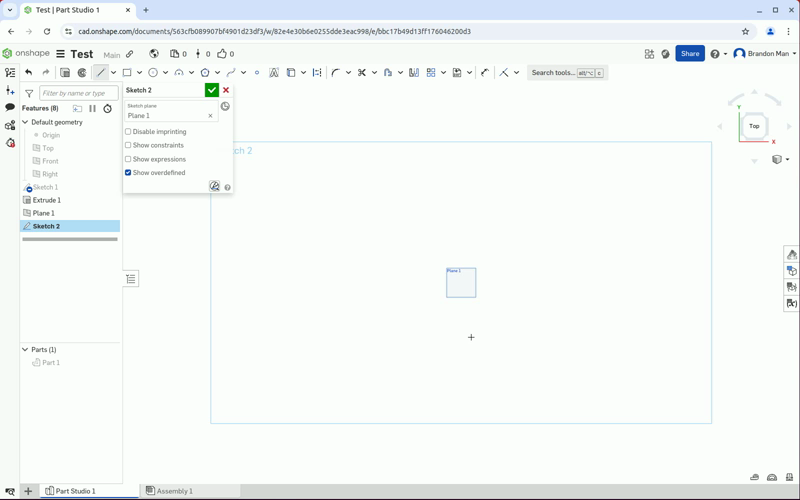
key_down(shift)
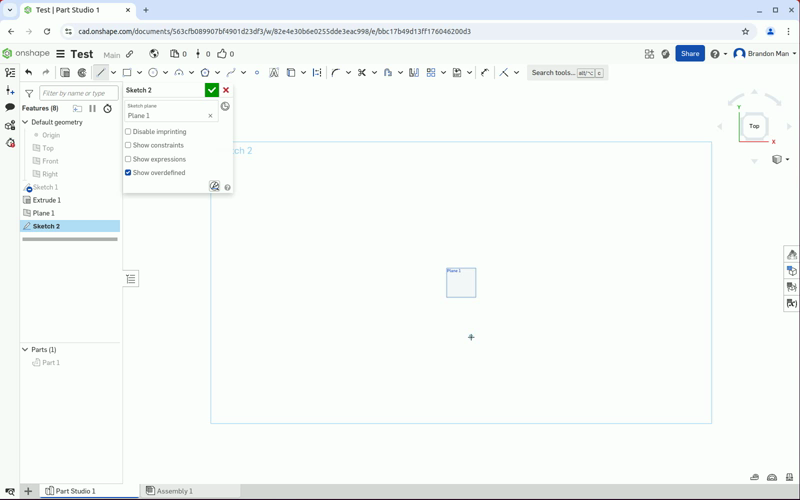
mouse_move(501, 336)
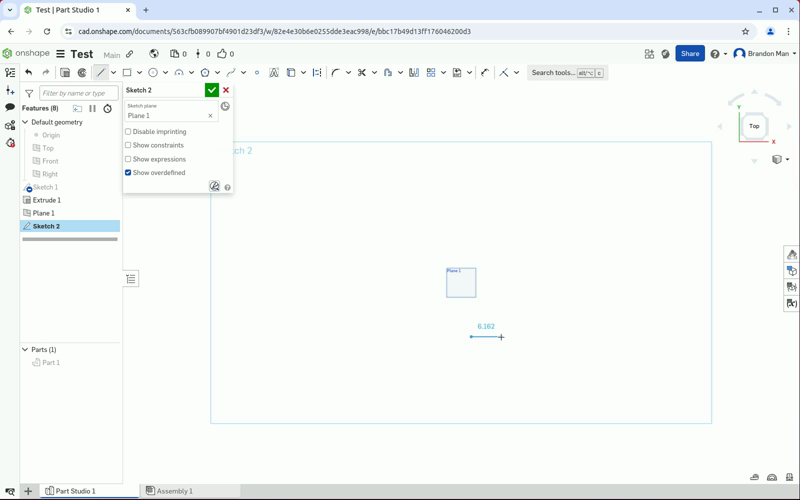
mouse_move(510, 336)
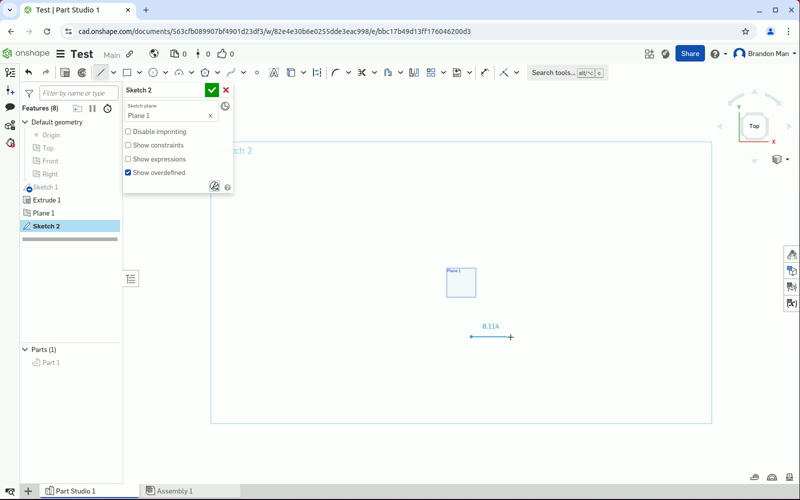
click(510, 336)
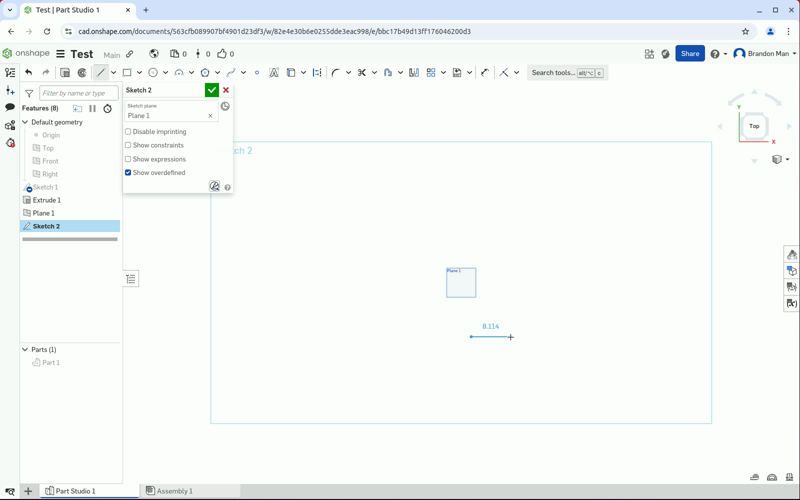
key_up(shift)
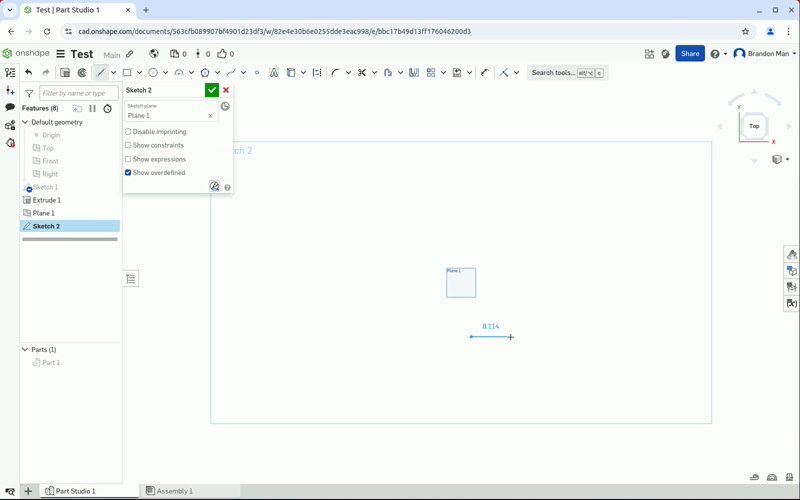
key_down(shift)
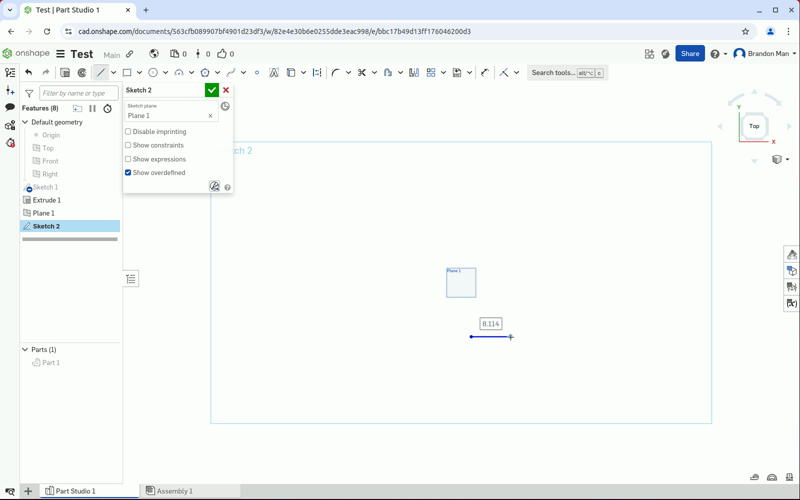
mouse_move(510, 266)
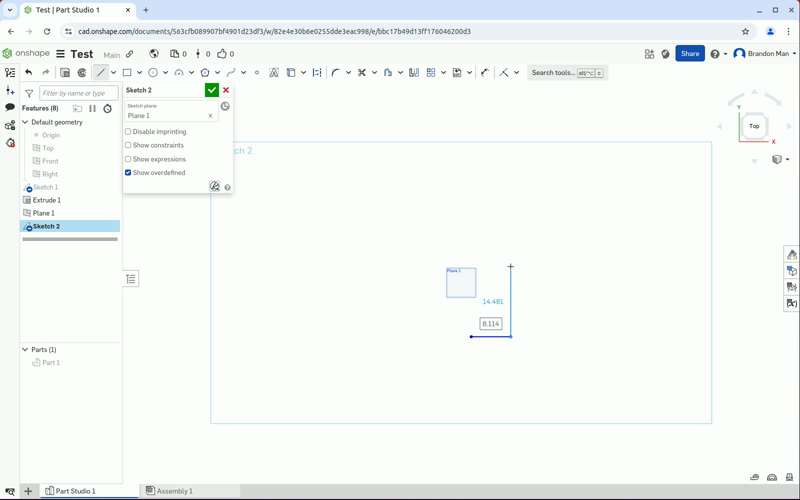
click(510, 266)
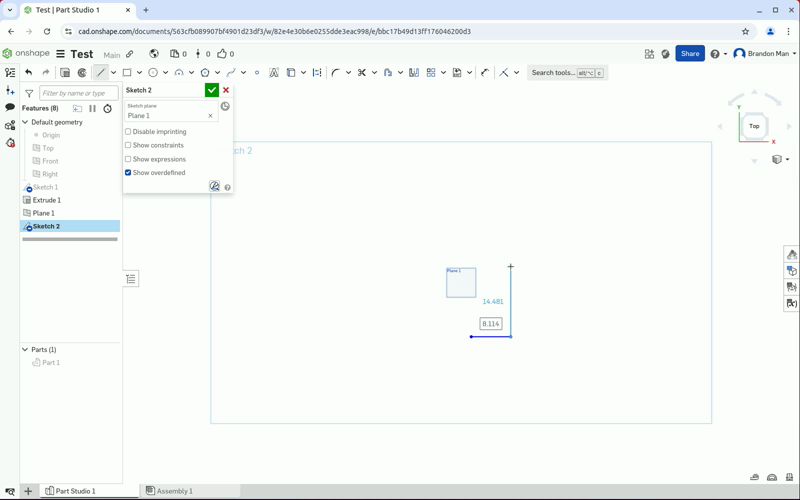
key_up(shift)
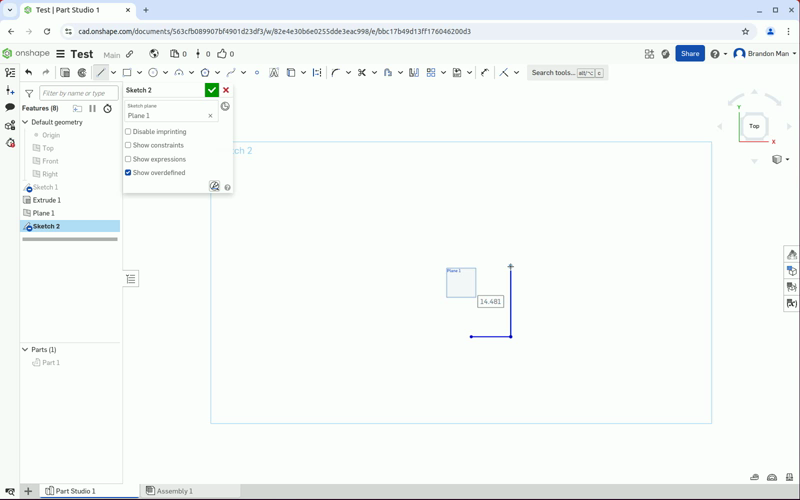
key_down(shift)
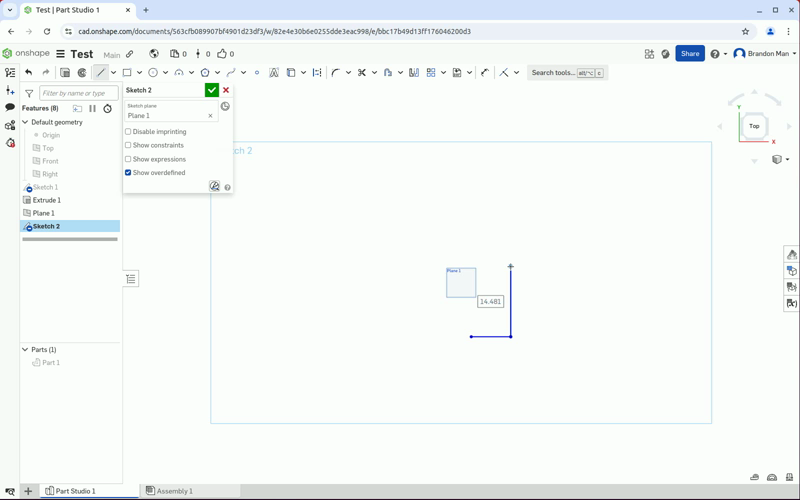
mouse_move(540, 266)
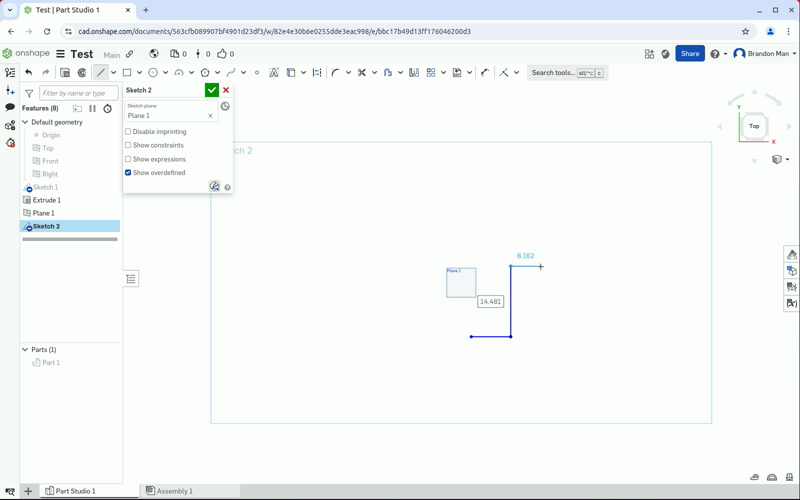
mouse_move(471, 266)
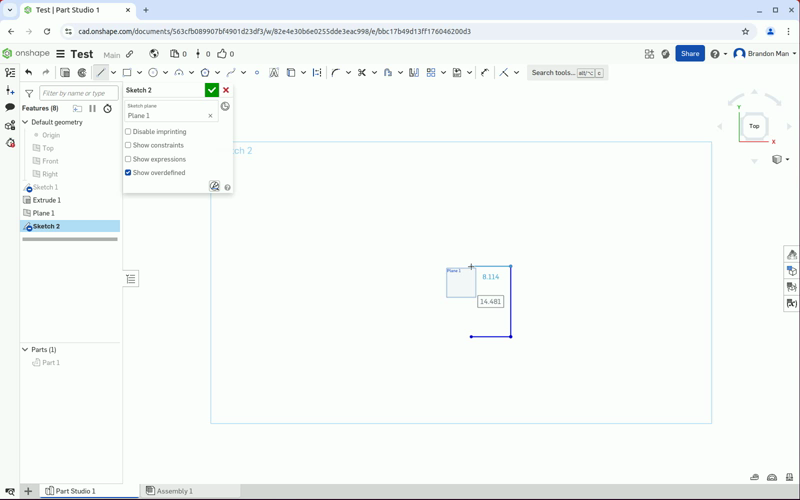
click(471, 266)
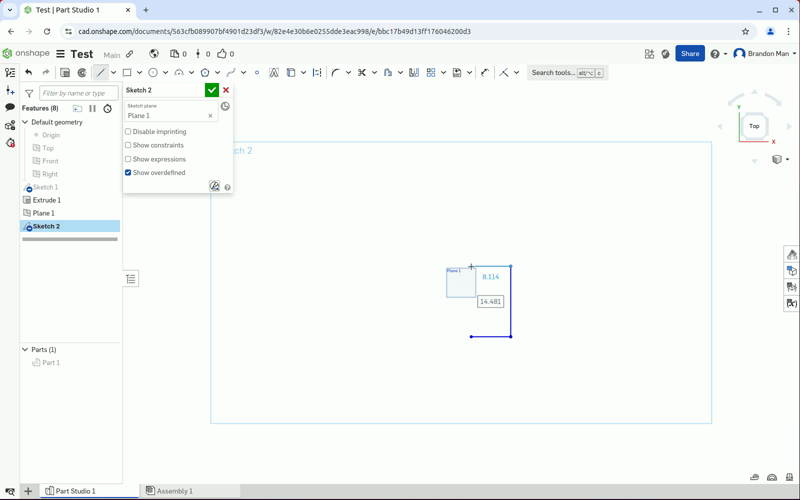
key_up(shift)
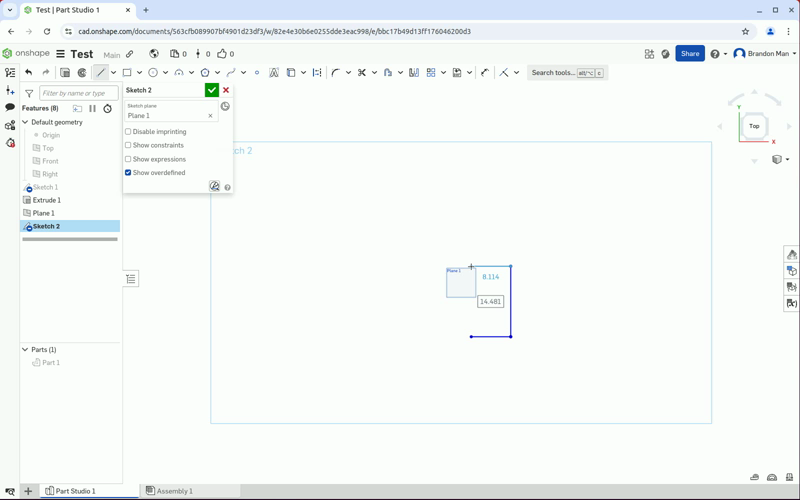
key_down(shift)
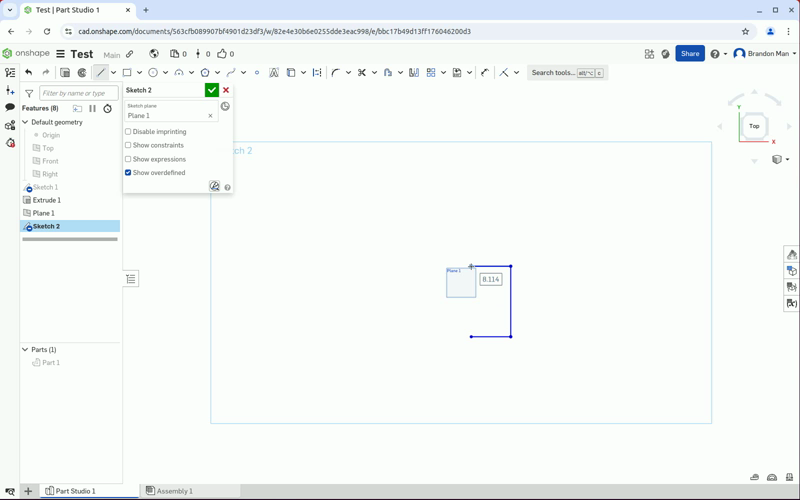
mouse_move(471, 336)
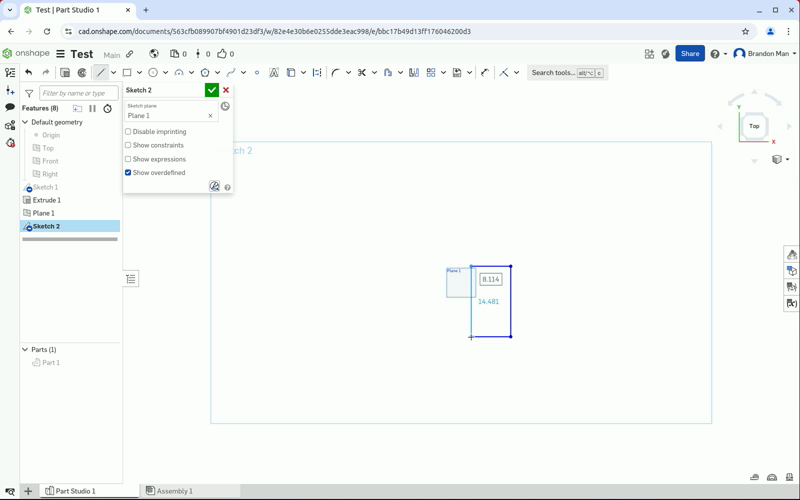
key_up(shift)
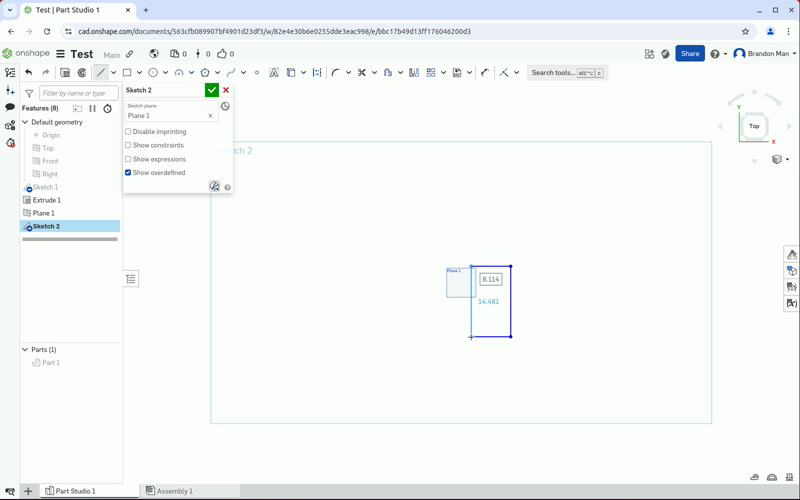
click(471, 336)
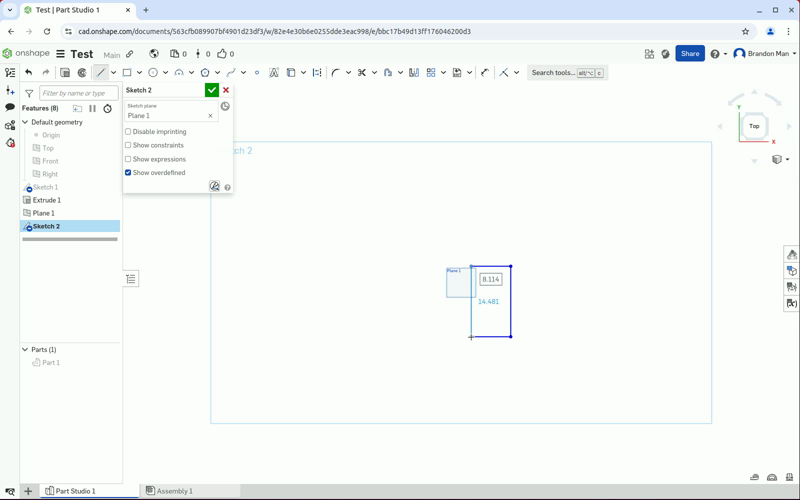
key(esc)
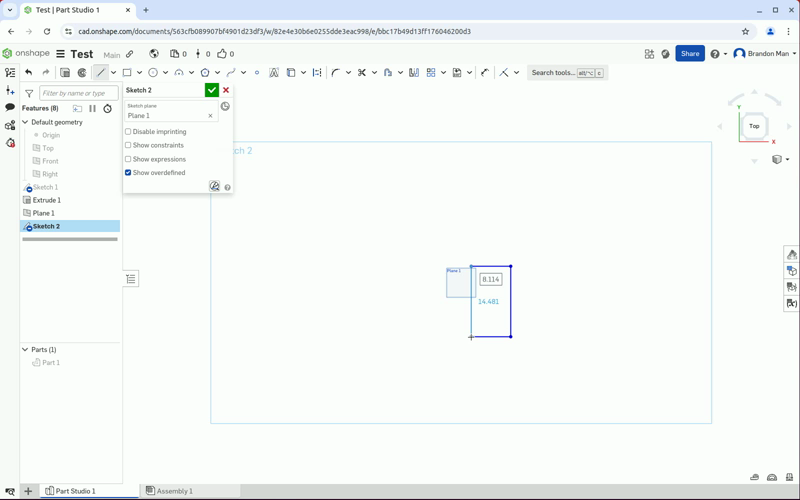
mouse_move(496, 274)
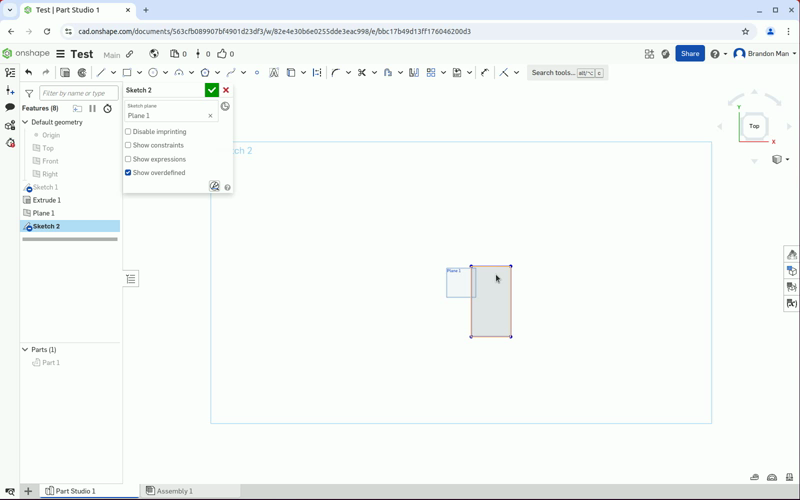
click(496, 274)
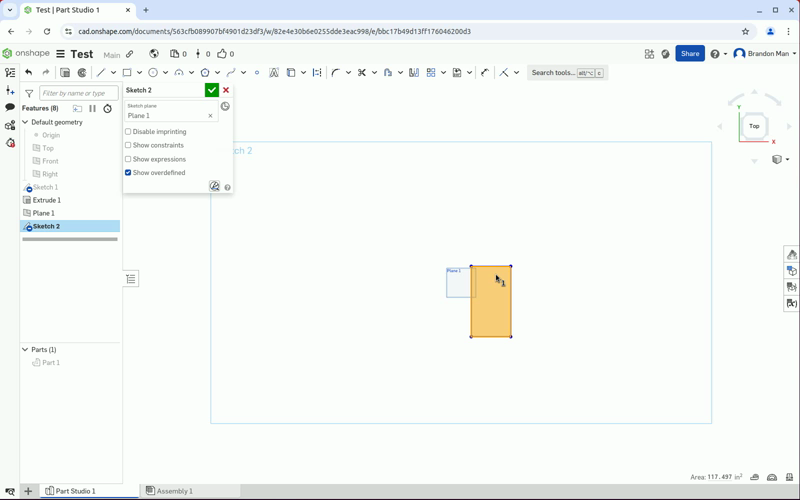
mouse_move(73, 352)
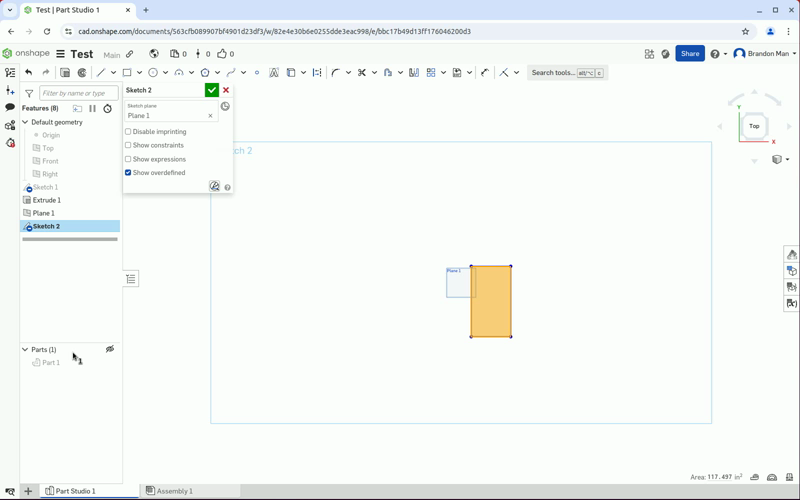
key(shift+y)
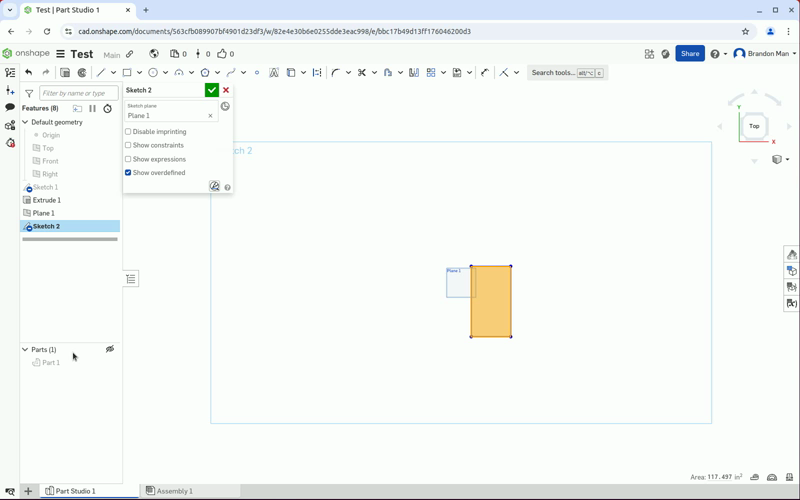
key(shift+e)
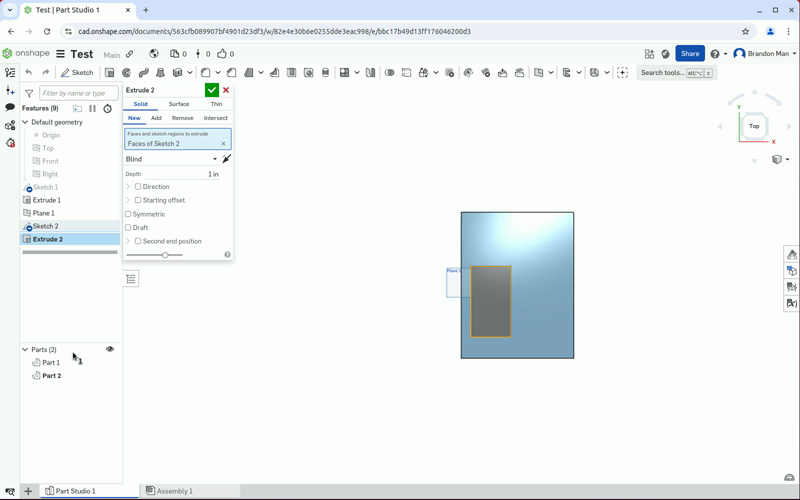
mouse_move(143, 106)
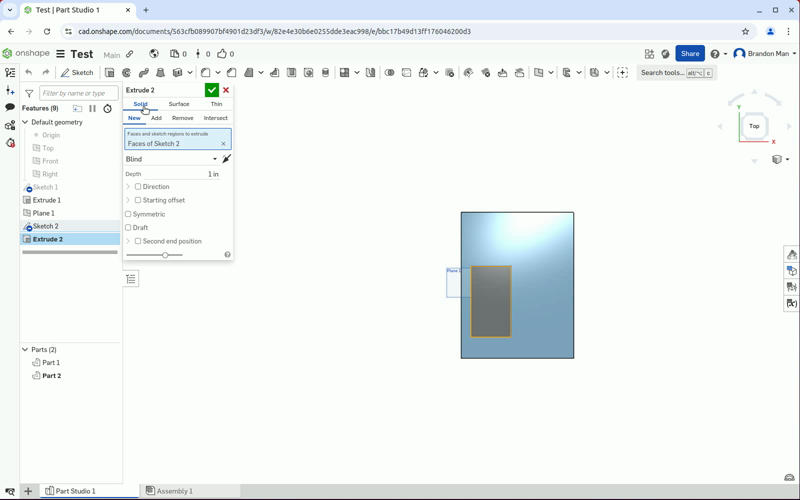
click(143, 106)
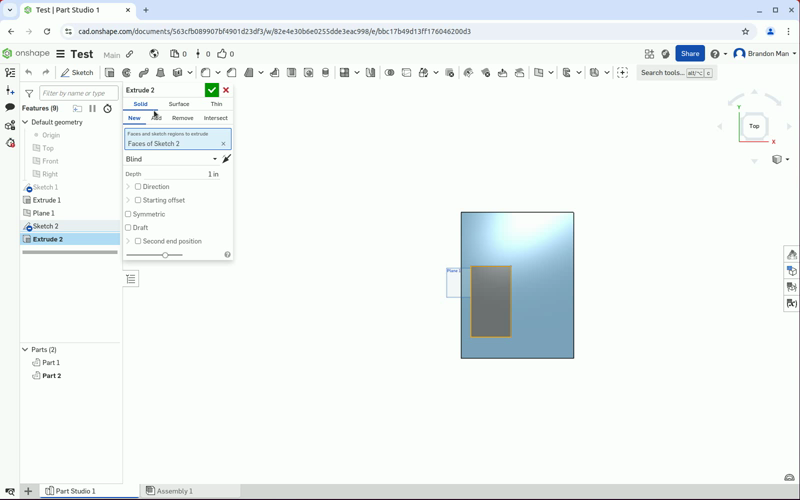
mouse_move(186, 120)
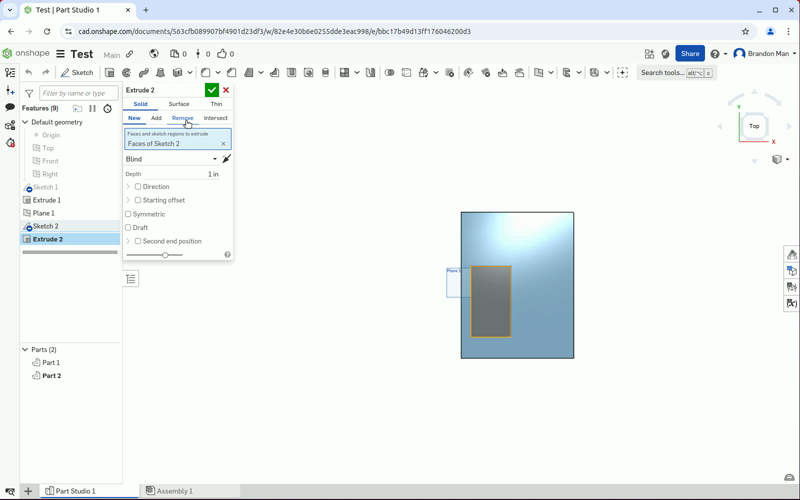
click(186, 120)
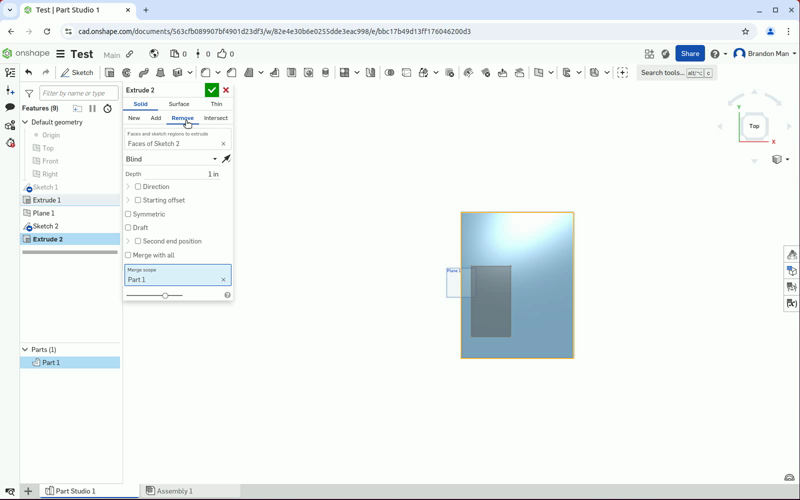
key(tab, 4)
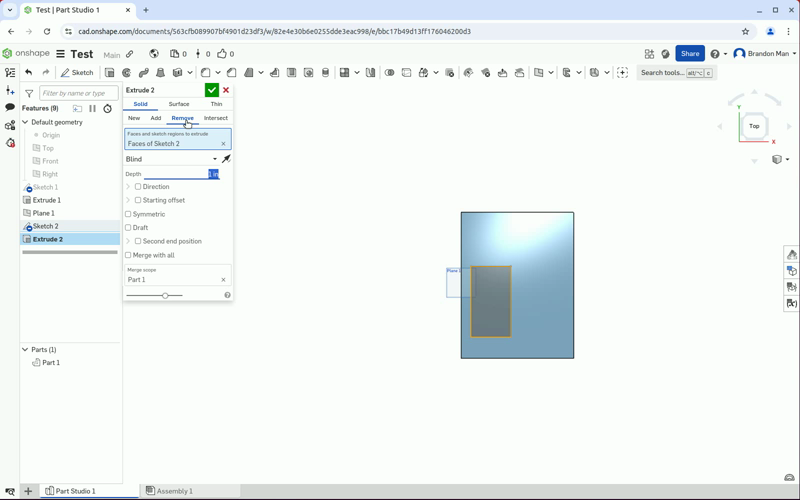
text(23.108)
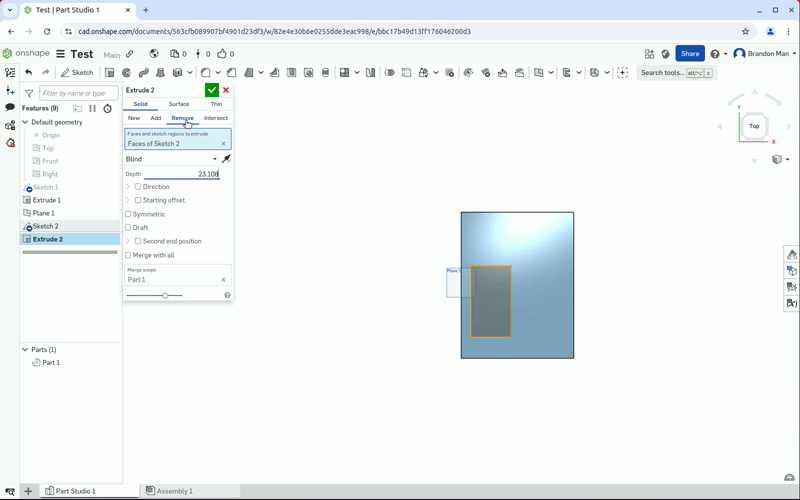
key(tab, 6)
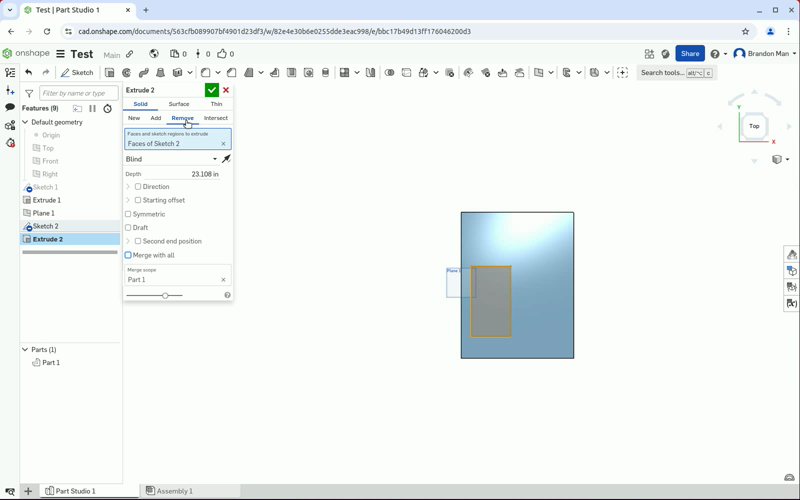
key(space)
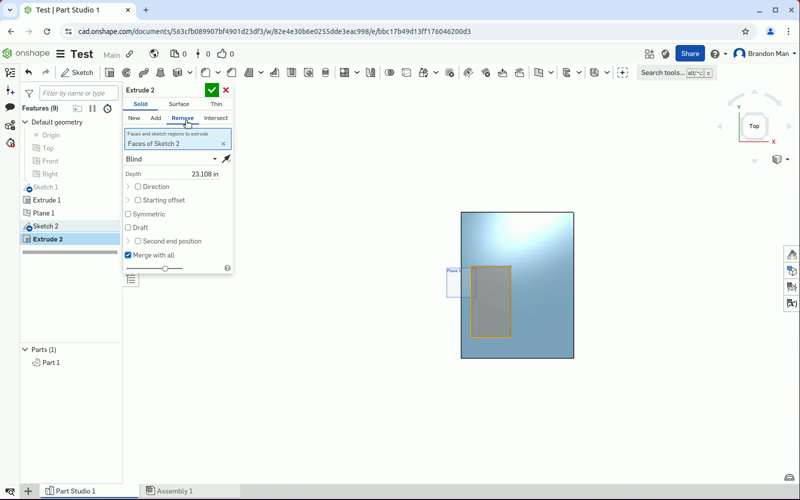
key(enter)
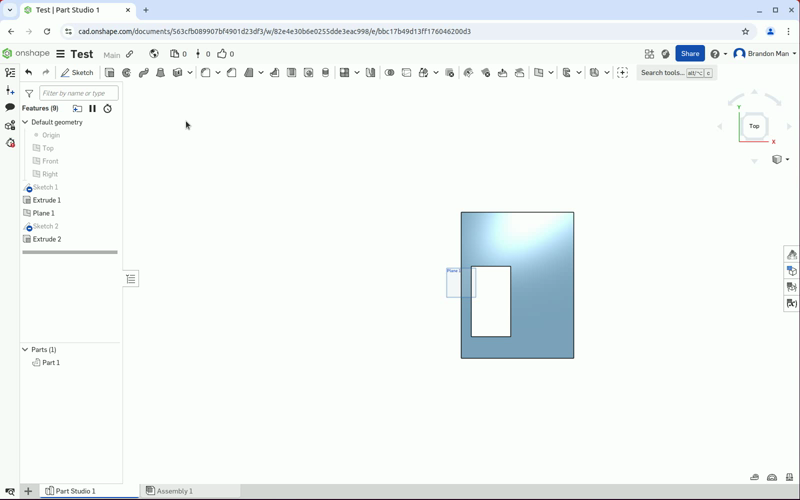
key(shift+h)
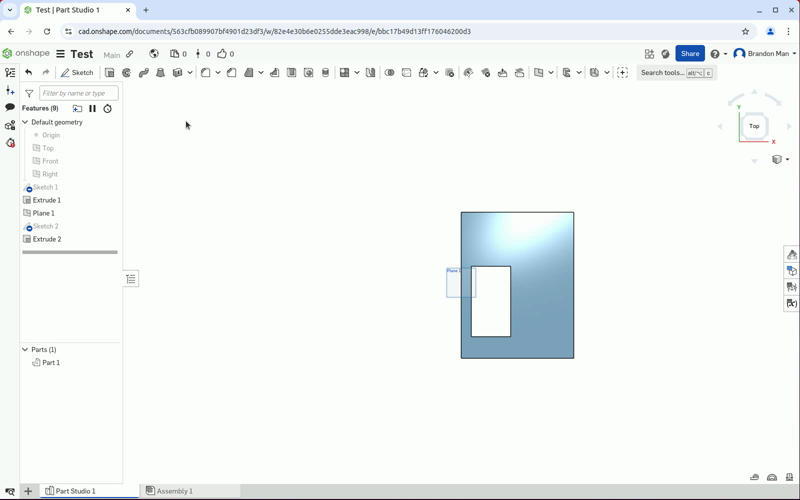
key(shift+h)
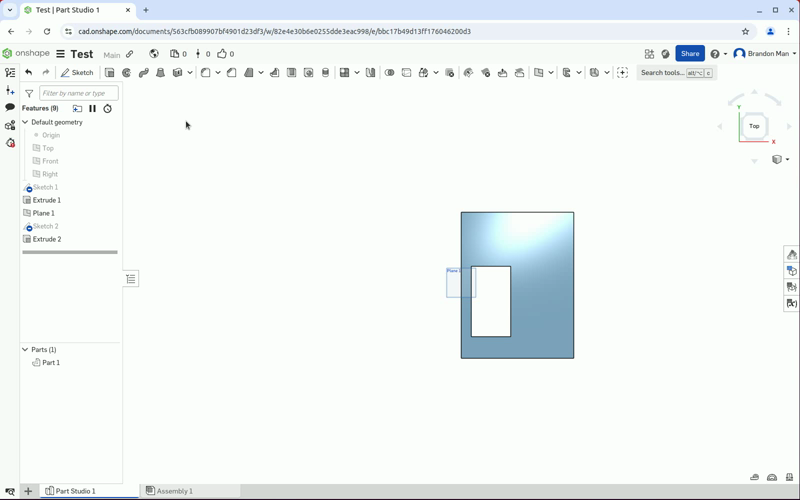
mouse_move(73, 189)
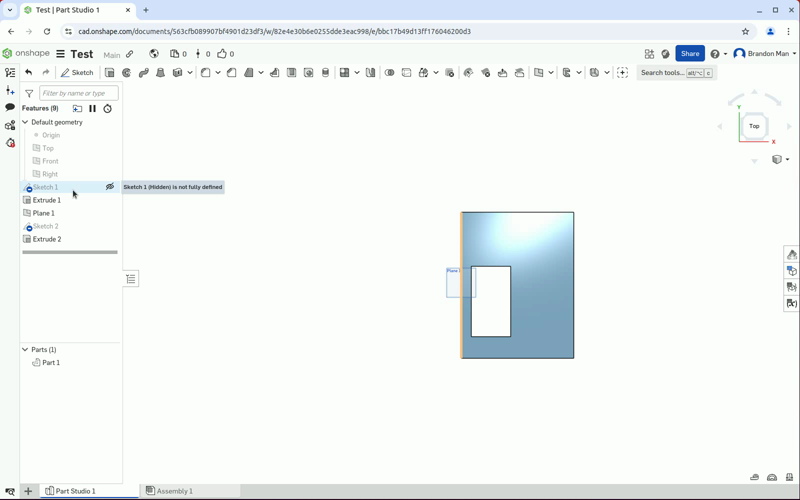
click(73, 189)
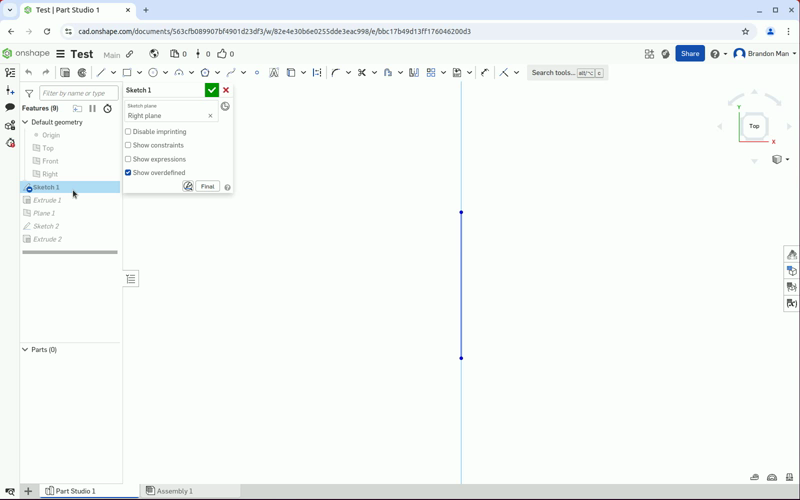
mouse_move(229, 92)
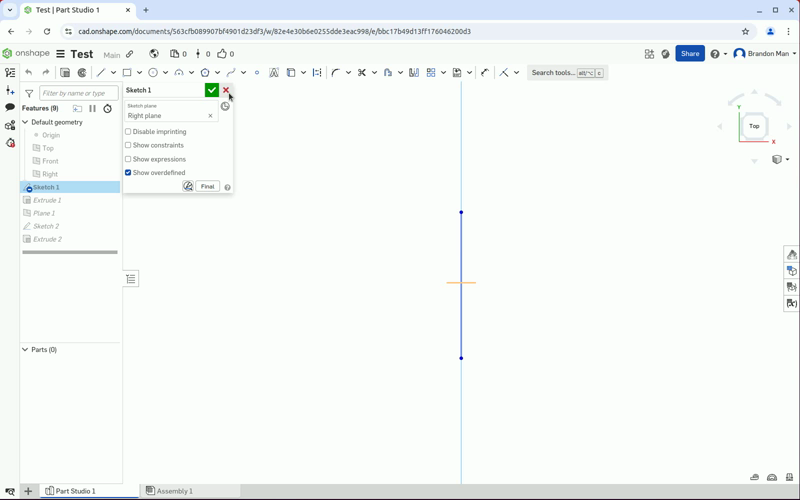
click(229, 92)
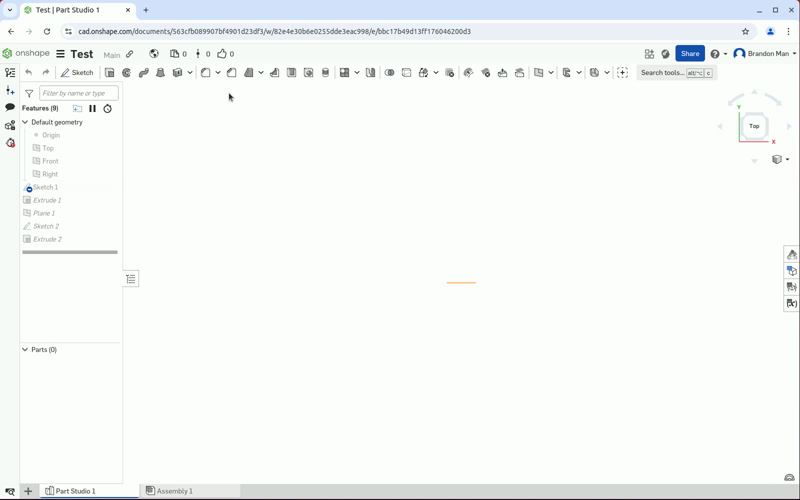
key(shift+s)
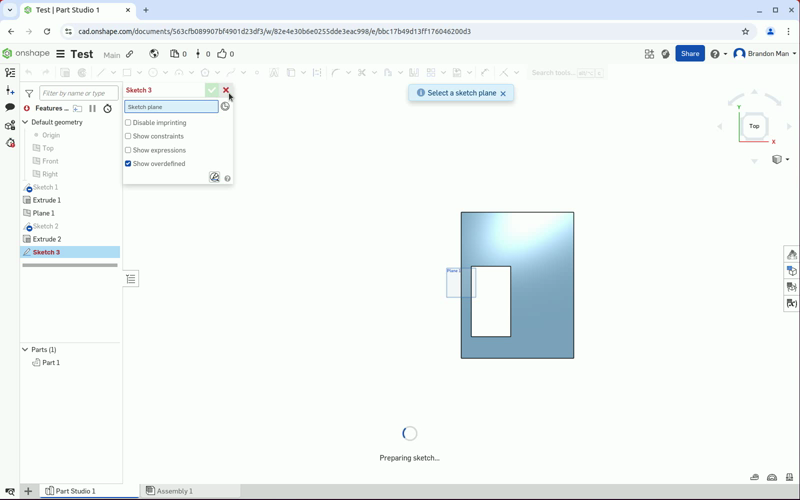
mouse_move(73, 215)
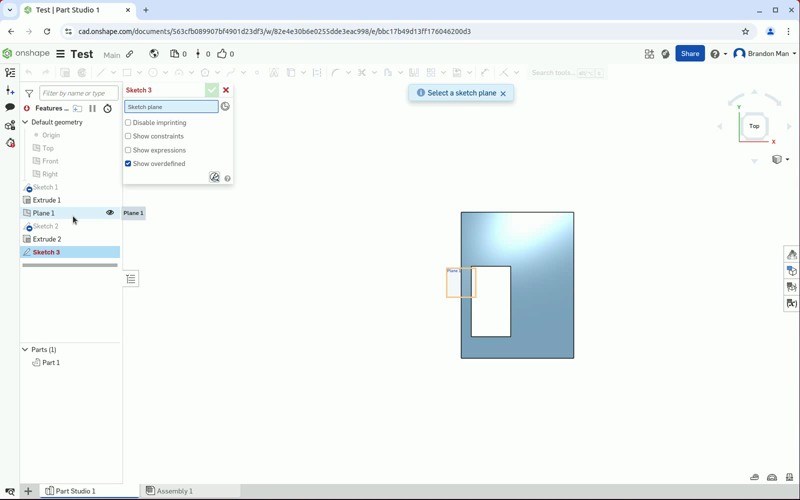
click(73, 215)
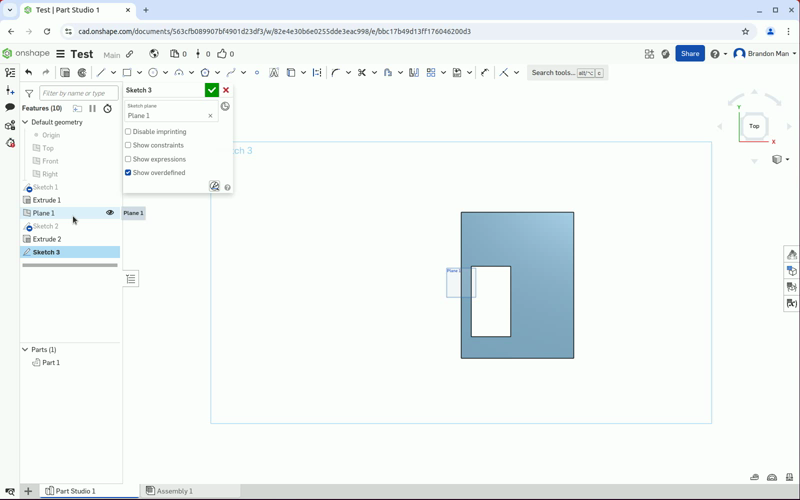
mouse_move(73, 352)
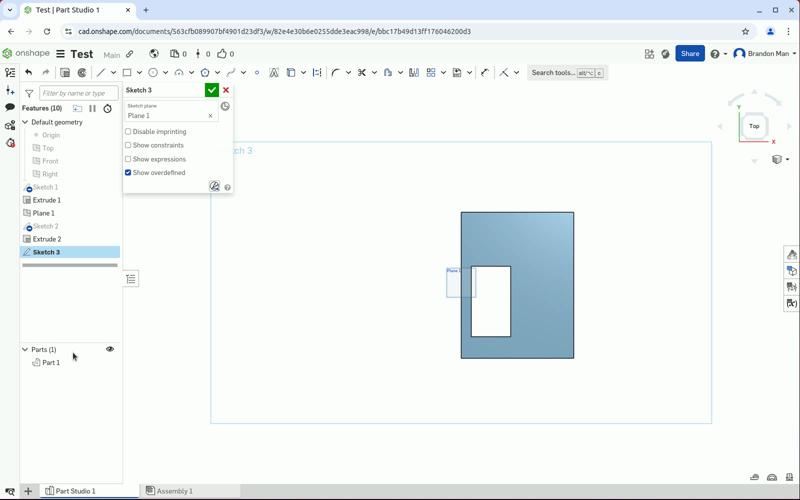
key(y)
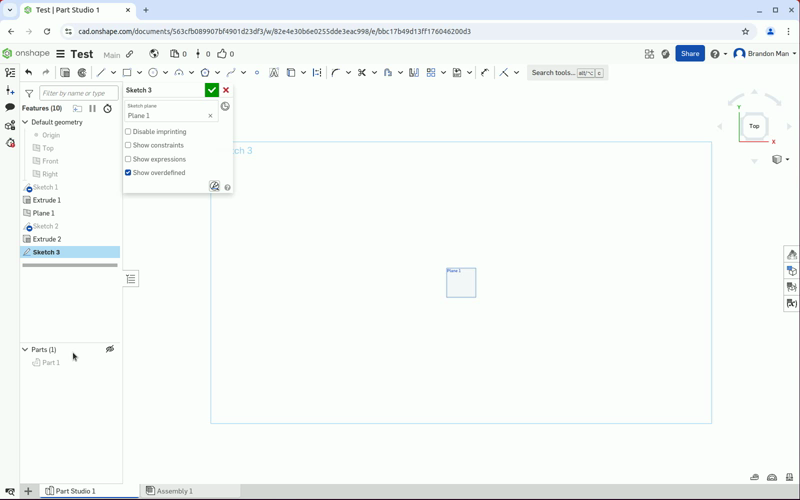
key(l)
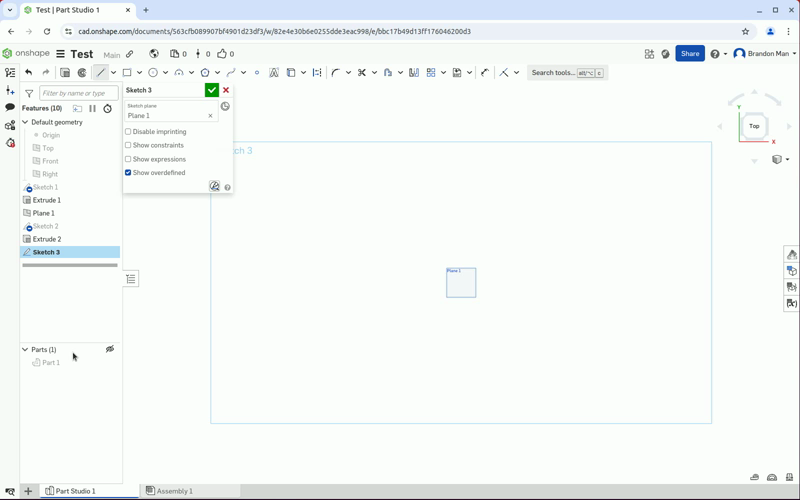
key_down(shift)
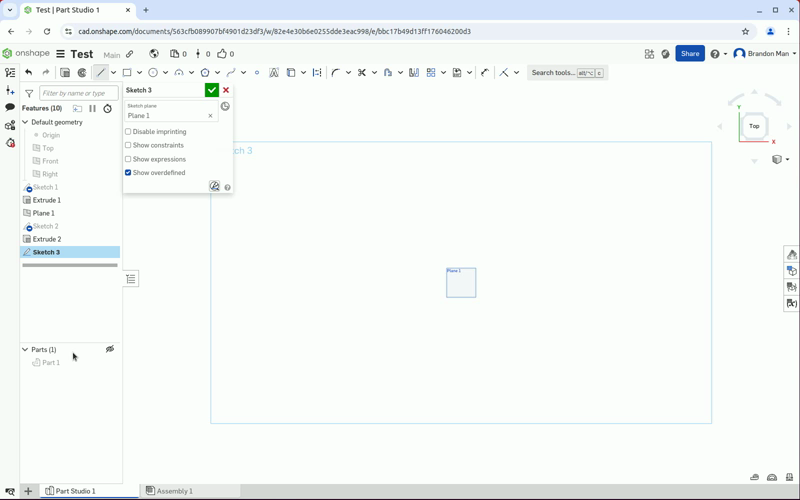
mouse_move(526, 286)
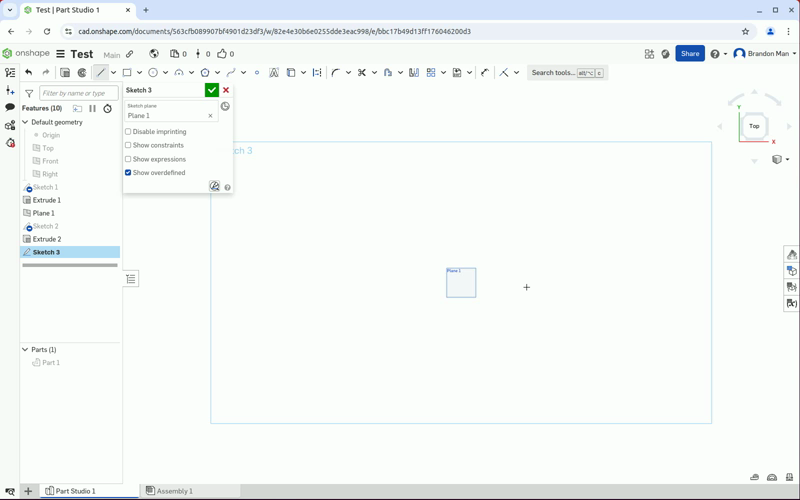
click(526, 286)
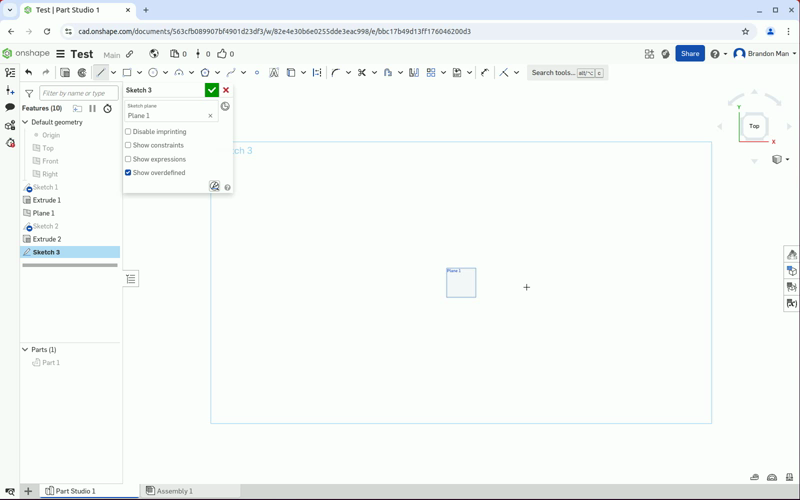
key_up(shift)
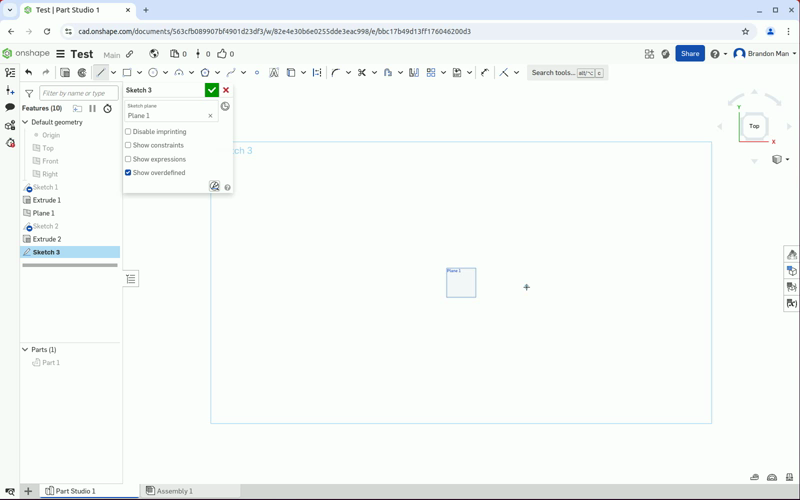
key_down(shift)
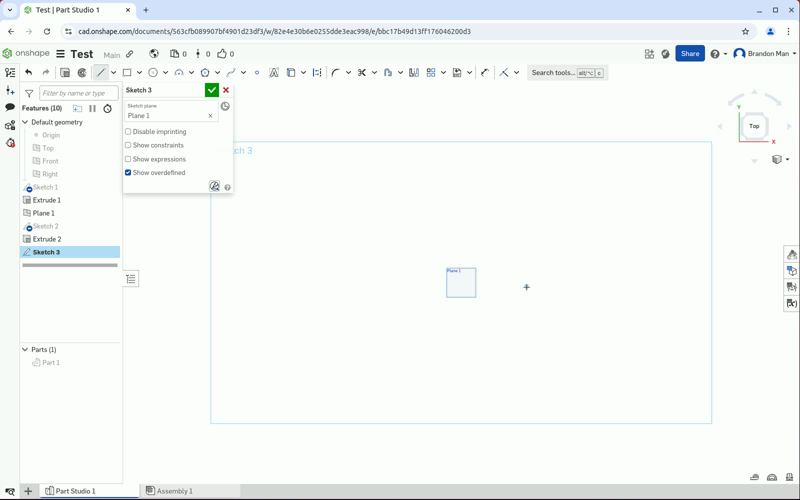
mouse_move(556, 286)
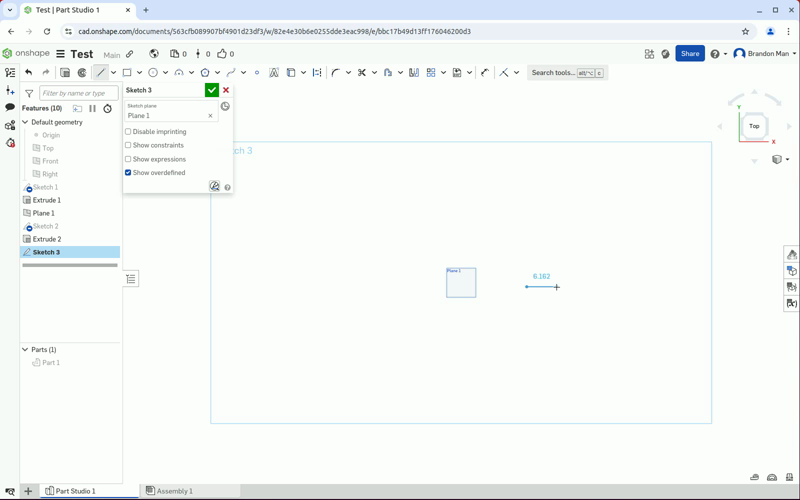
mouse_move(561, 286)
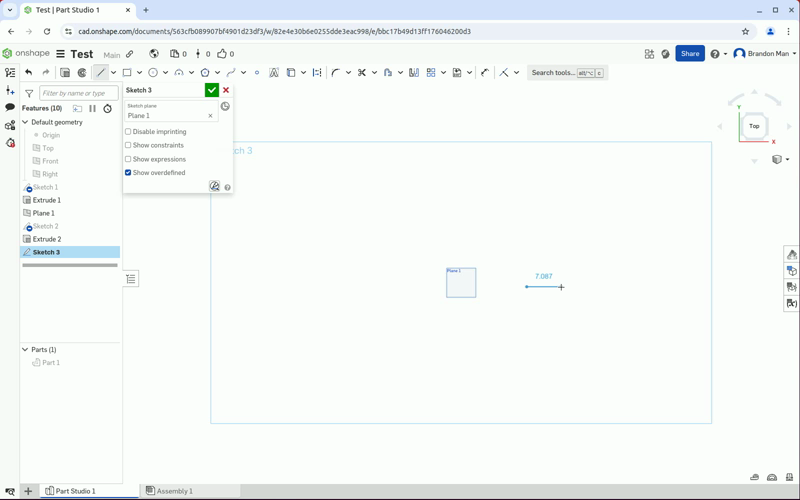
click(561, 286)
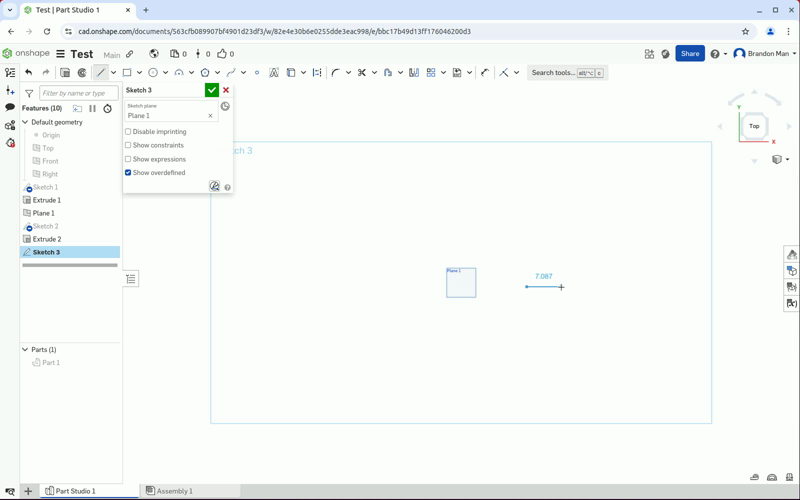
key_up(shift)
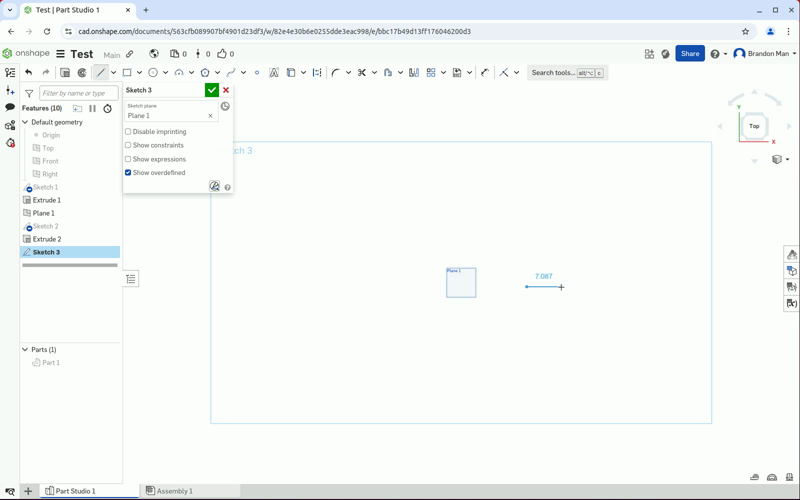
key_down(shift)
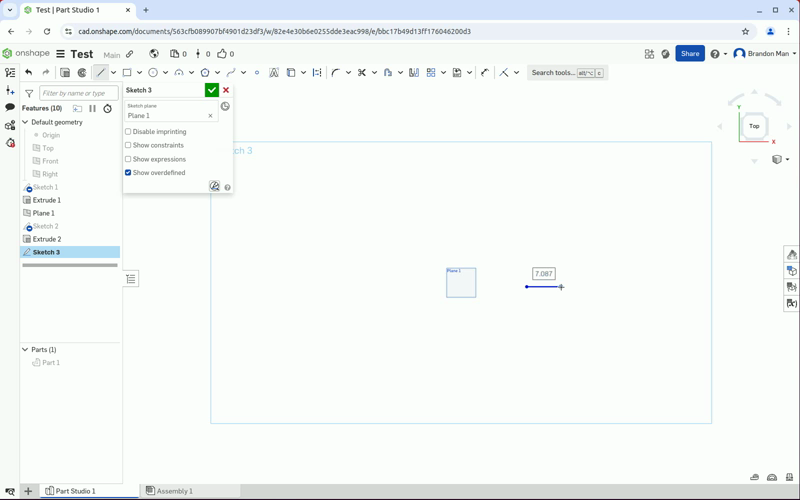
mouse_move(589, 286)
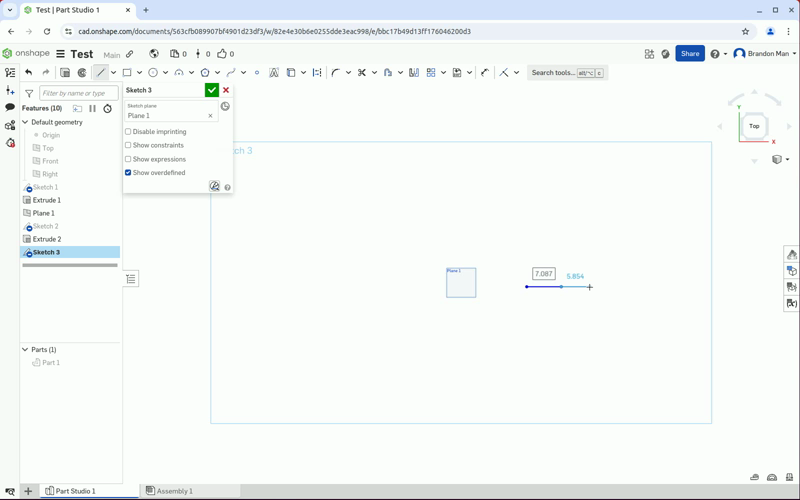
mouse_move(561, 236)
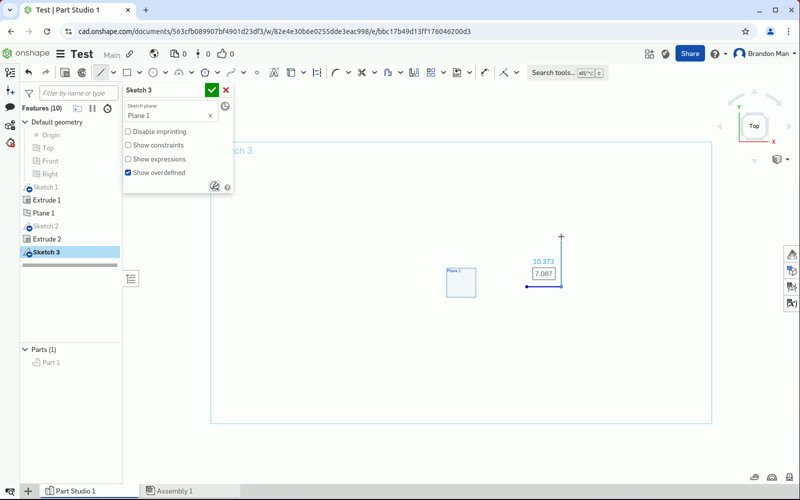
click(561, 236)
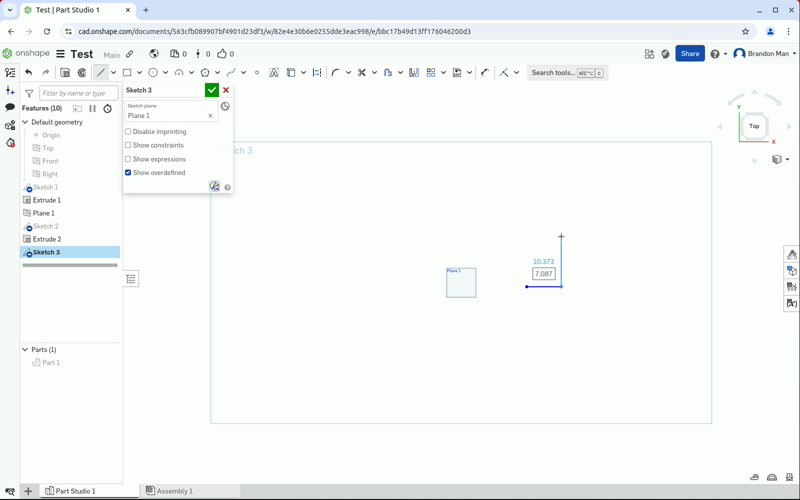
key_up(shift)
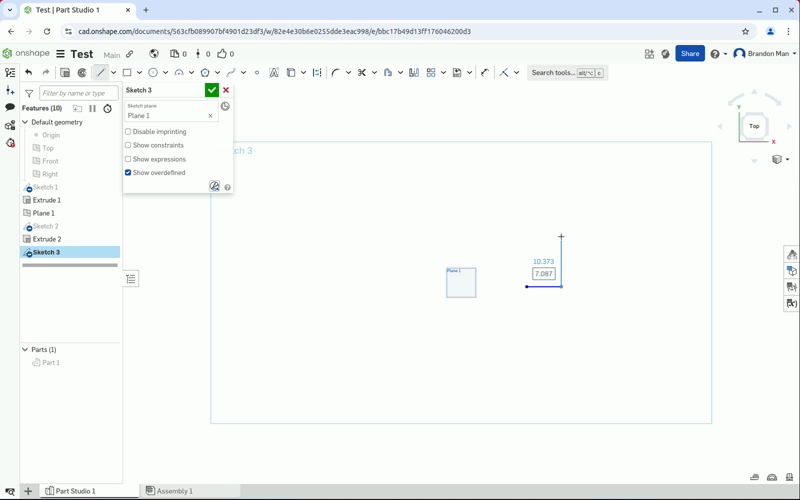
key_down(shift)
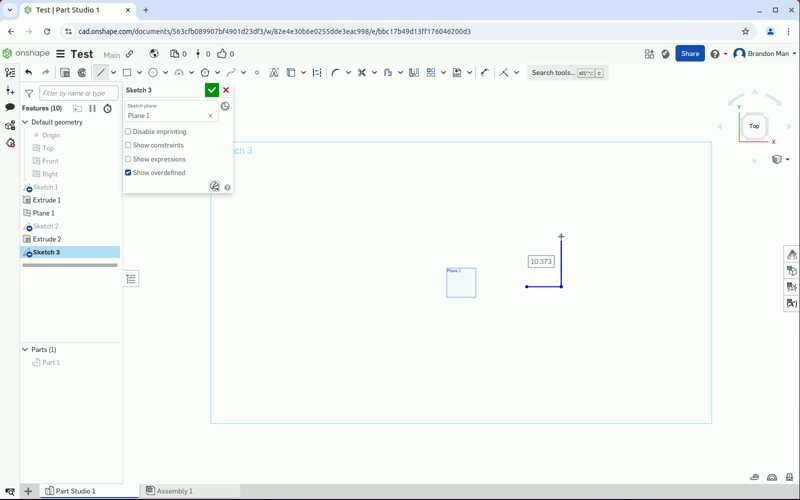
mouse_move(589, 236)
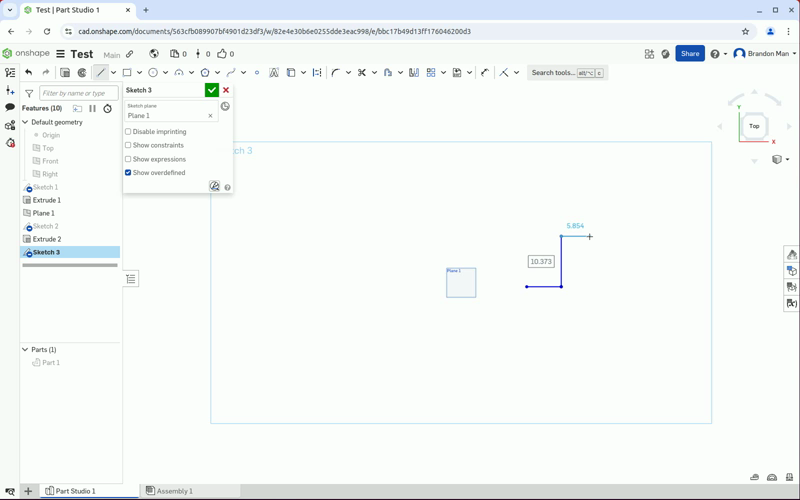
mouse_move(526, 236)
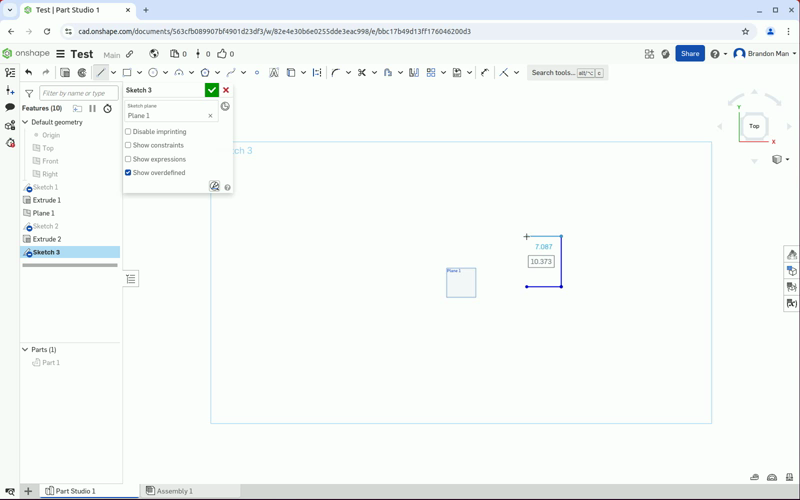
click(526, 236)
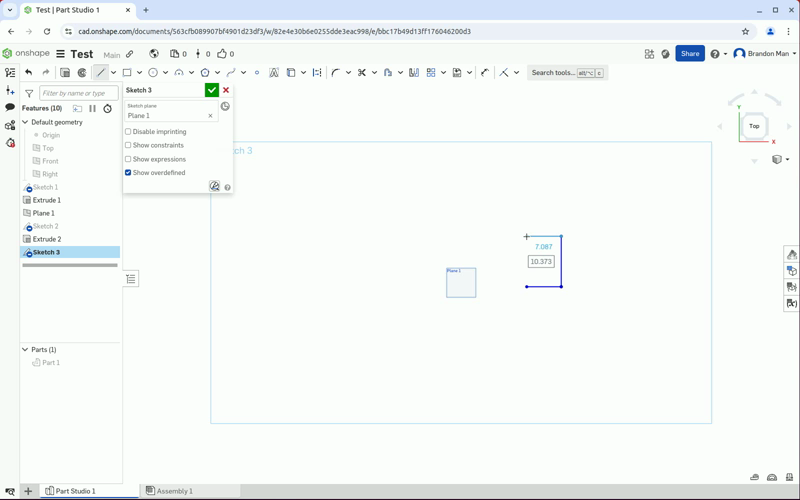
key_up(shift)
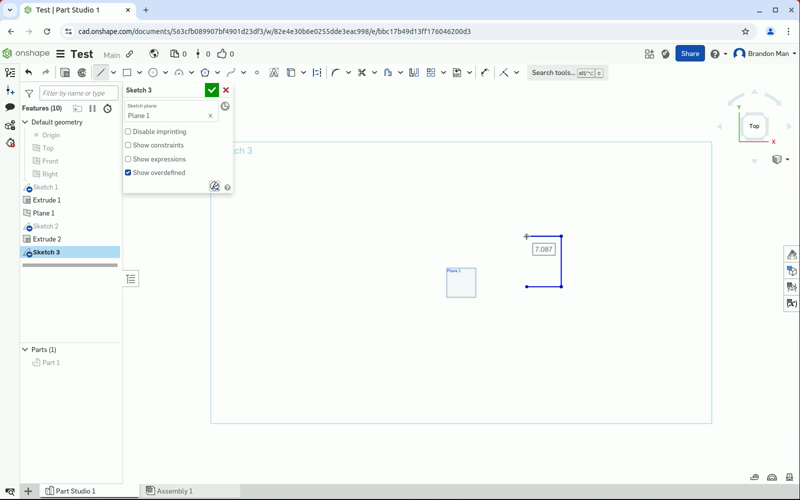
mouse_move(556, 236)
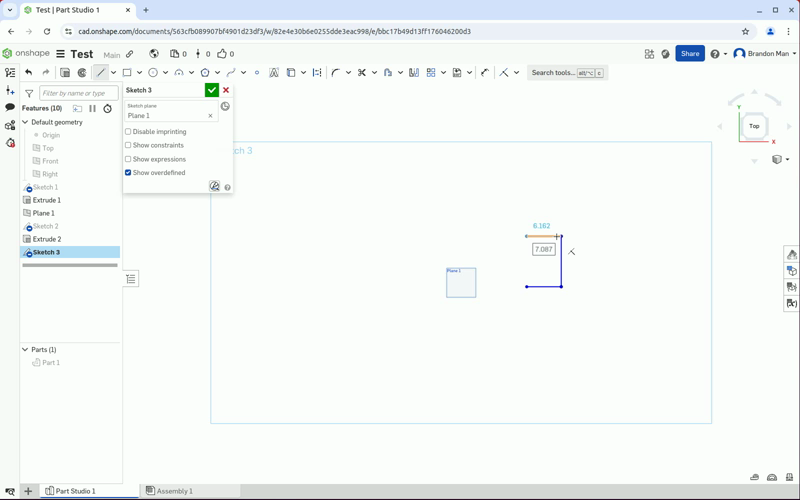
key_down(shift)
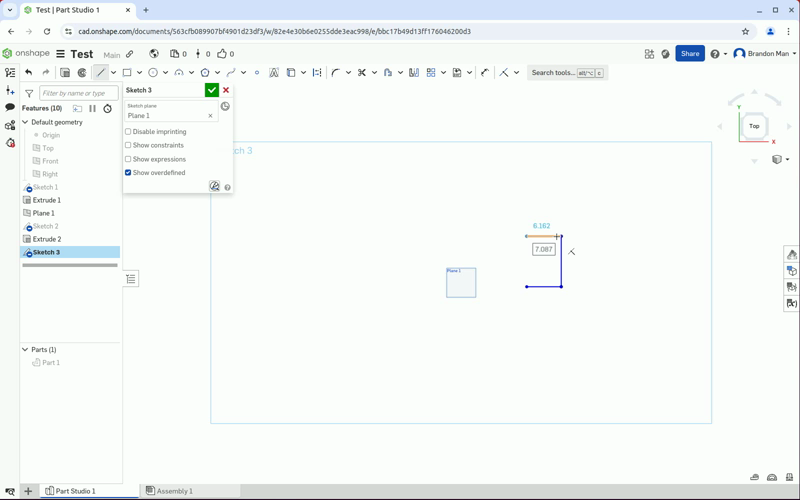
mouse_move(526, 286)
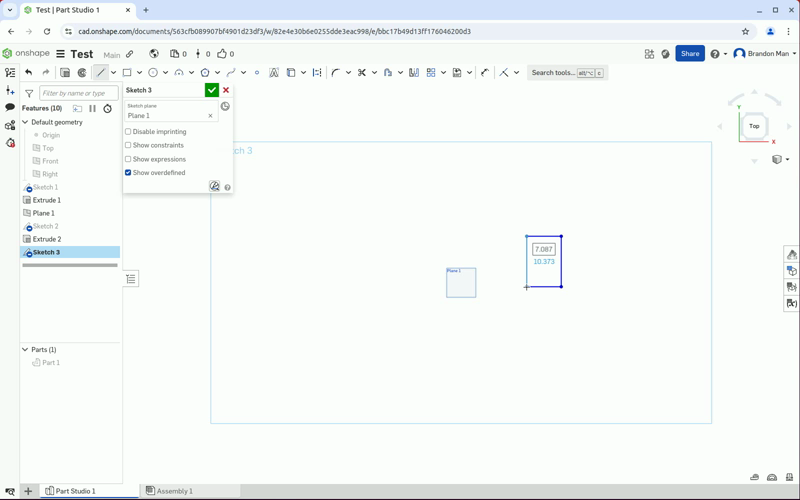
key_up(shift)
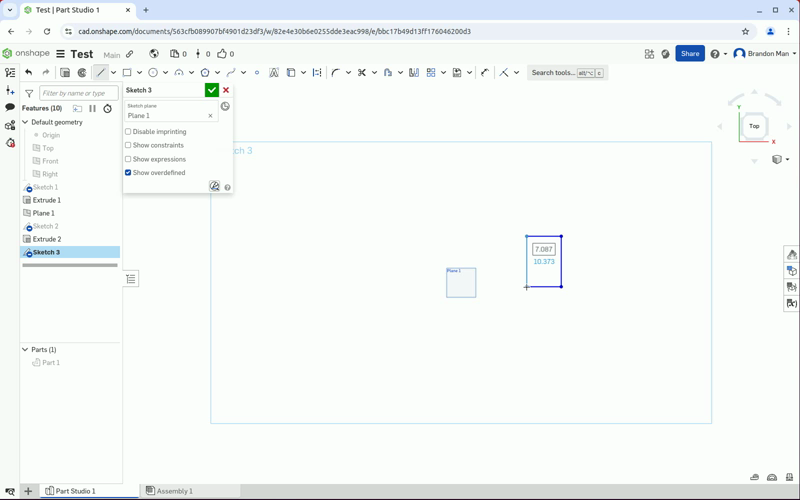
click(526, 286)
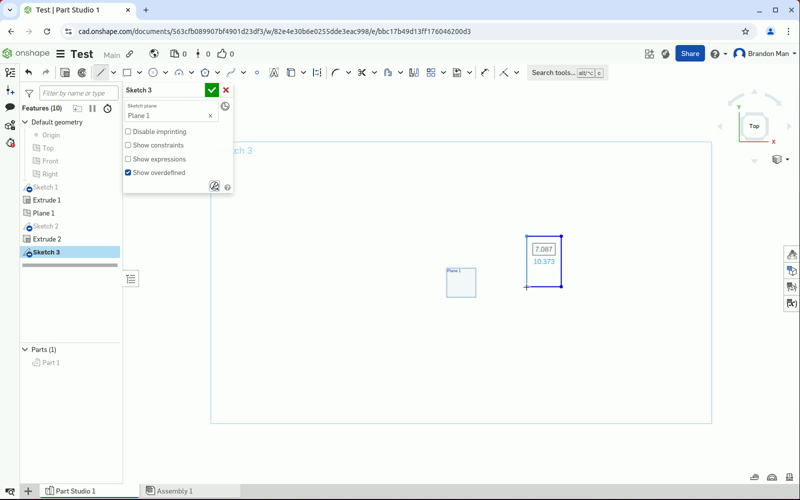
key(esc)
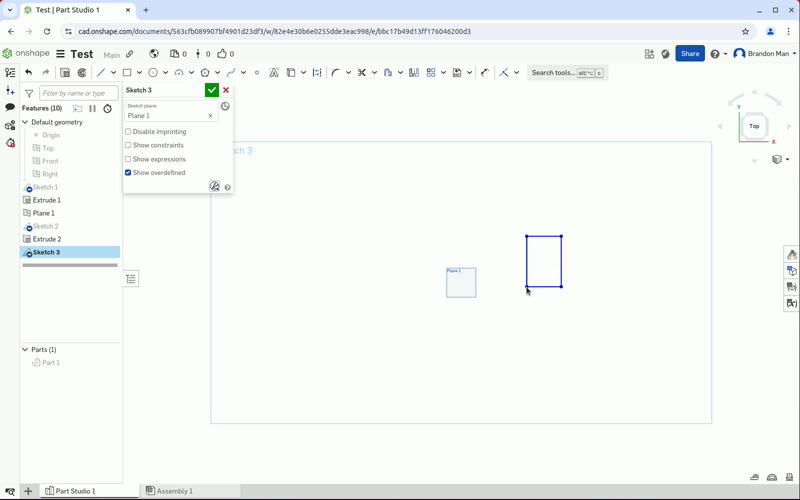
mouse_move(533, 239)
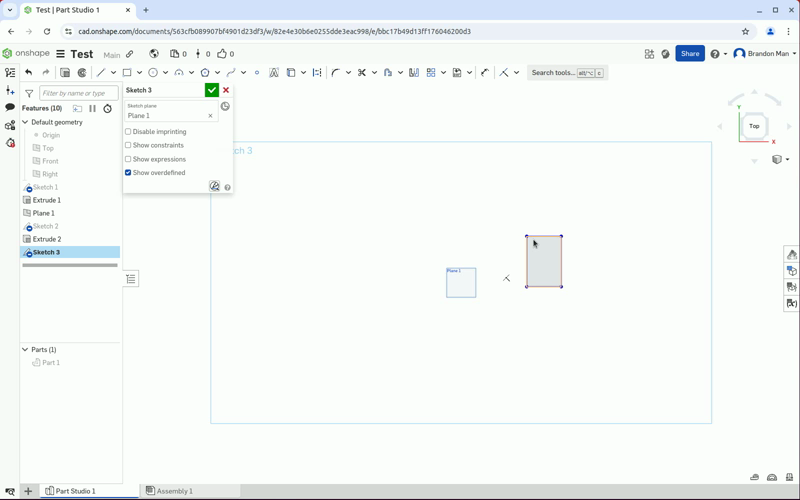
scroll(6)
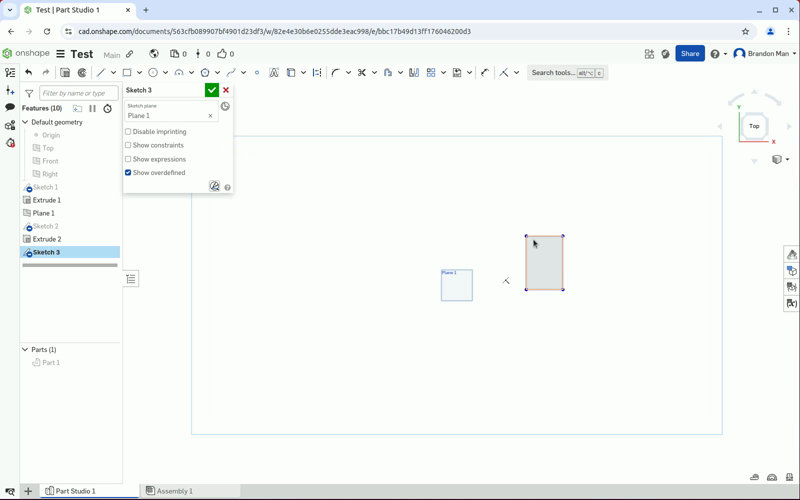
scroll(6)
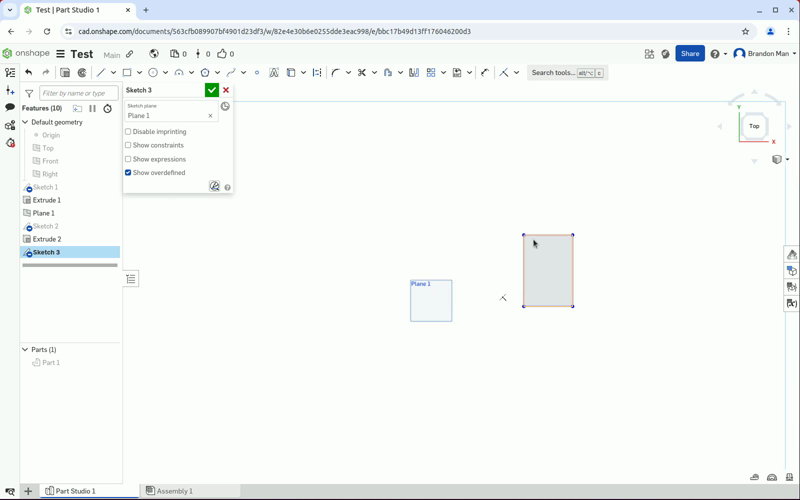
scroll(6)
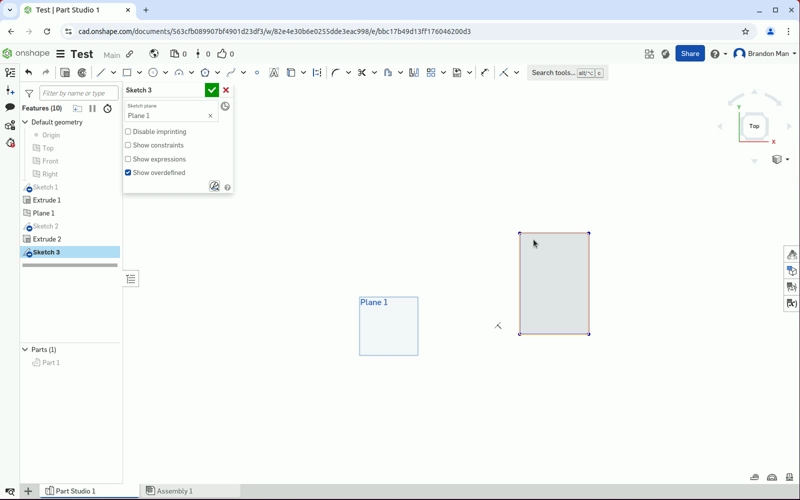
scroll(6)
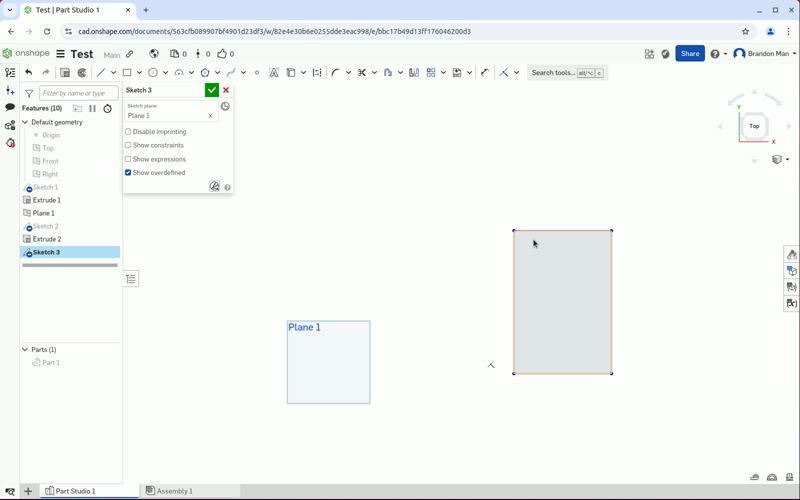
scroll(6)
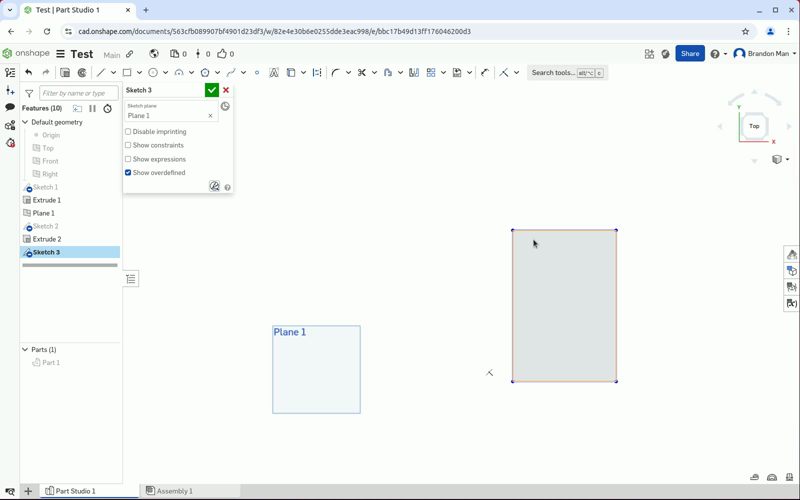
scroll(6)
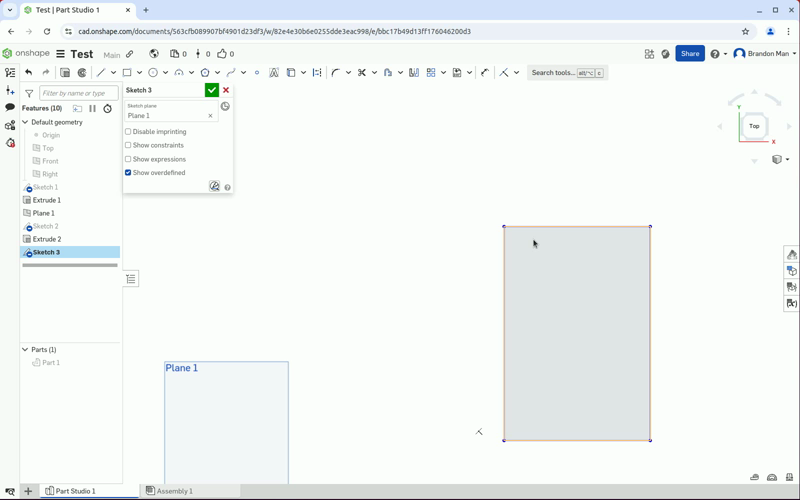
scroll(6)
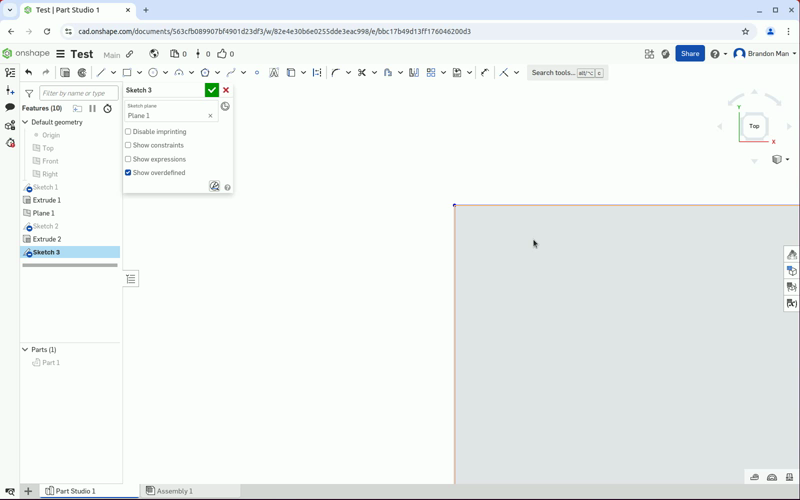
click(533, 239)
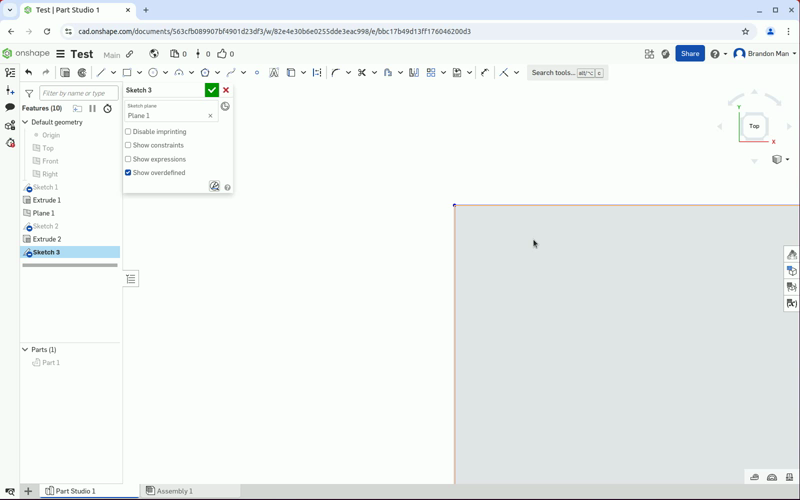
scroll(-6)
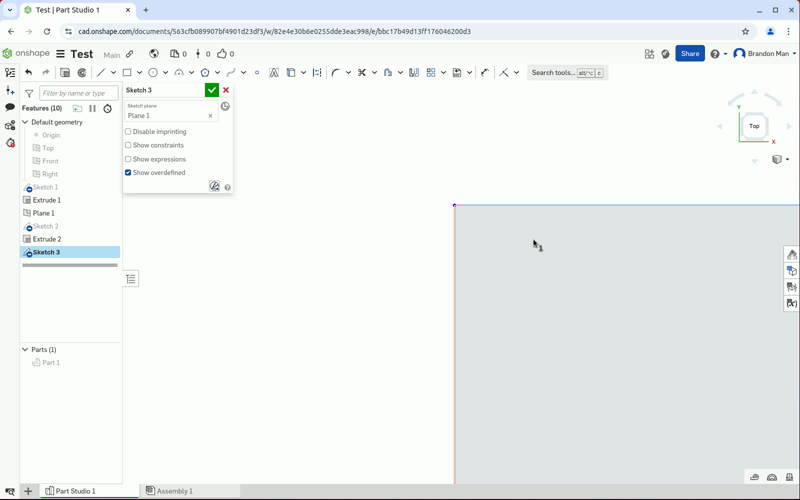
scroll(-6)
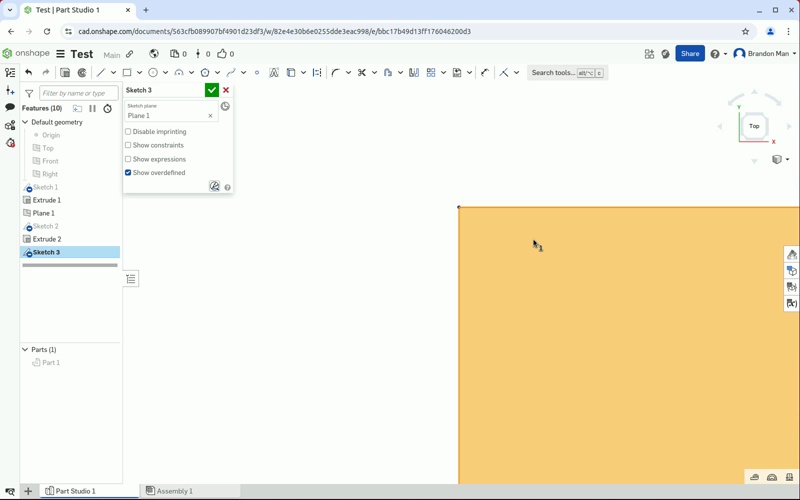
scroll(-6)
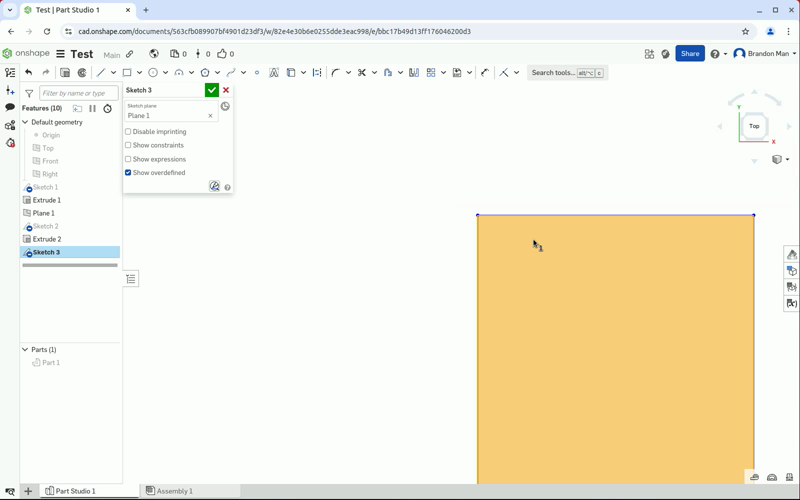
scroll(-6)
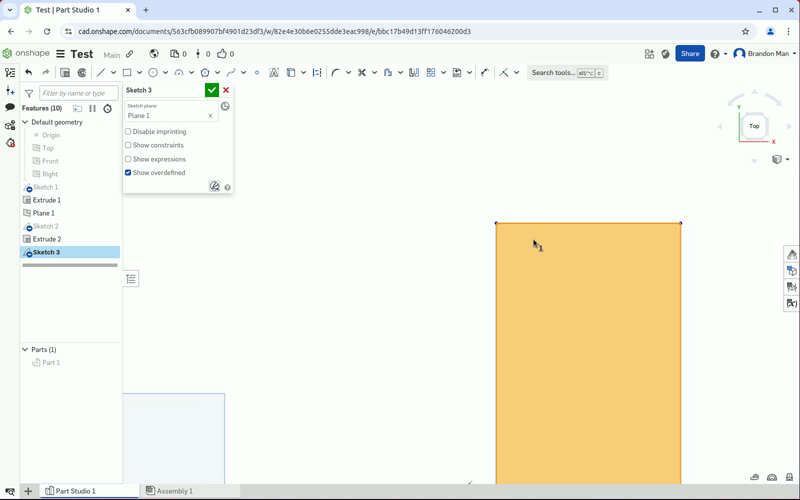
scroll(-6)
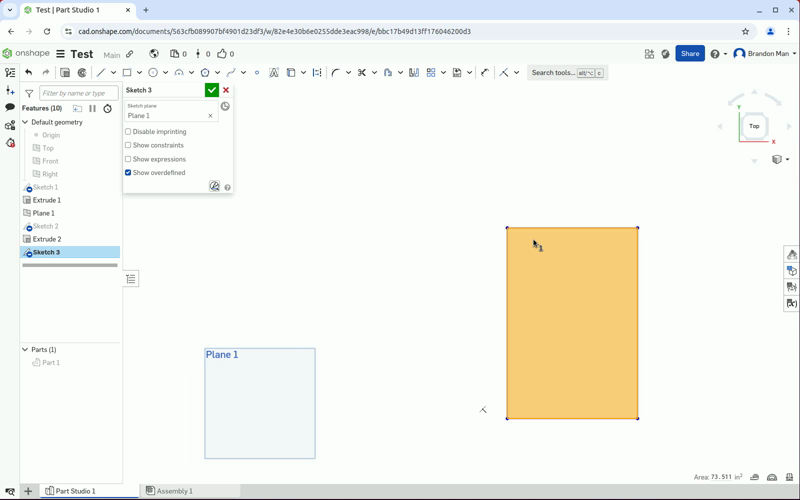
scroll(-6)
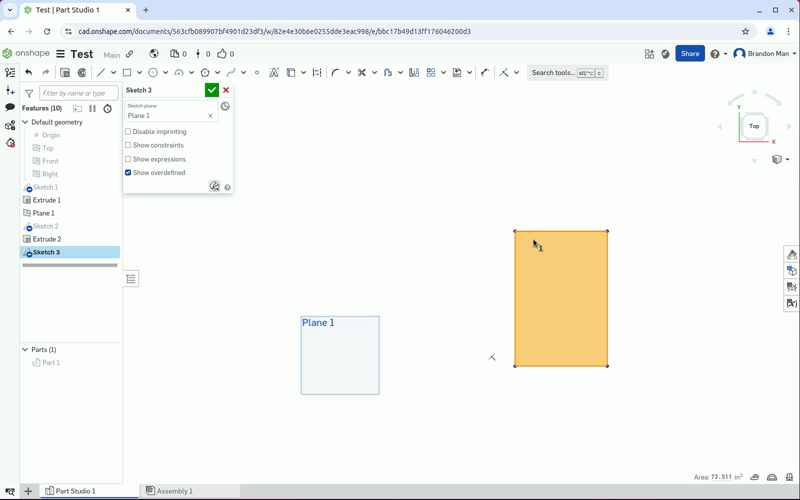
scroll(-6)
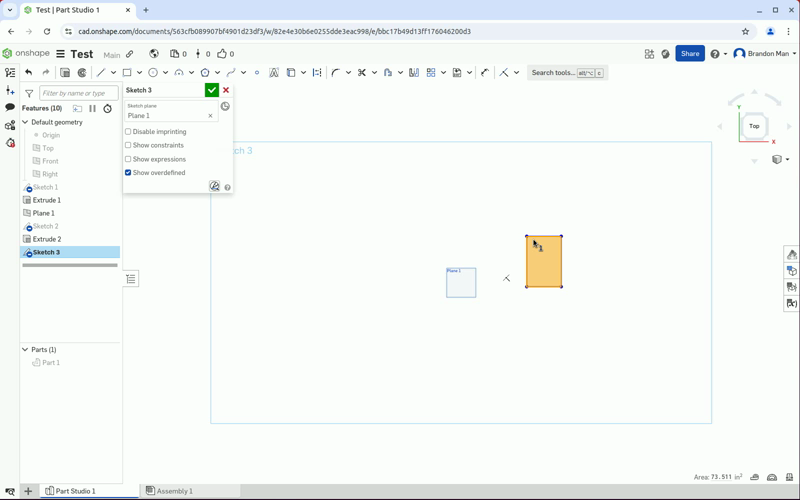
mouse_move(73, 352)
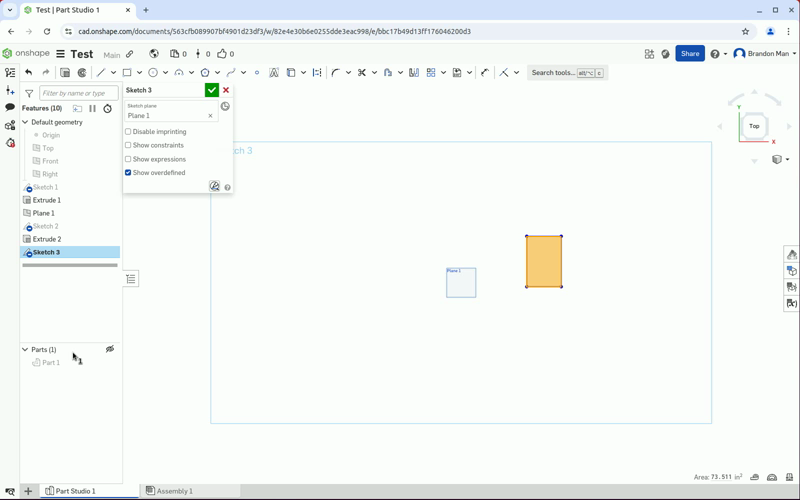
key(shift+y)
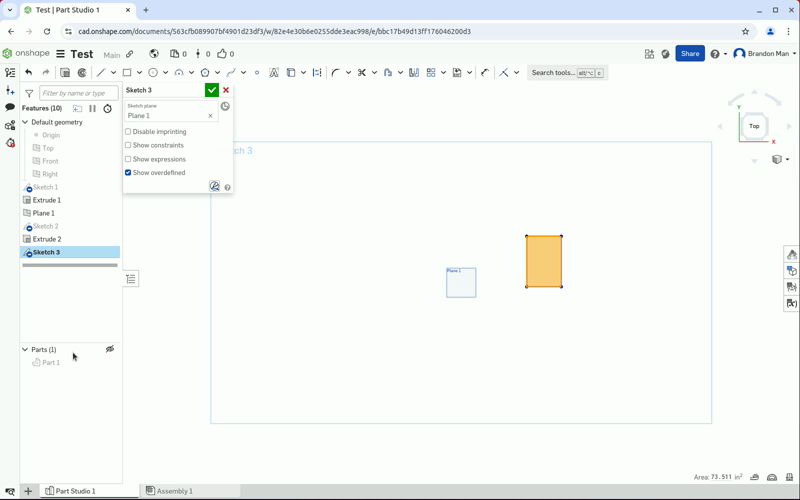
key(shift+e)
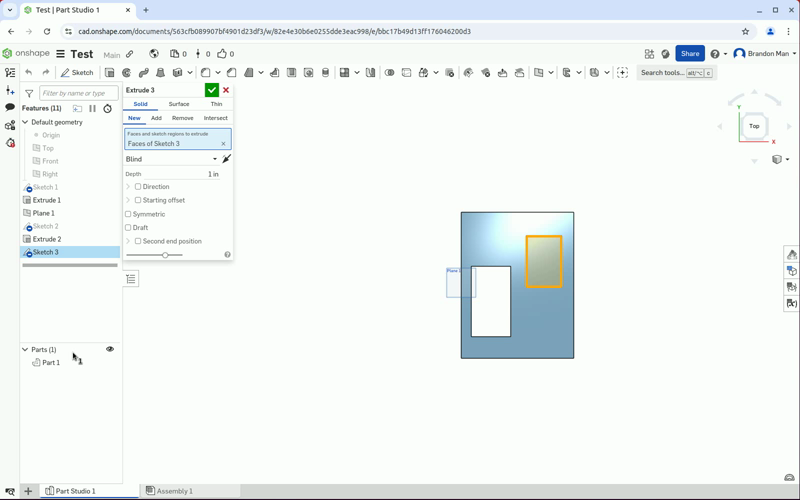
mouse_move(143, 106)
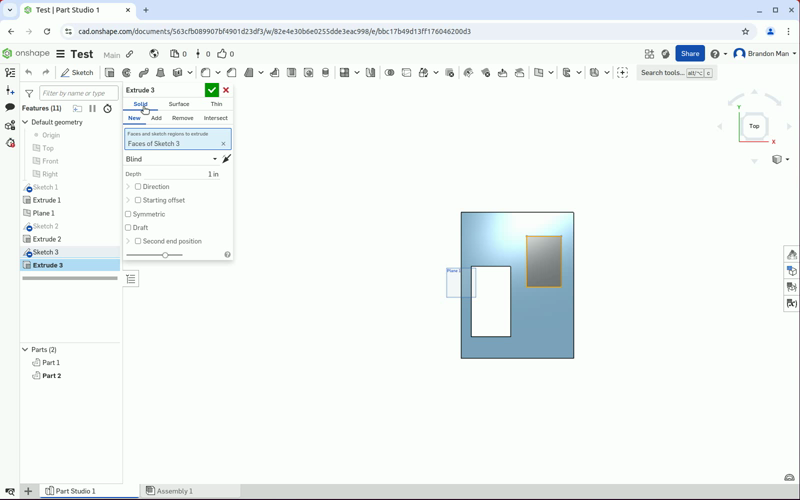
click(143, 106)
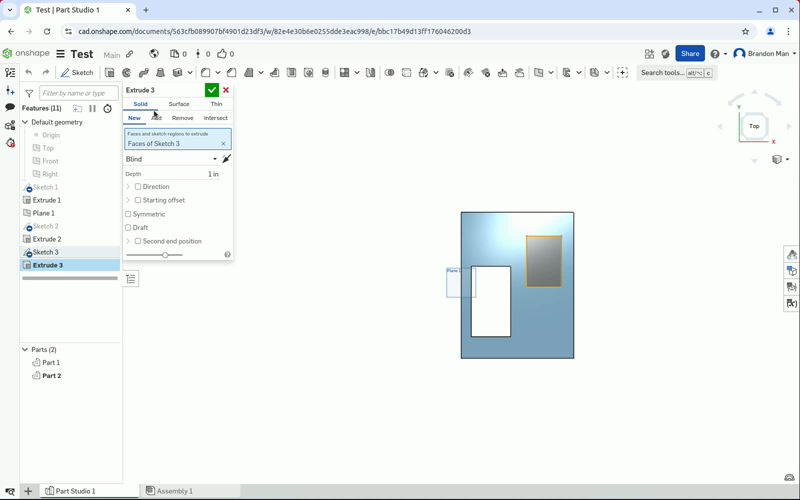
mouse_move(186, 120)
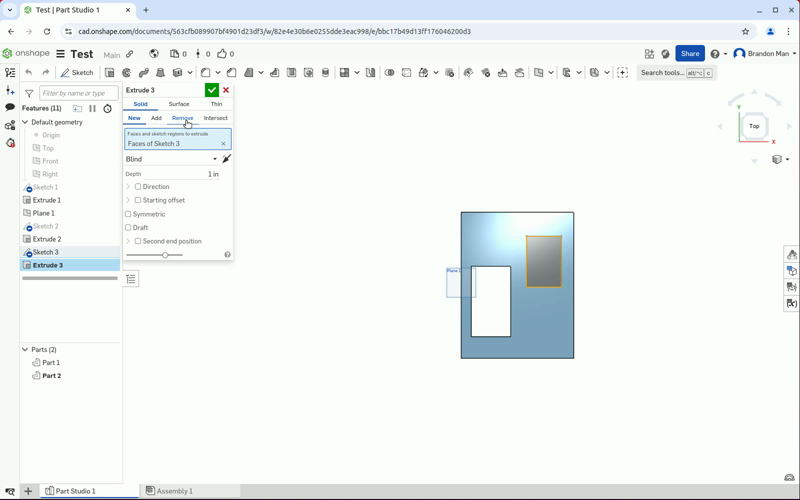
click(186, 120)
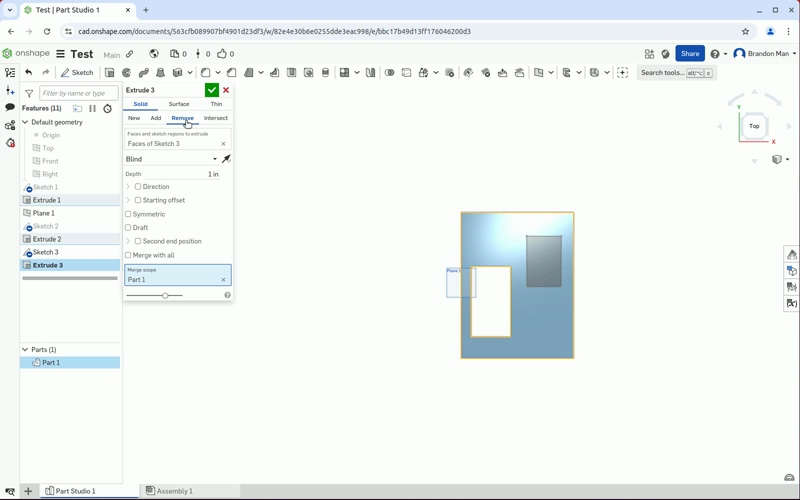
key(tab, 4)
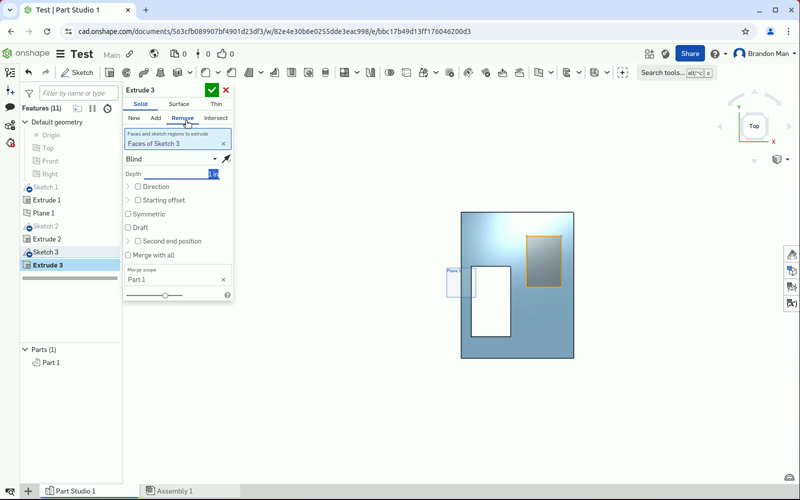
text(23.108)
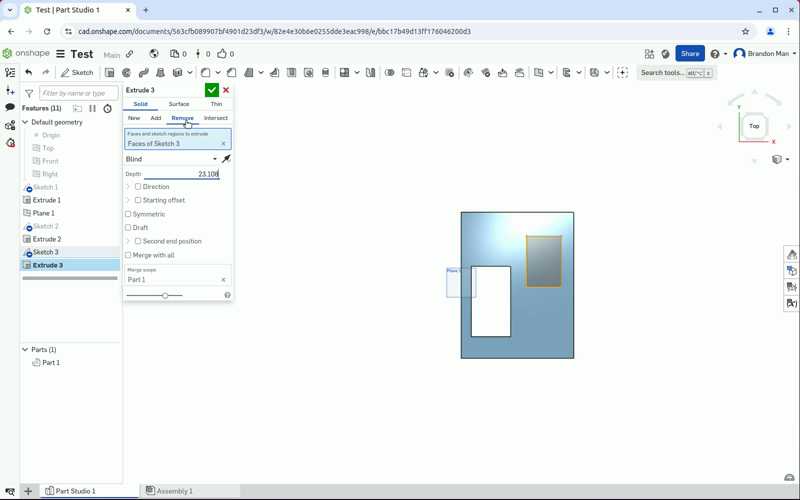
key(tab, 6)
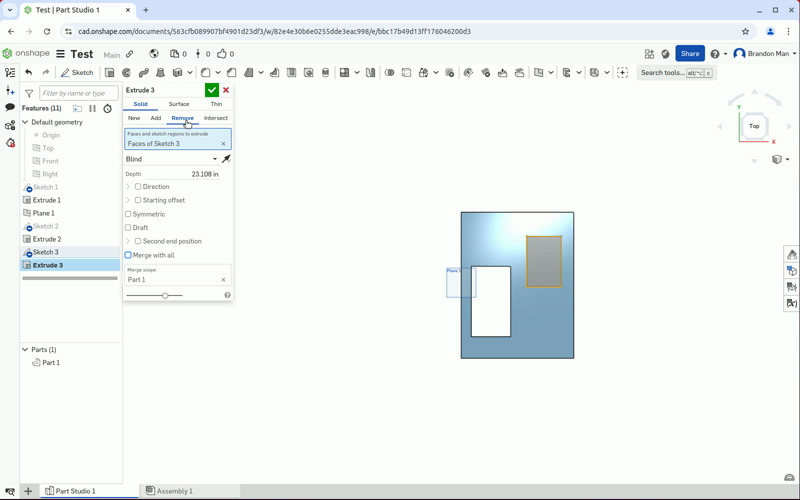
key(space)
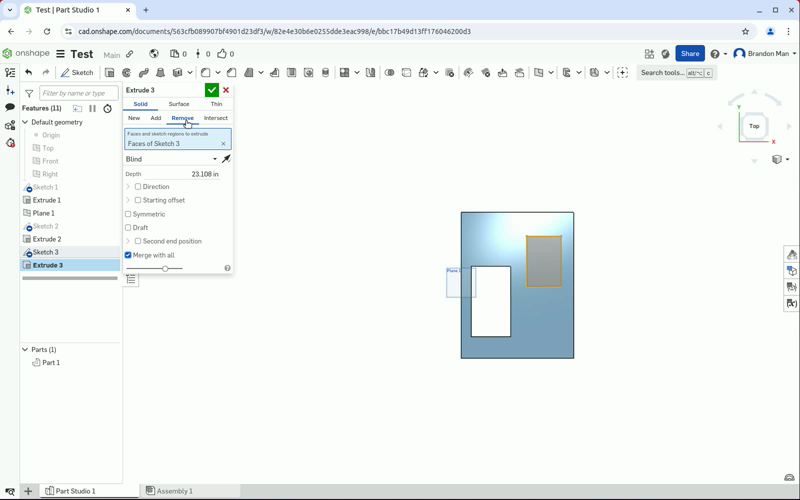
key(enter)
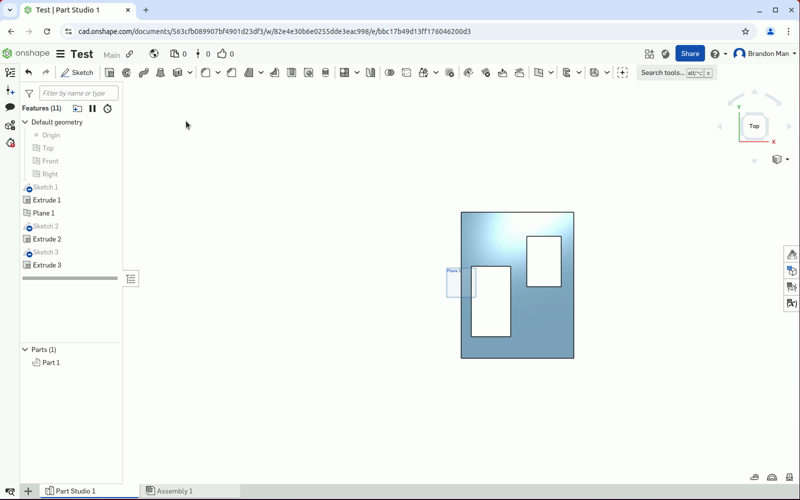
key(shift+h)
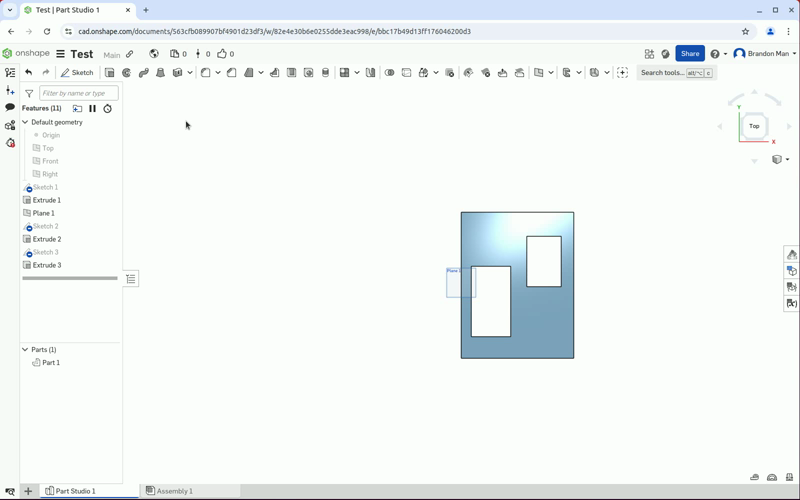
key(shift+h)
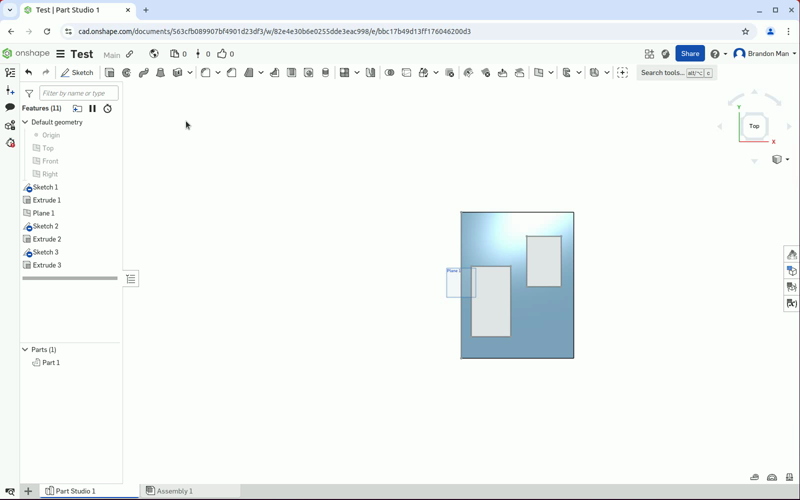
key(shift+7)
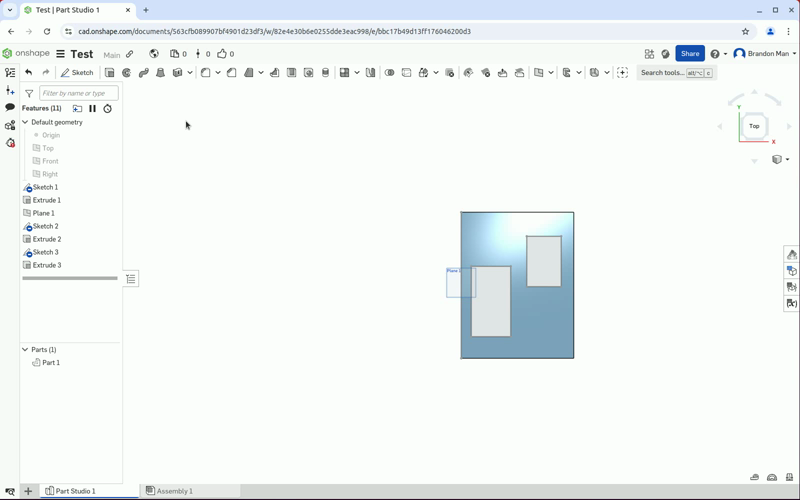
key(up, 3)
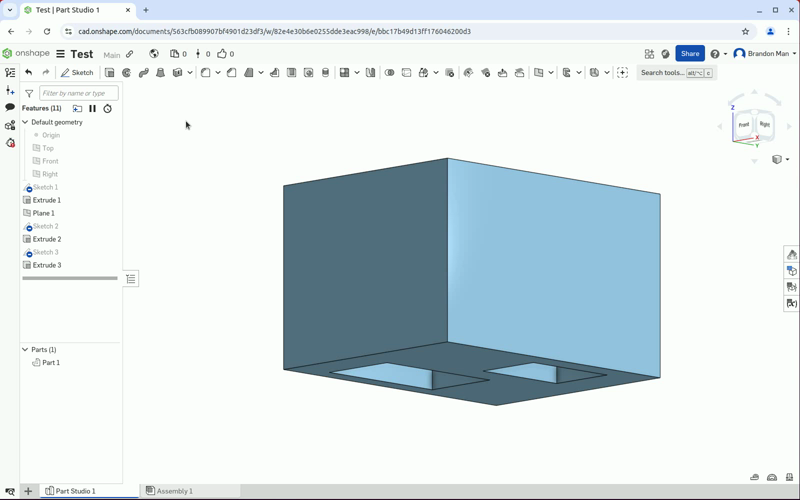
key(left, 3)
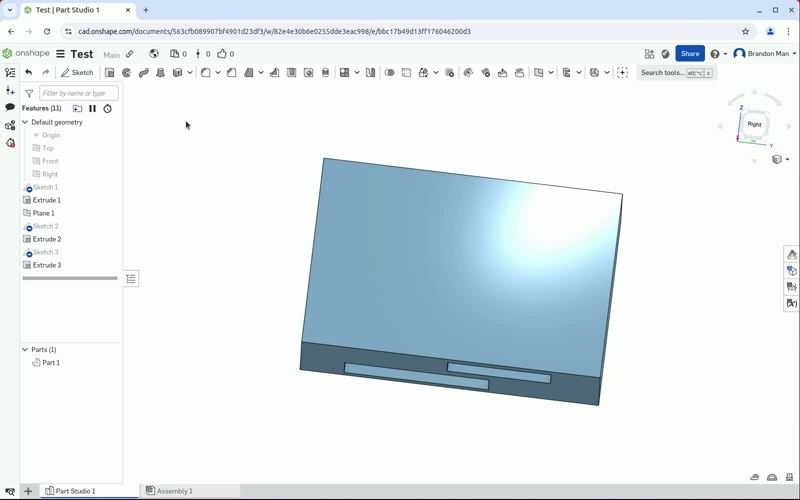
key(right, 3)
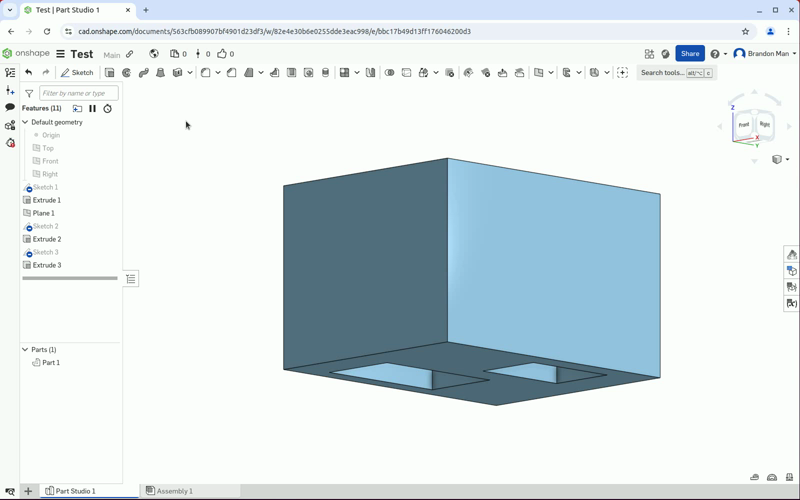
key(down, 3)
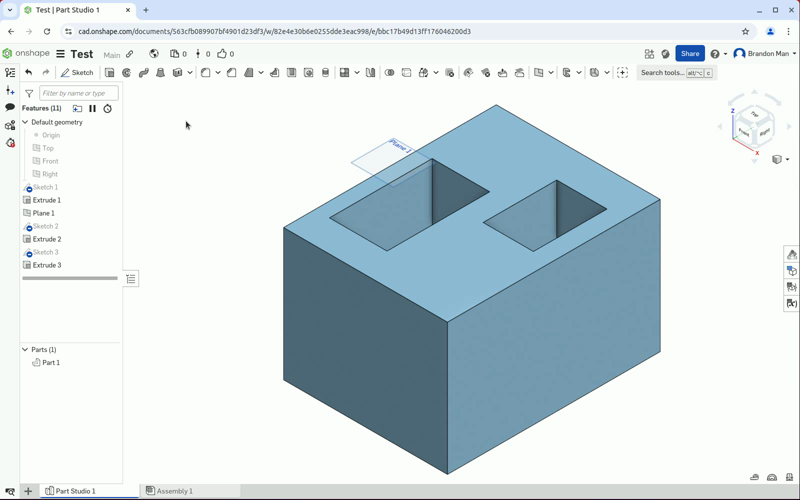
mouse_move(73, 189)
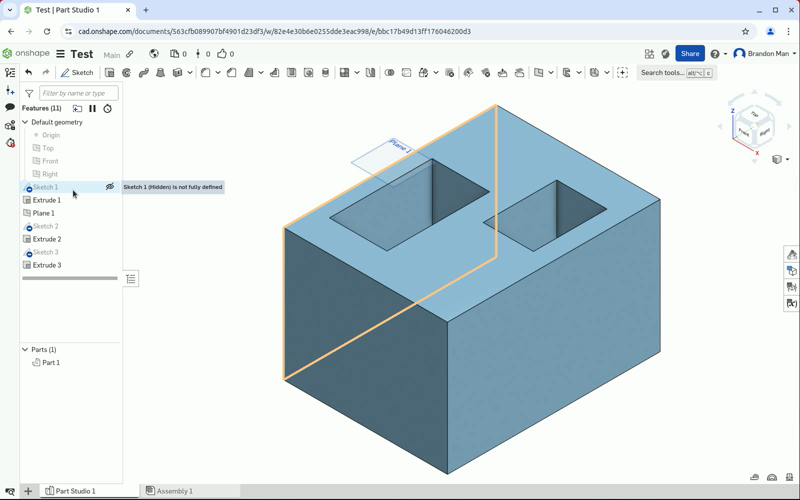
click(73, 189)